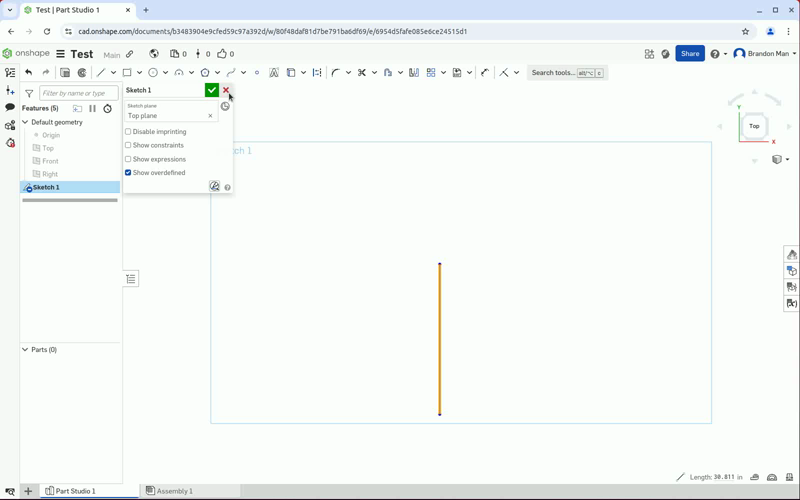
key(shift+h)
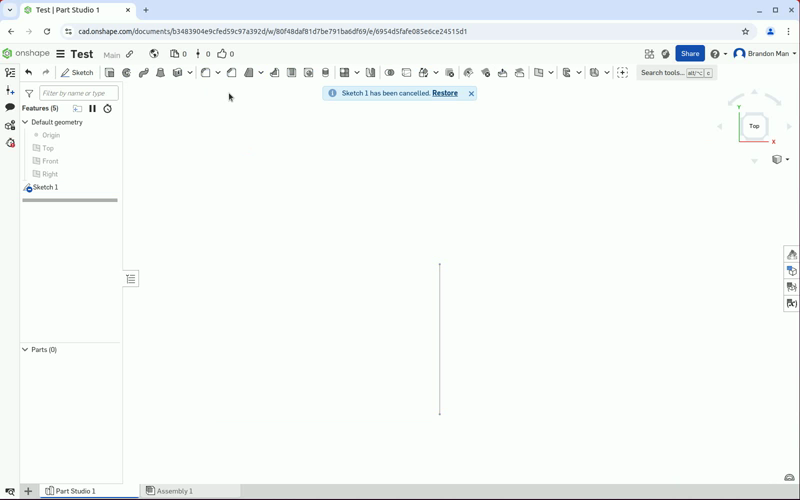
key(shift+s)
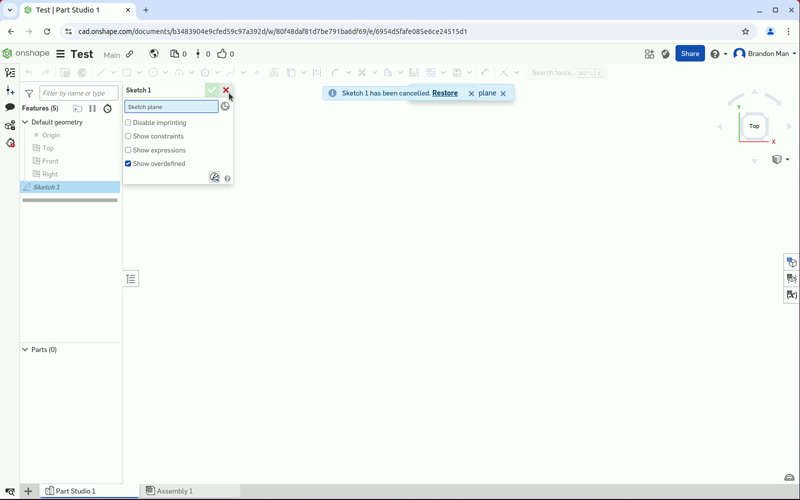
mouse_move(73, 150)
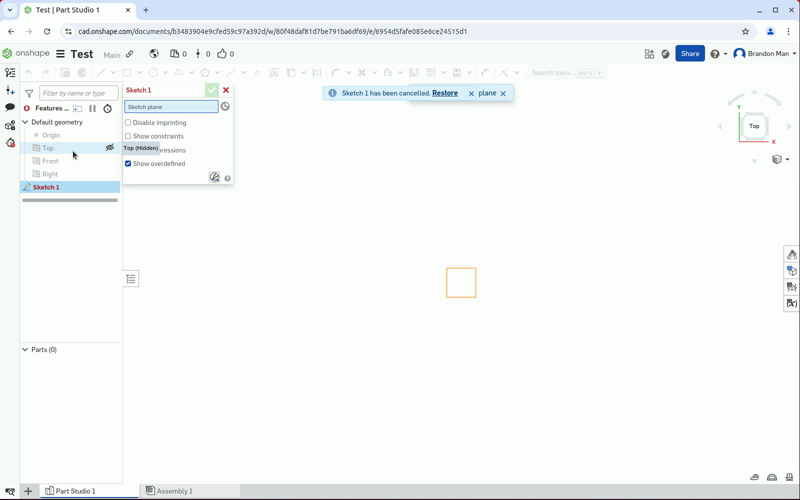
click(73, 150)
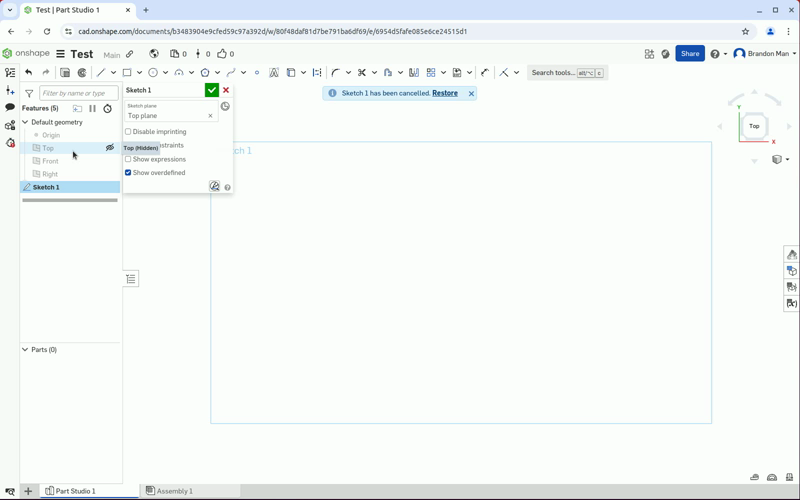
mouse_move(73, 352)
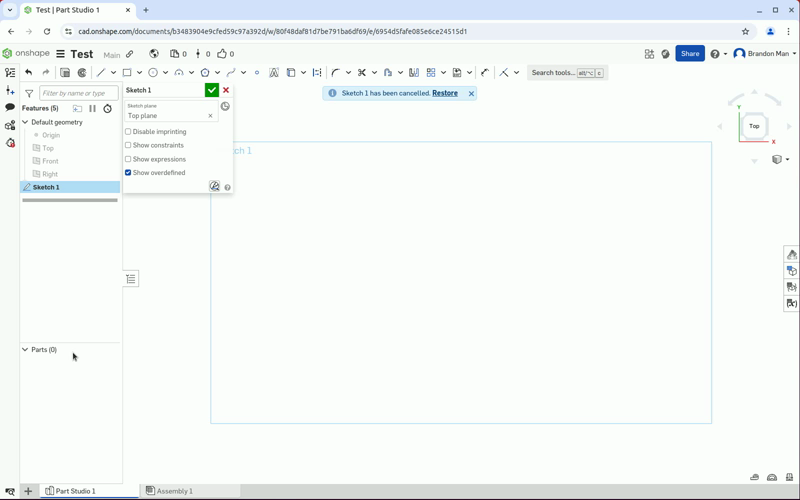
key(y)
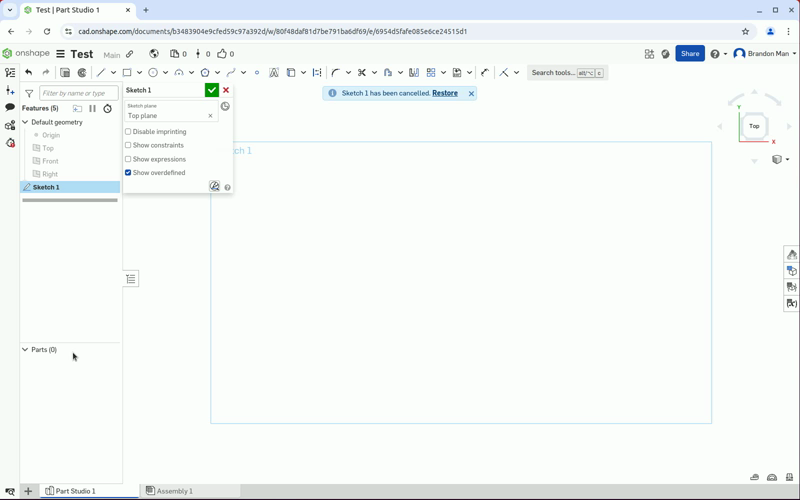
key(c)
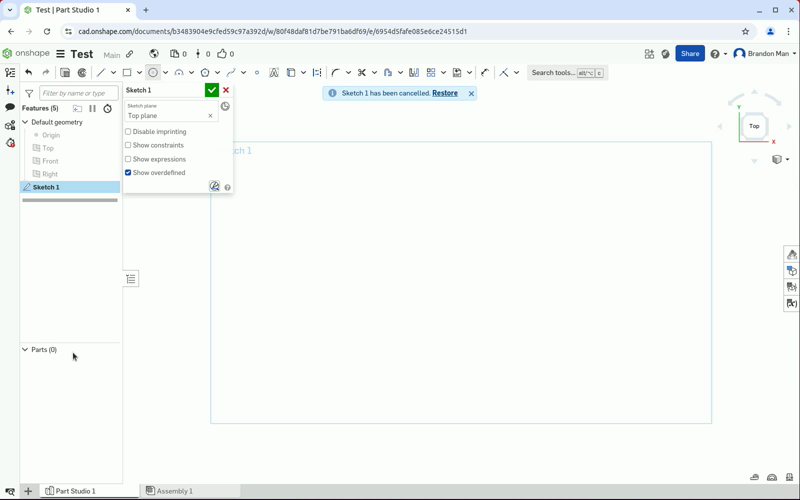
key_down(shift)
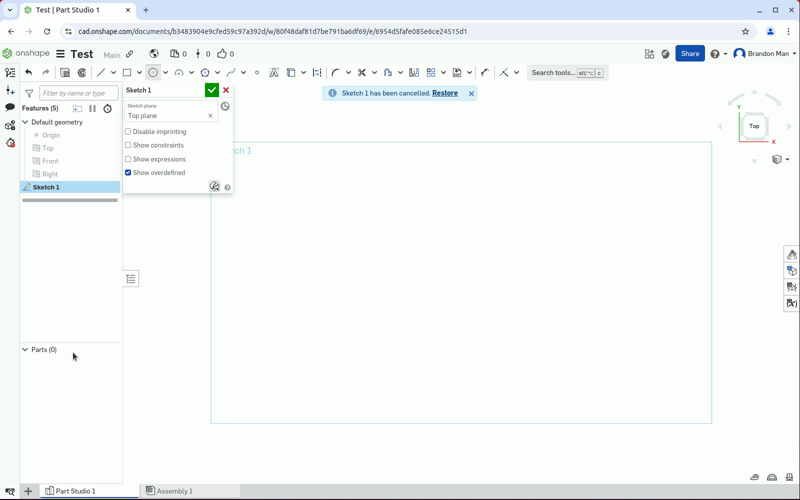
mouse_move(461, 282)
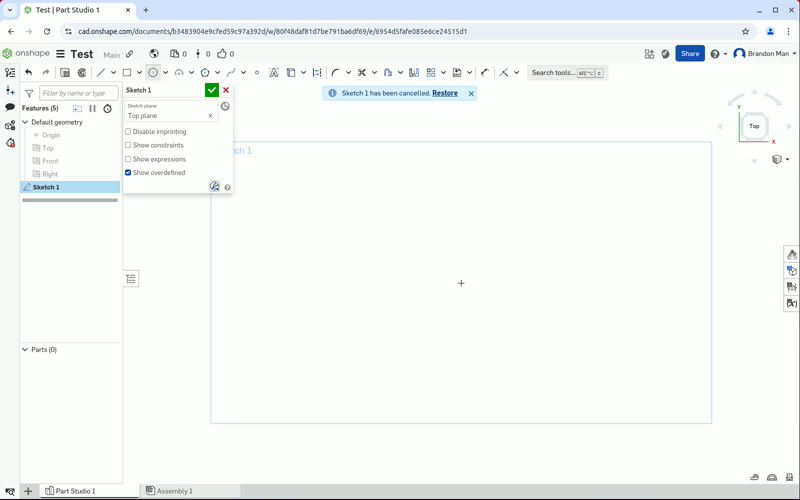
click(461, 282)
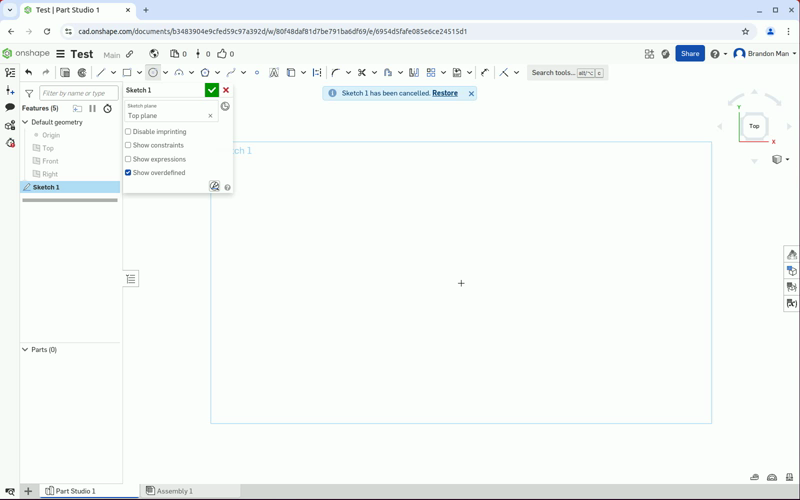
key_up(shift)
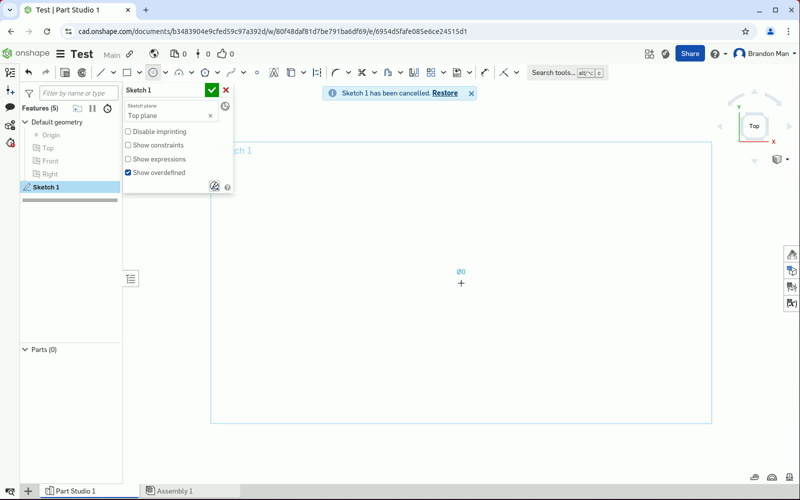
mouse_move(480, 282)
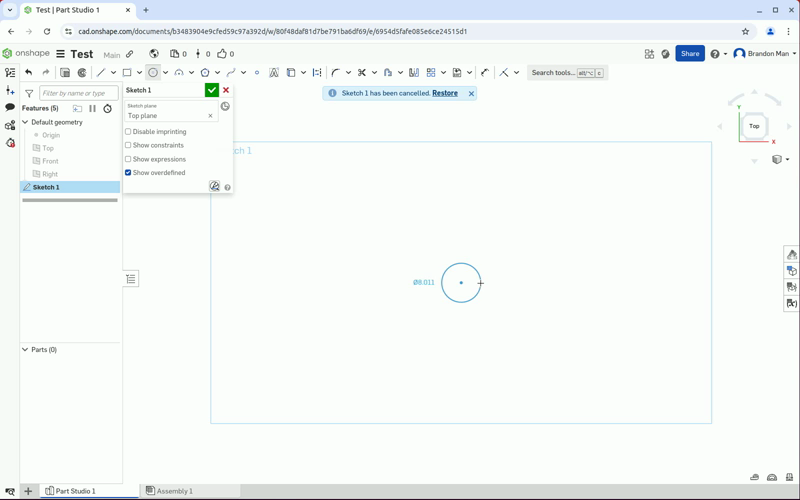
click(480, 282)
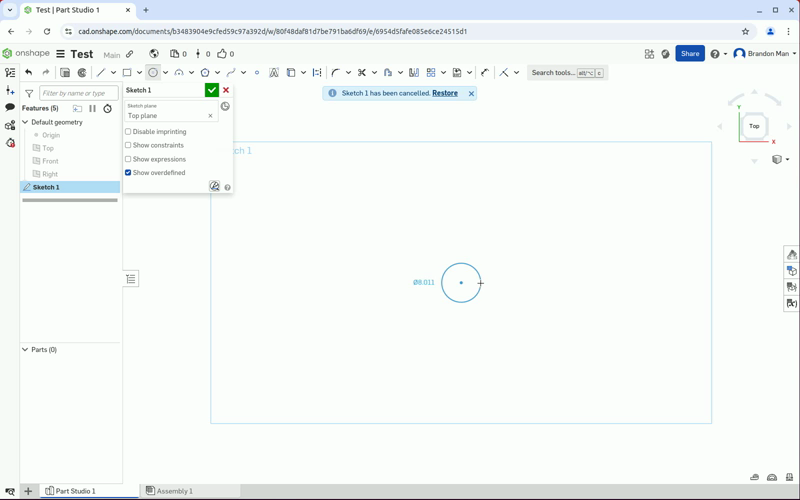
key(esc)
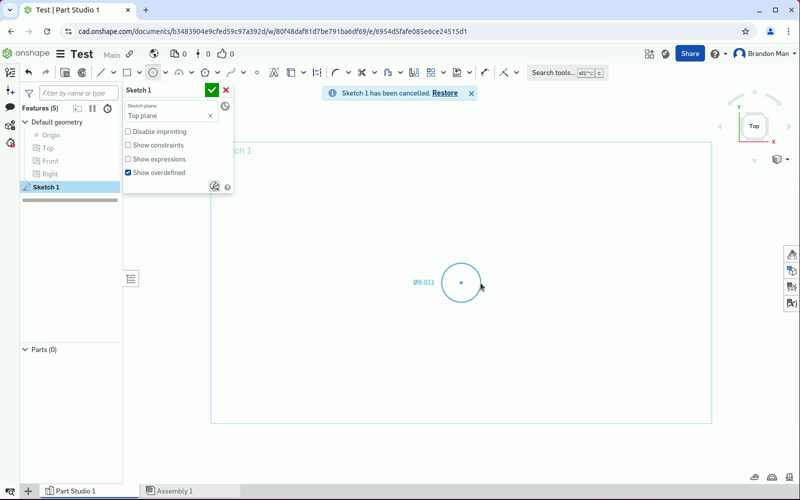
key(c)
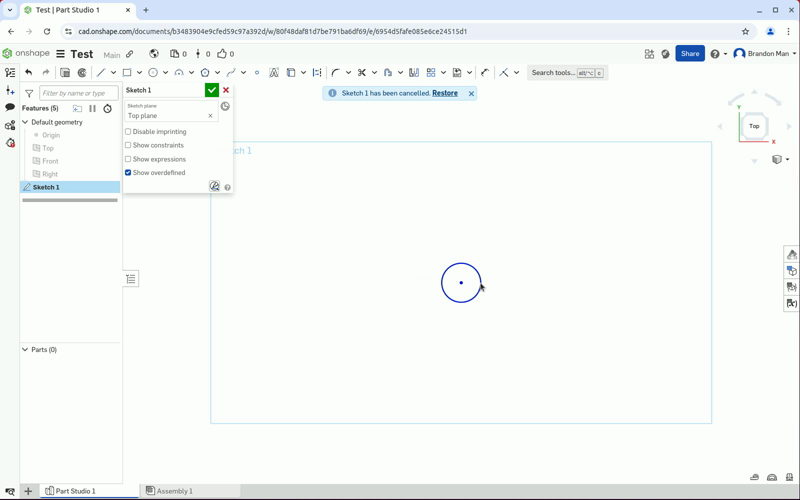
key_down(shift)
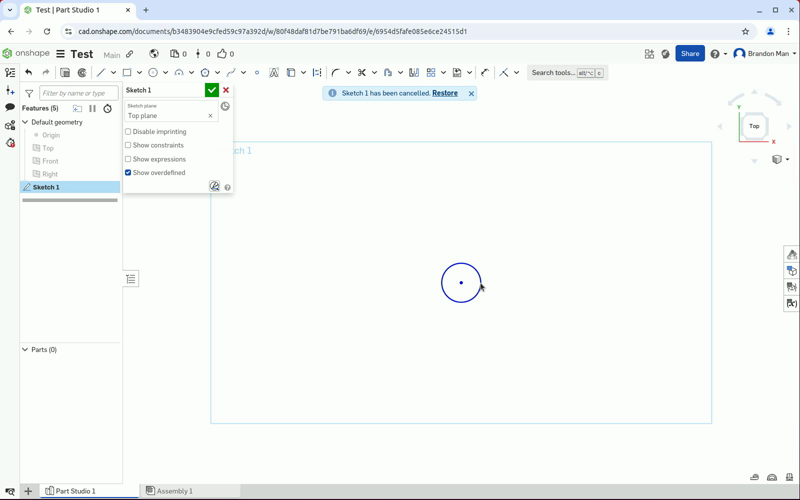
mouse_move(461, 282)
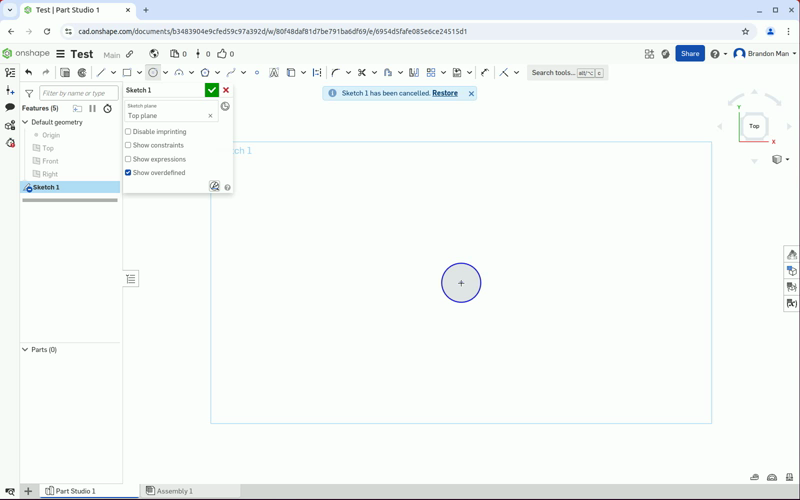
click(461, 282)
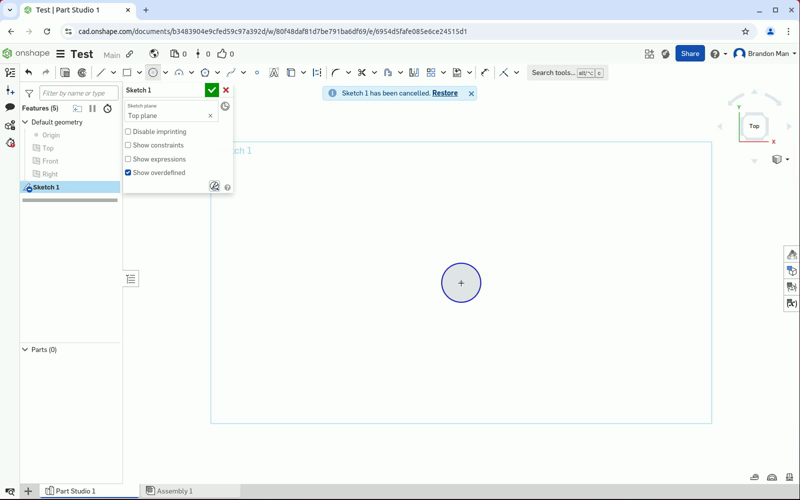
key_up(shift)
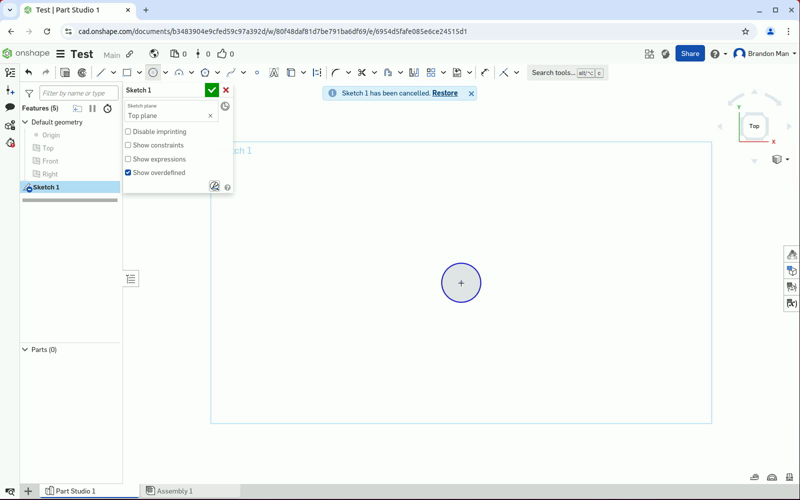
mouse_move(464, 282)
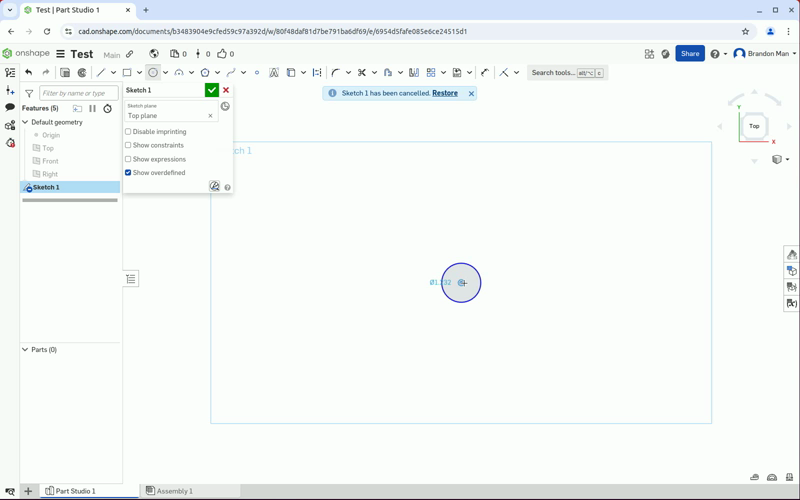
scroll(6)
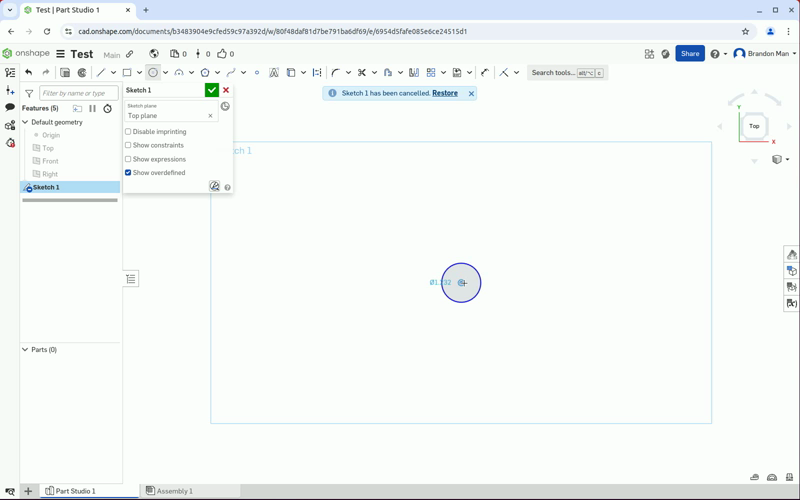
scroll(6)
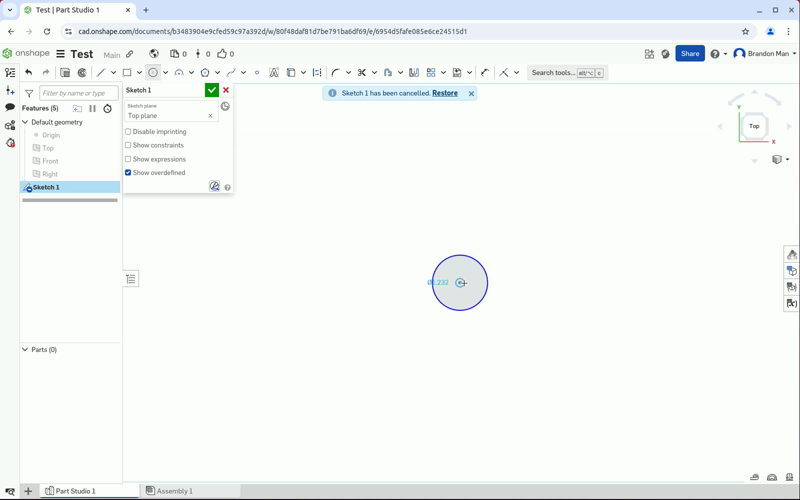
scroll(6)
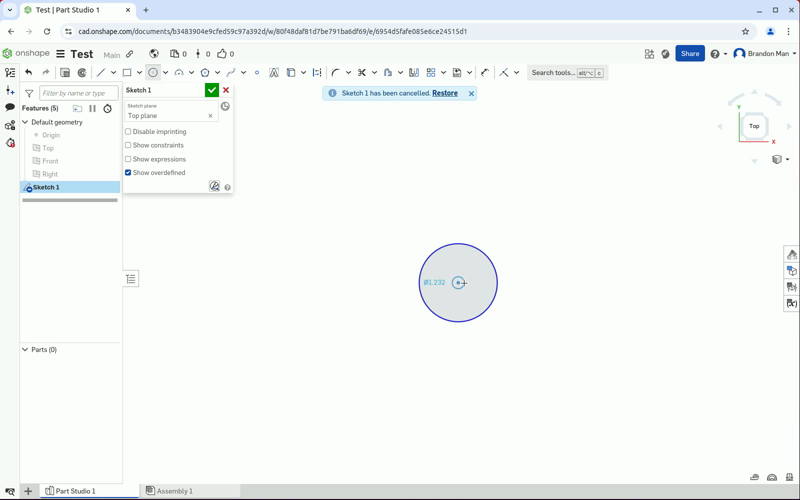
scroll(6)
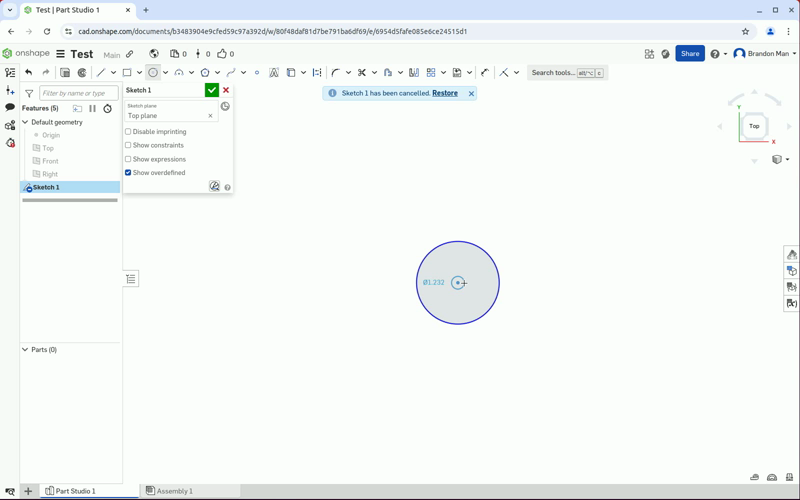
scroll(6)
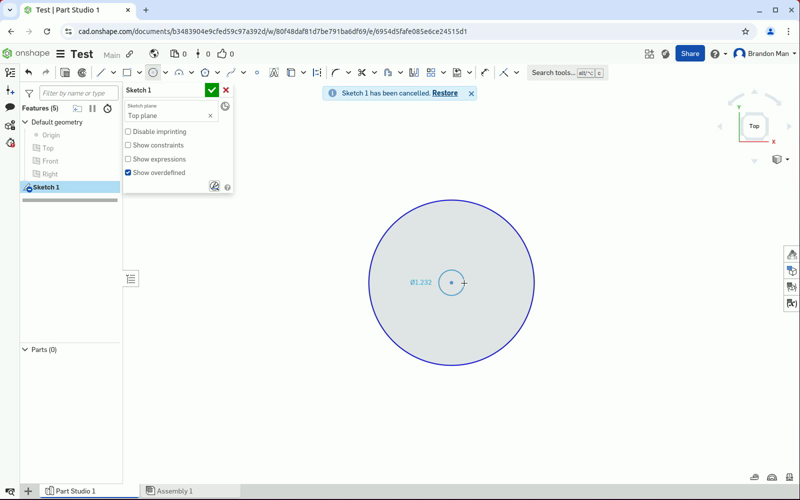
scroll(6)
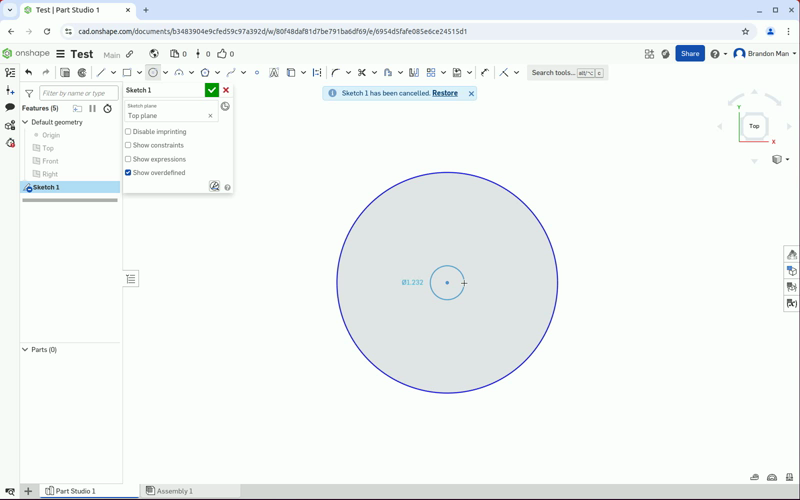
scroll(6)
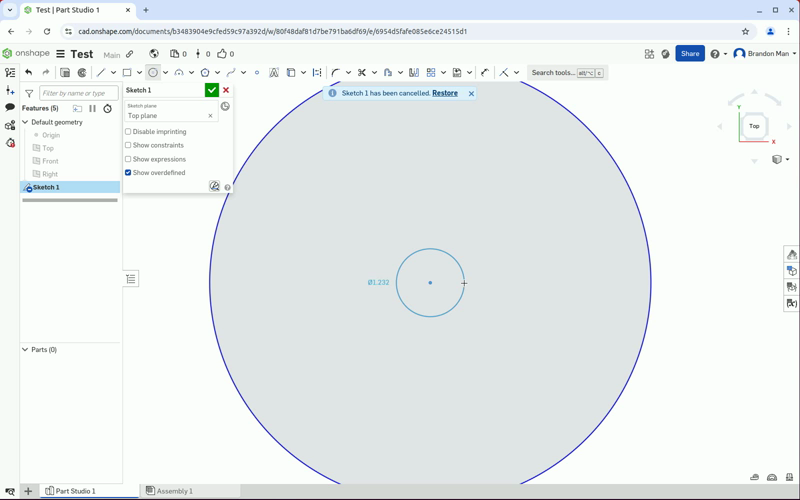
click(464, 282)
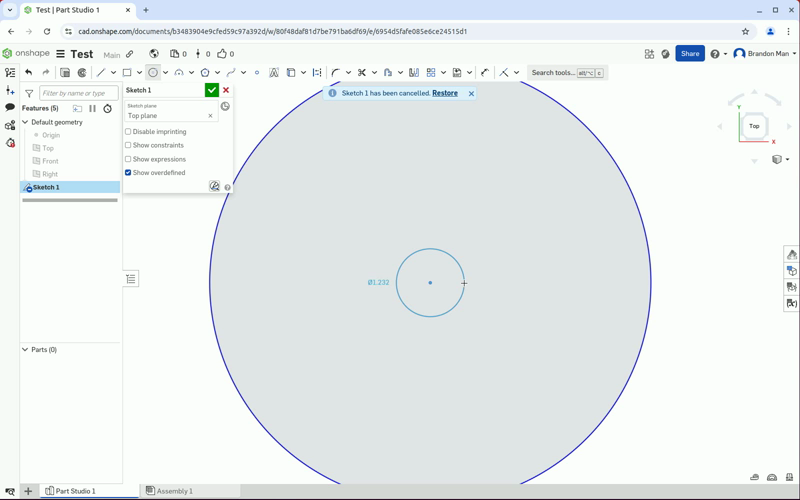
scroll(-6)
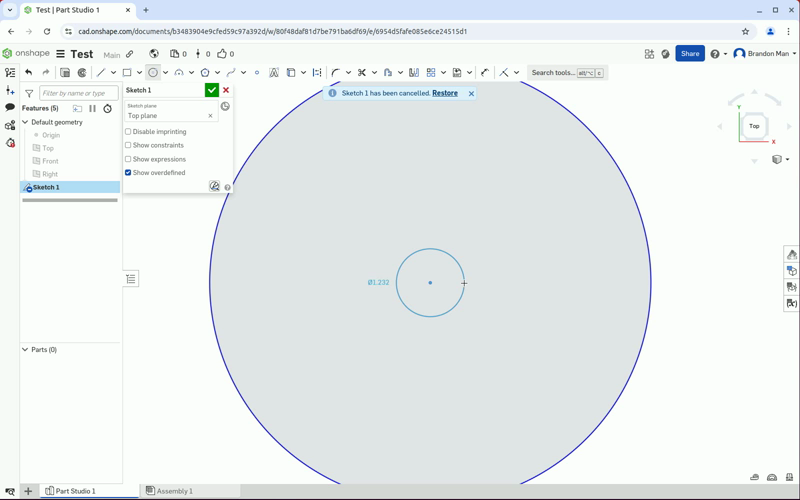
scroll(-6)
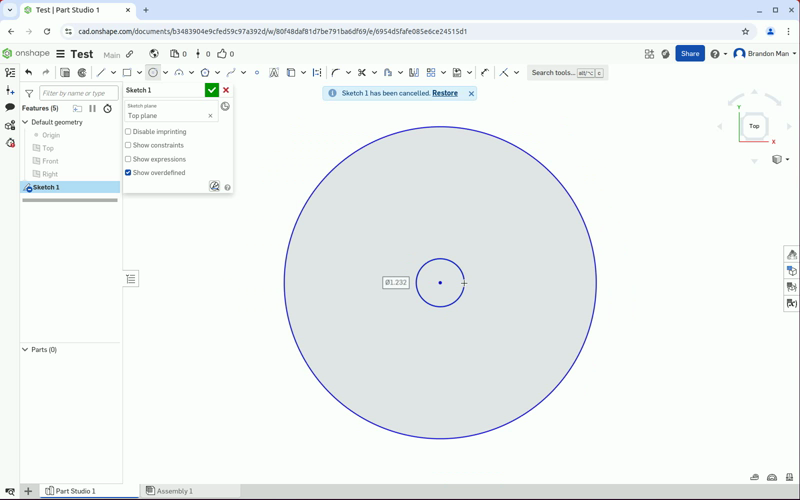
scroll(-6)
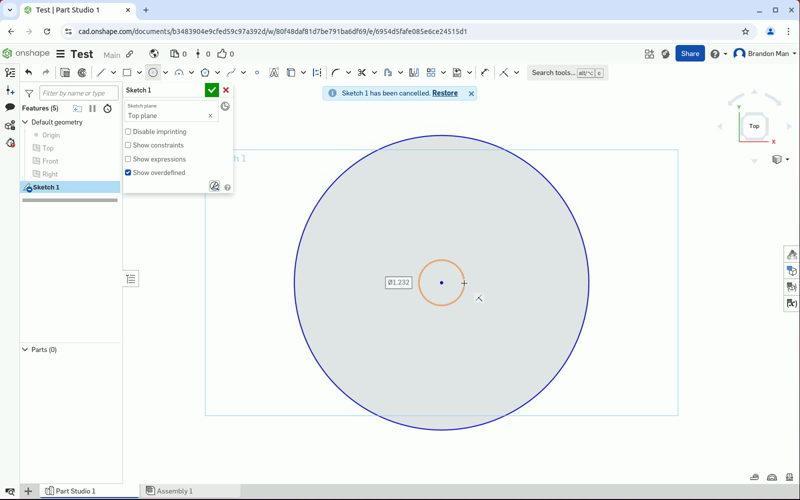
scroll(-6)
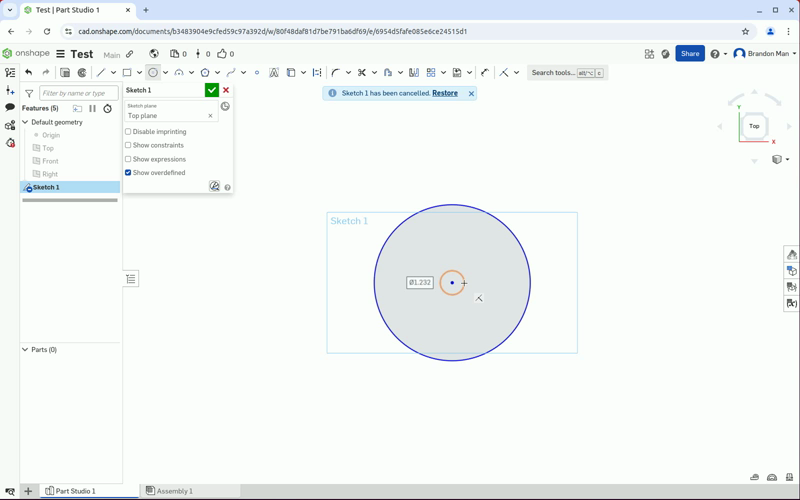
scroll(-6)
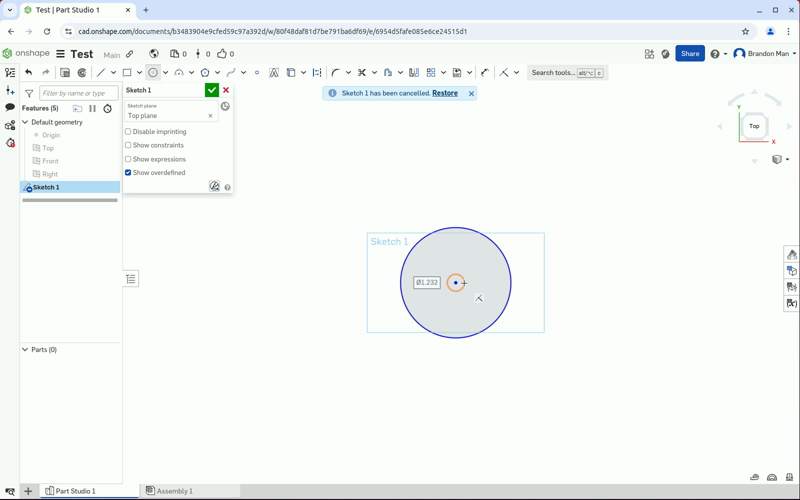
scroll(-6)
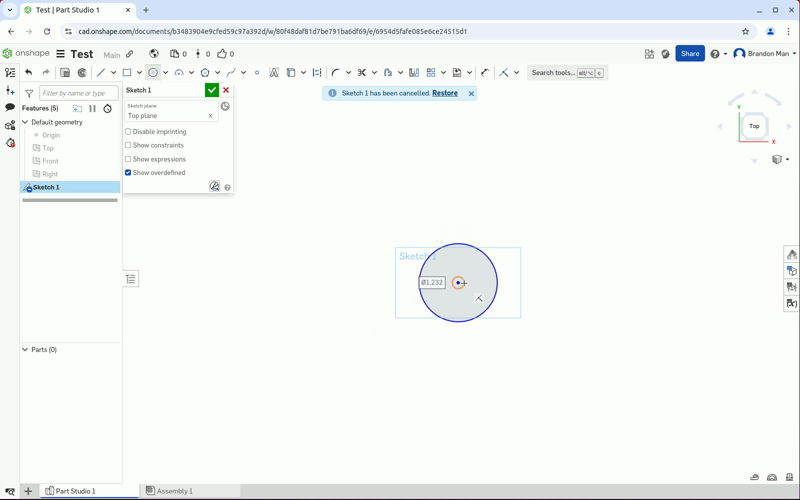
scroll(-6)
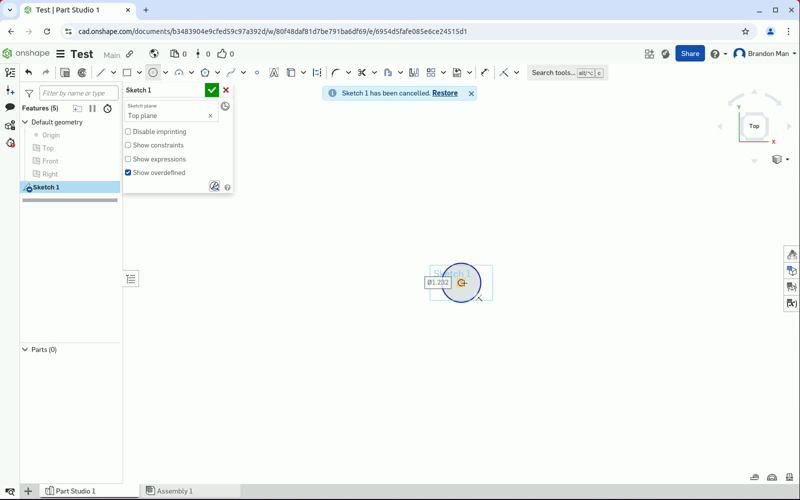
key(esc)
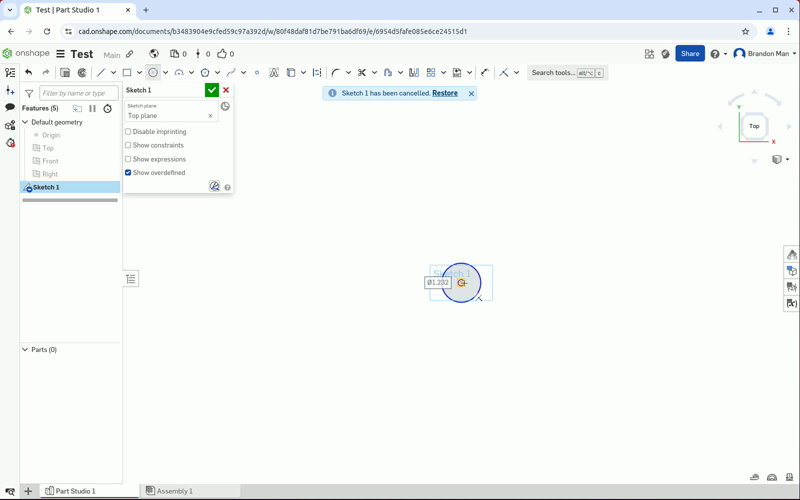
mouse_move(452, 292)
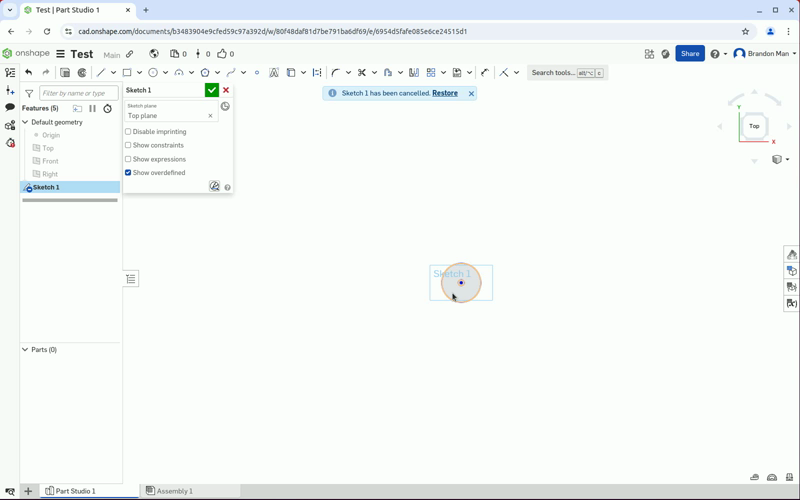
scroll(6)
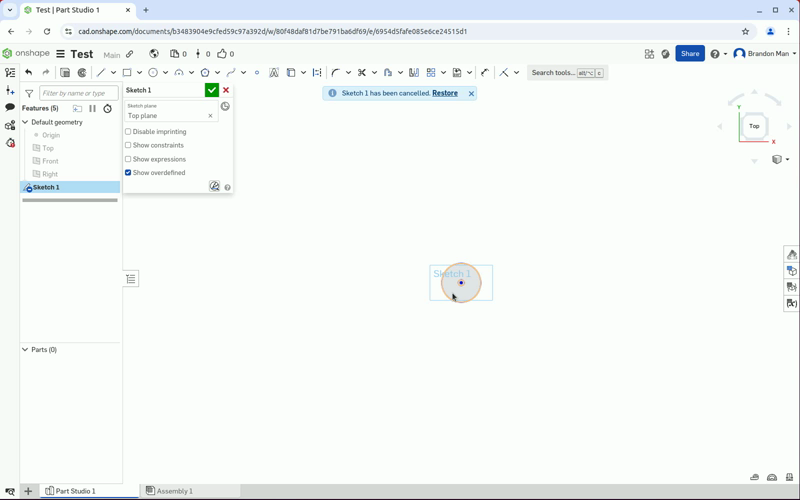
scroll(6)
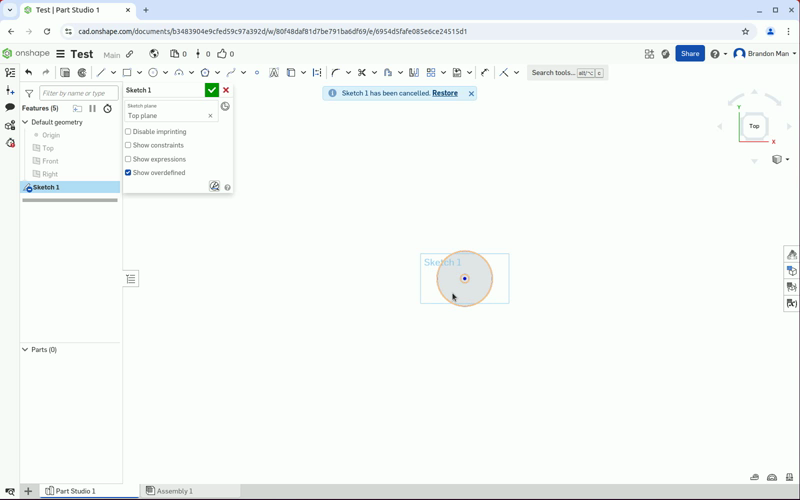
scroll(6)
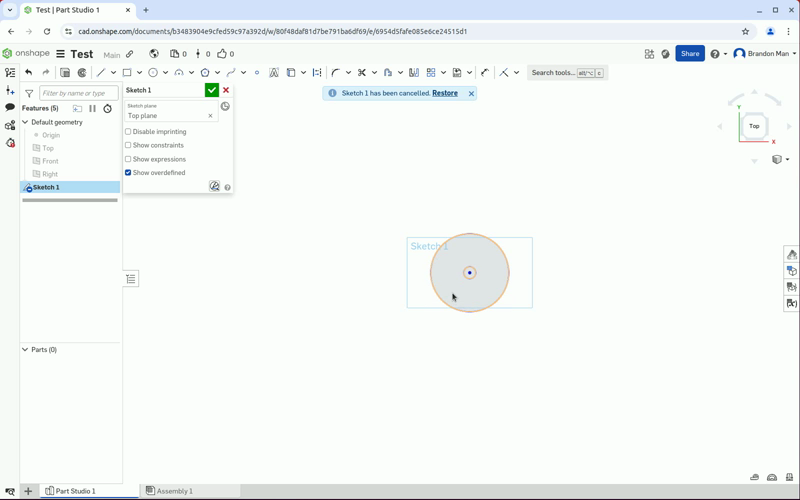
scroll(6)
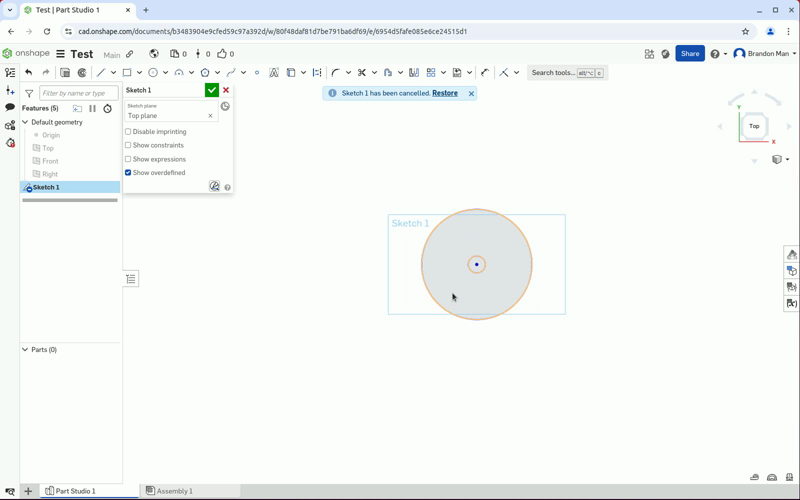
scroll(6)
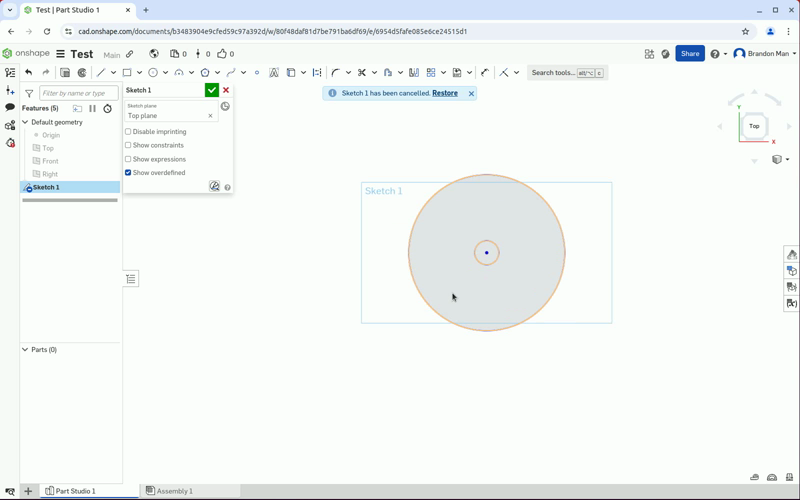
scroll(6)
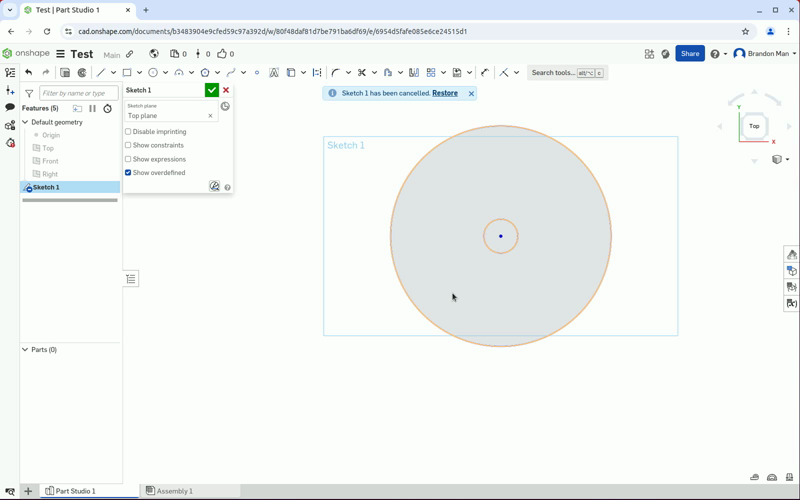
scroll(6)
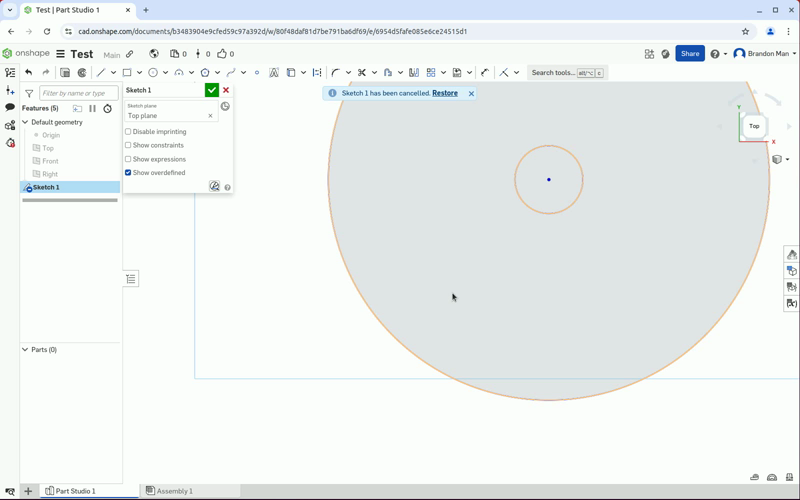
click(452, 292)
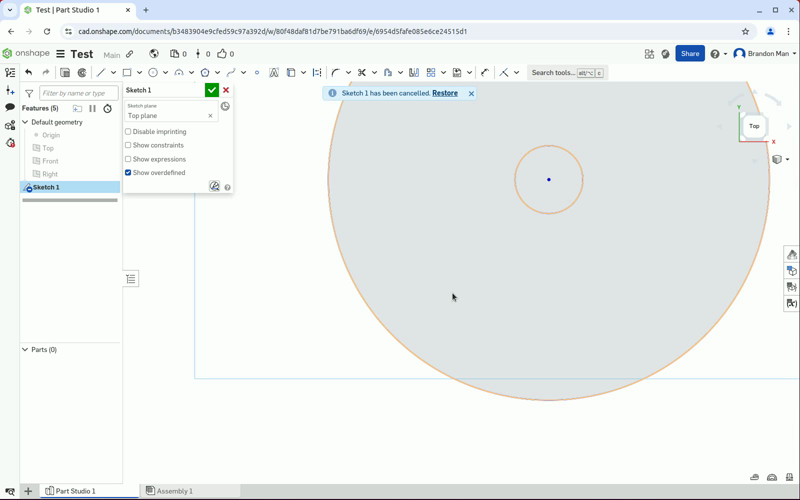
scroll(-6)
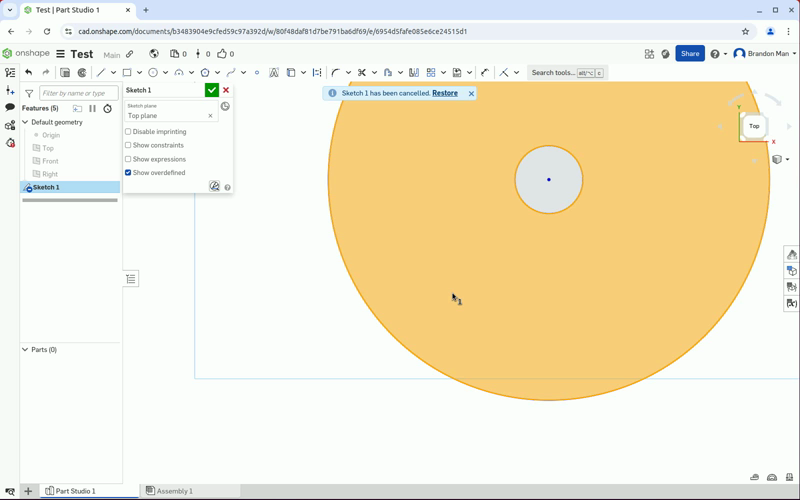
scroll(-6)
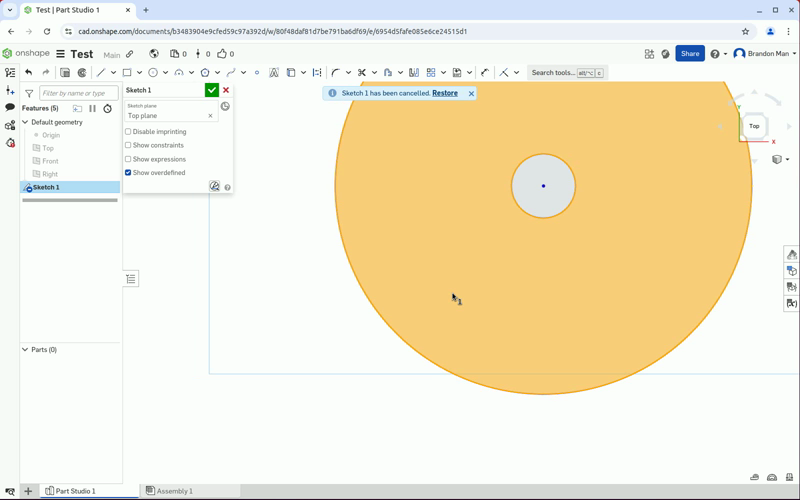
scroll(-6)
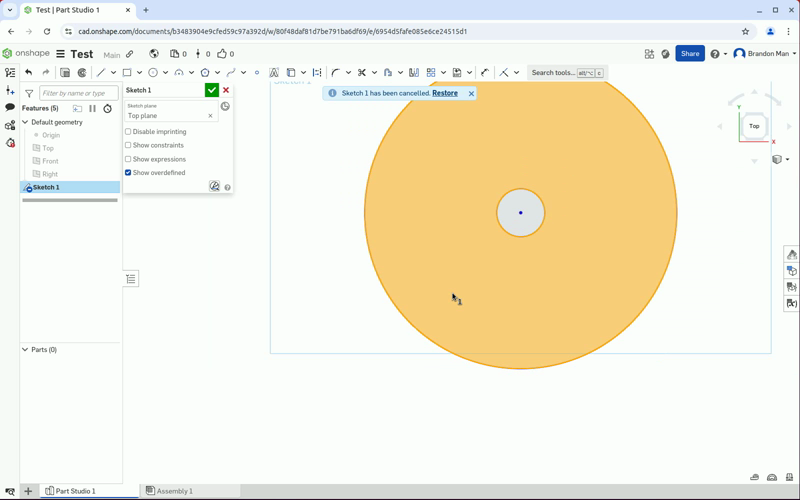
scroll(-6)
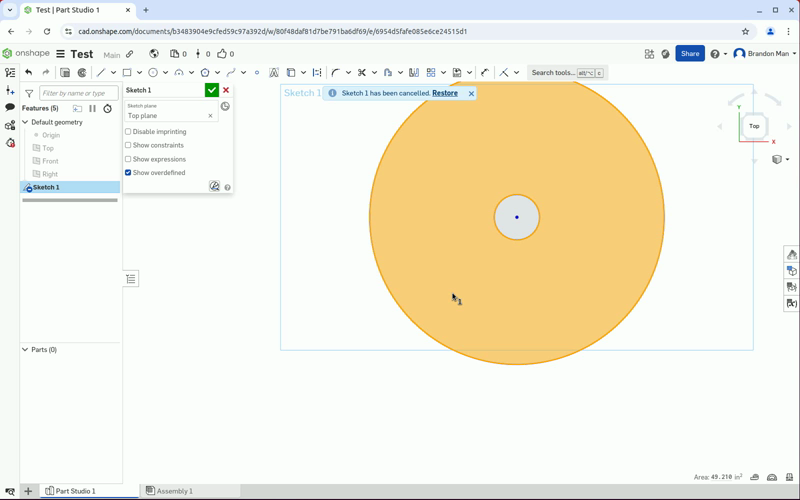
scroll(-6)
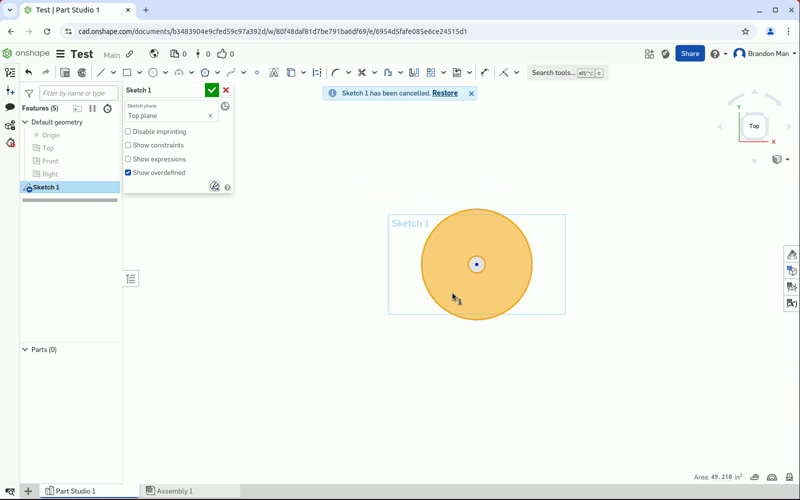
scroll(-6)
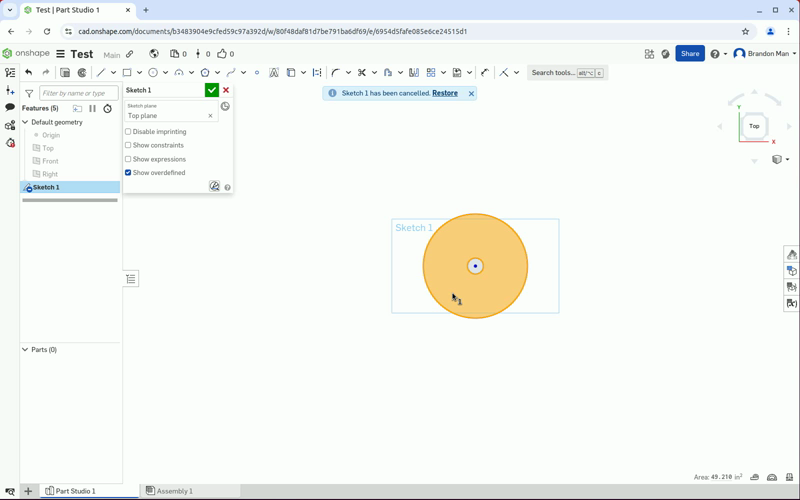
scroll(-6)
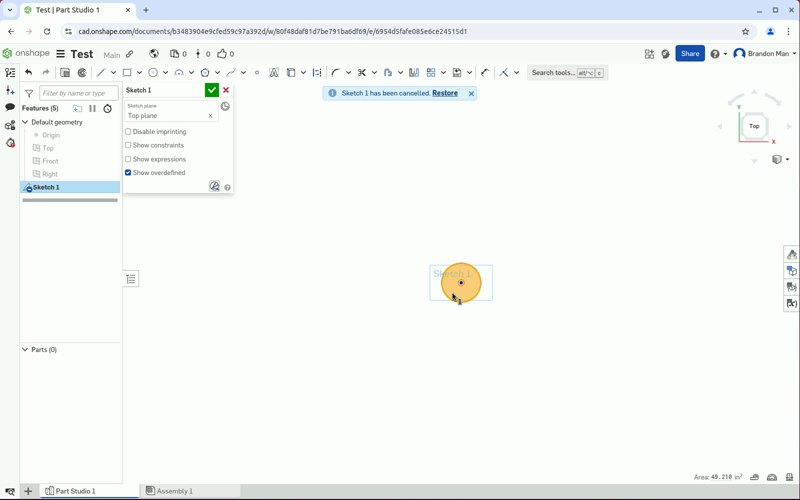
mouse_move(73, 352)
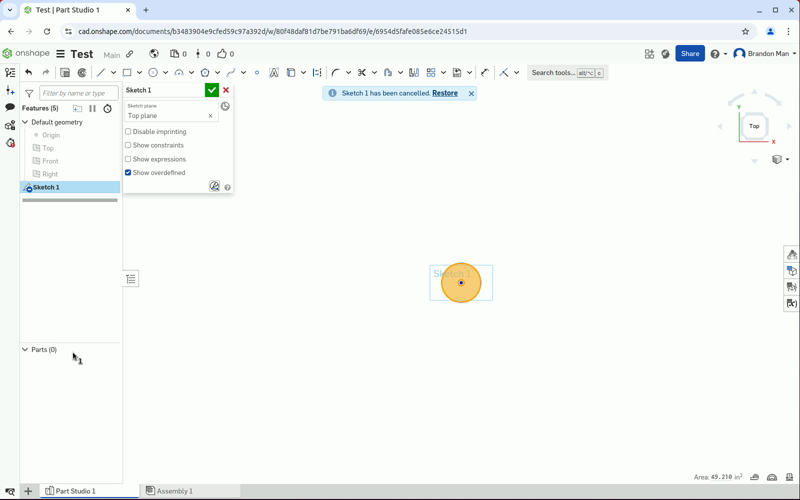
key(shift+y)
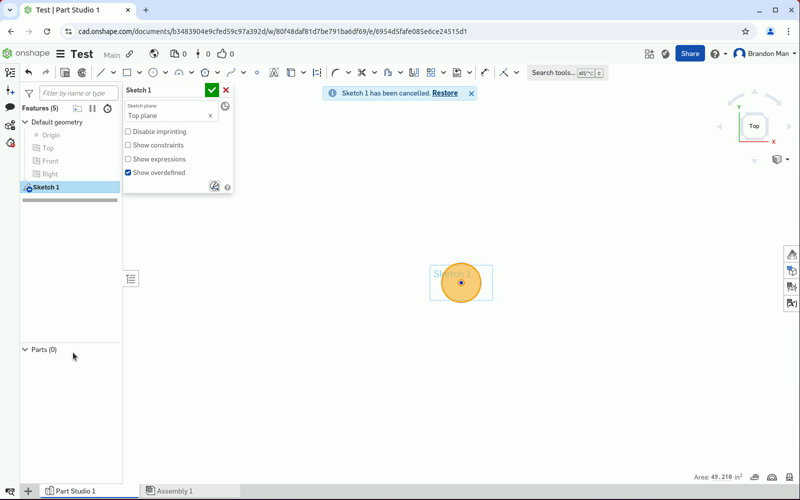
key(shift+e)
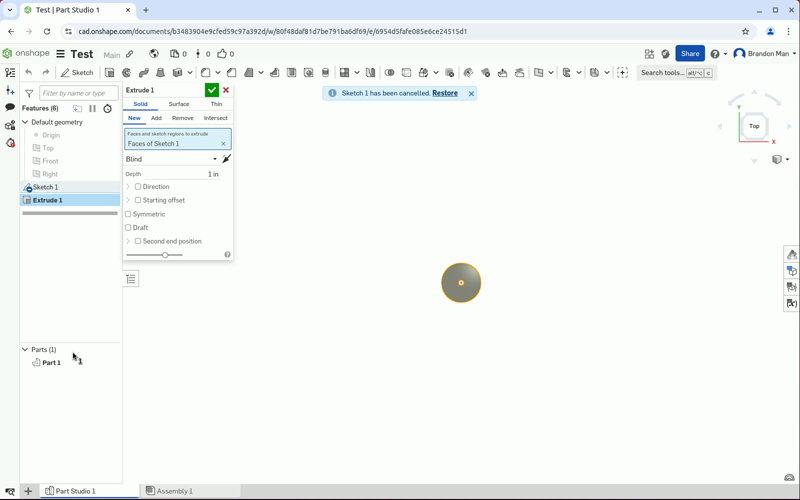
mouse_move(143, 106)
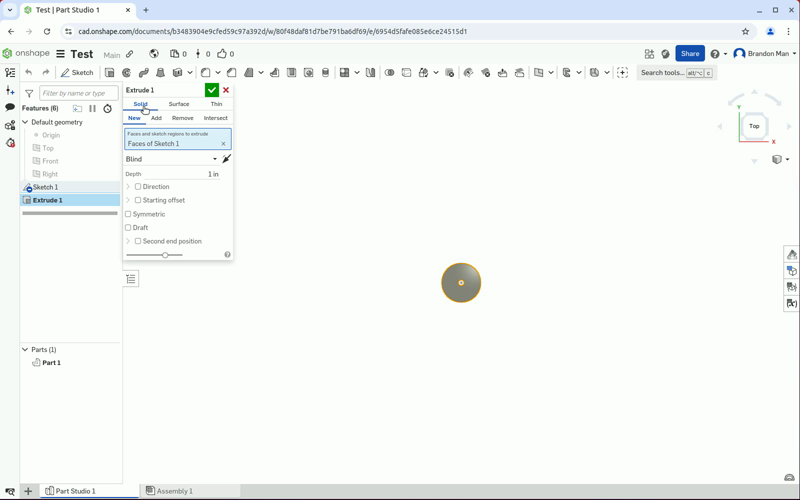
click(143, 106)
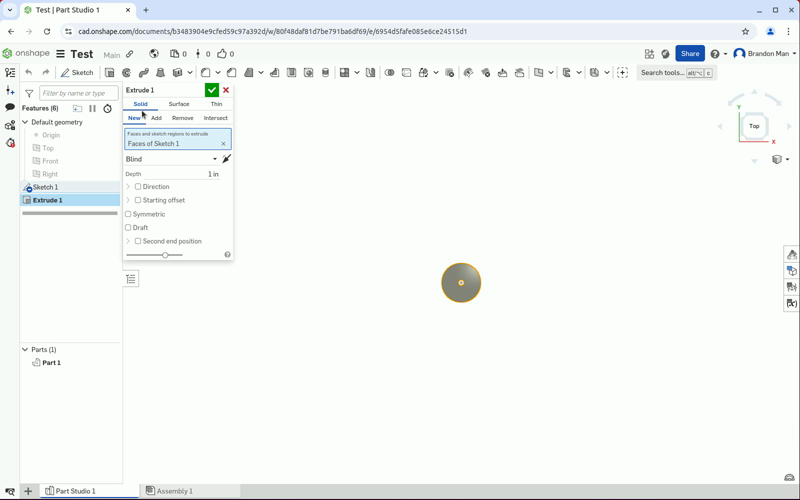
mouse_move(137, 120)
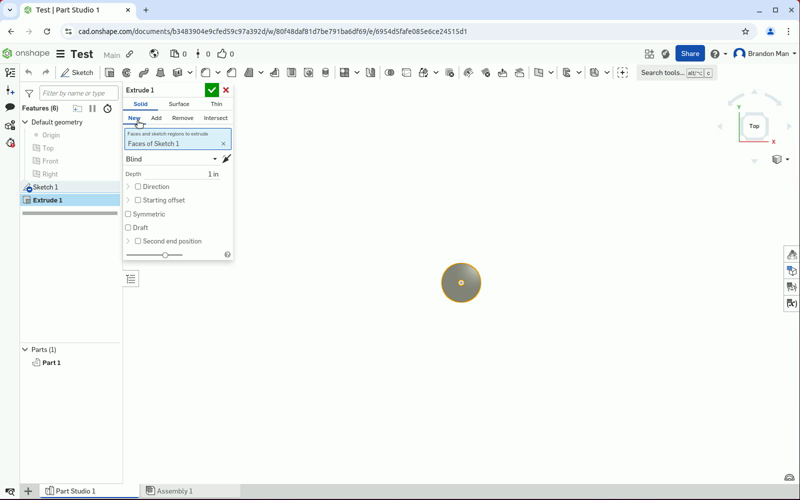
click(137, 120)
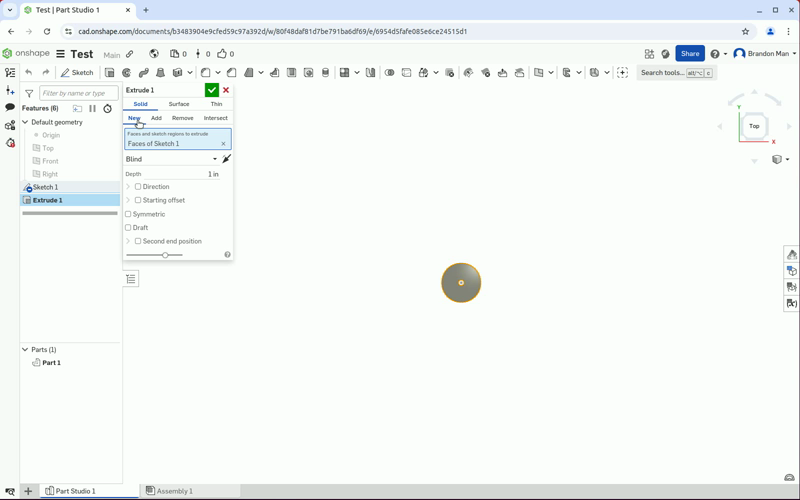
key(tab, 4)
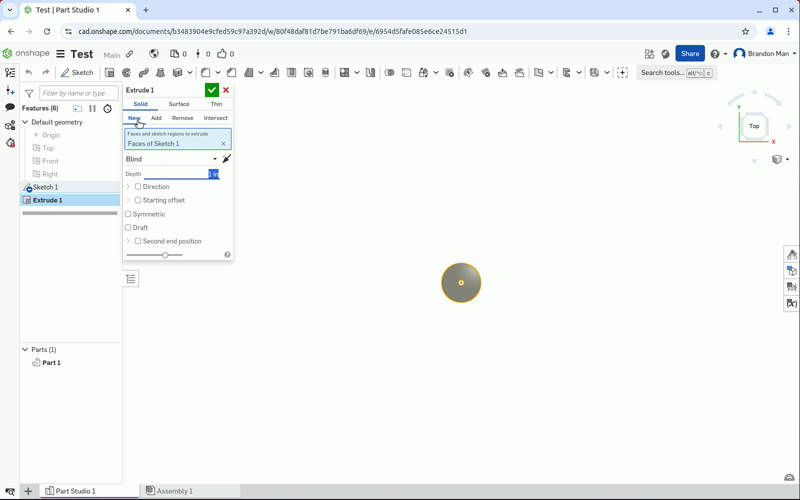
text(0.722)
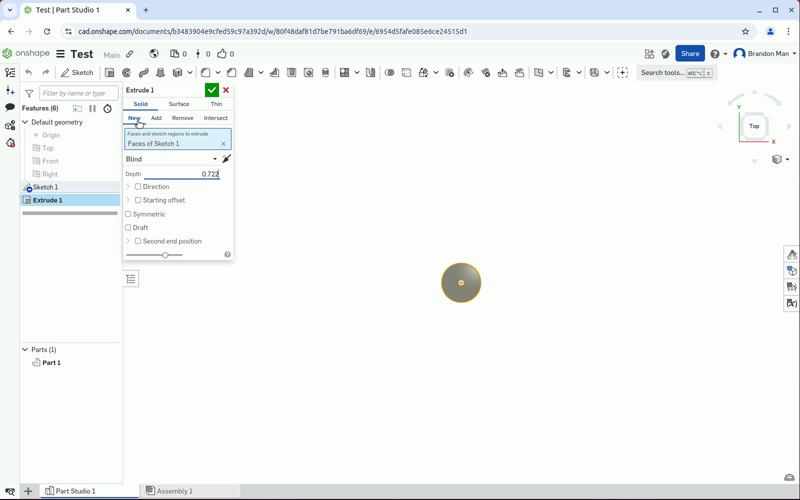
key(enter)
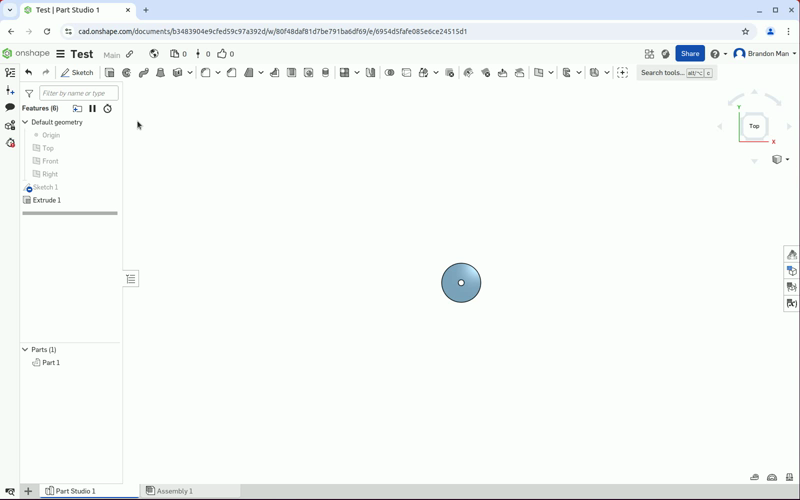
key(shift+h)
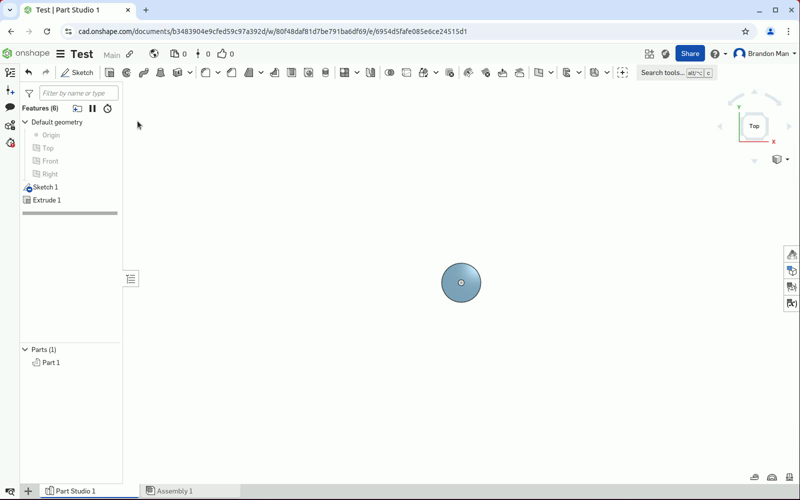
key(shift+h)
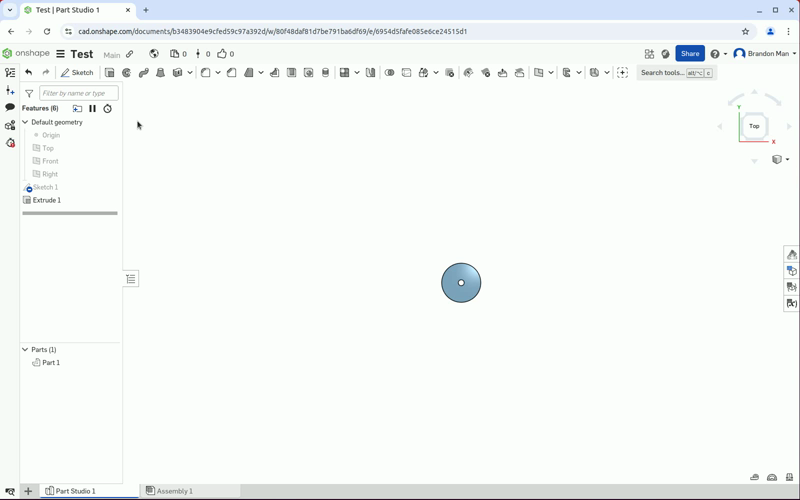
mouse_move(73, 189)
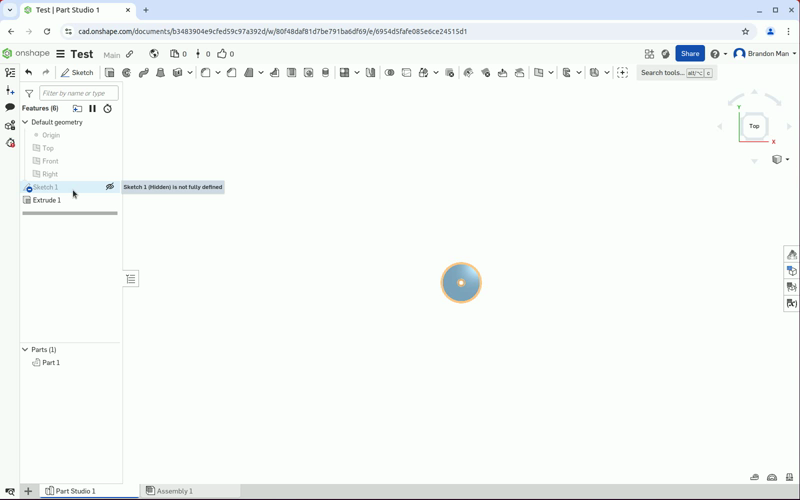
click(73, 189)
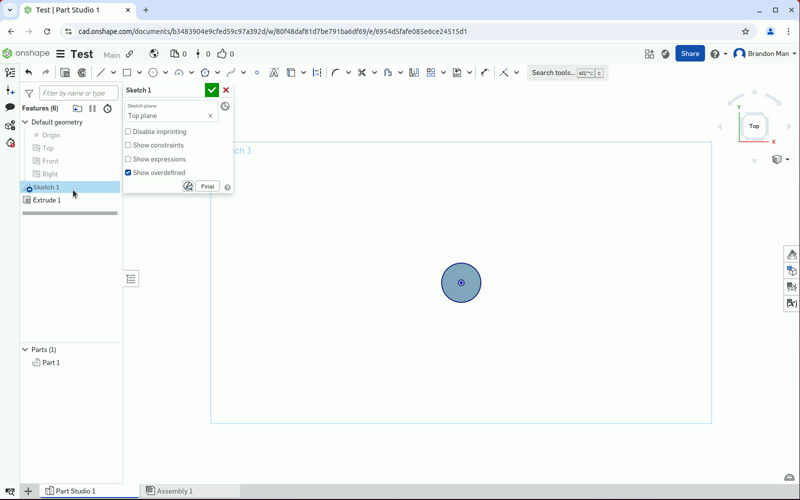
mouse_move(229, 92)
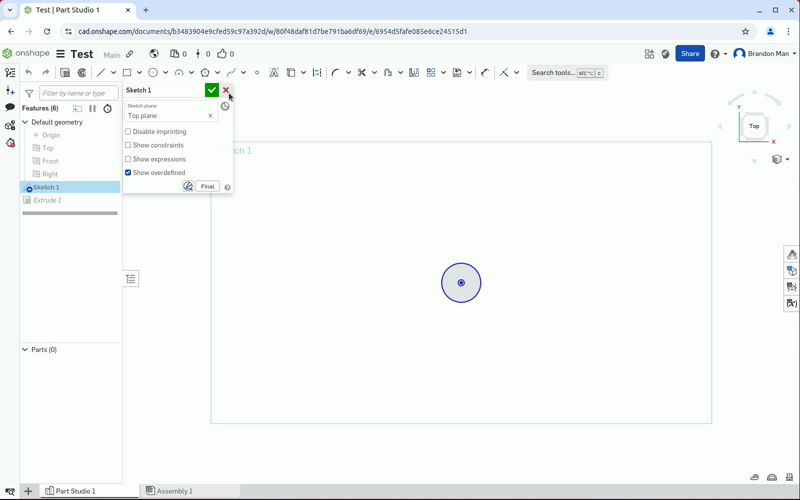
click(229, 92)
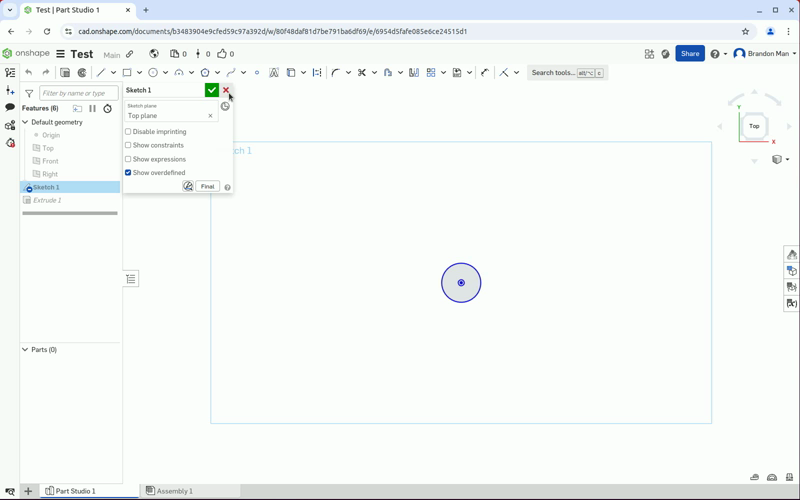
key(shift+s)
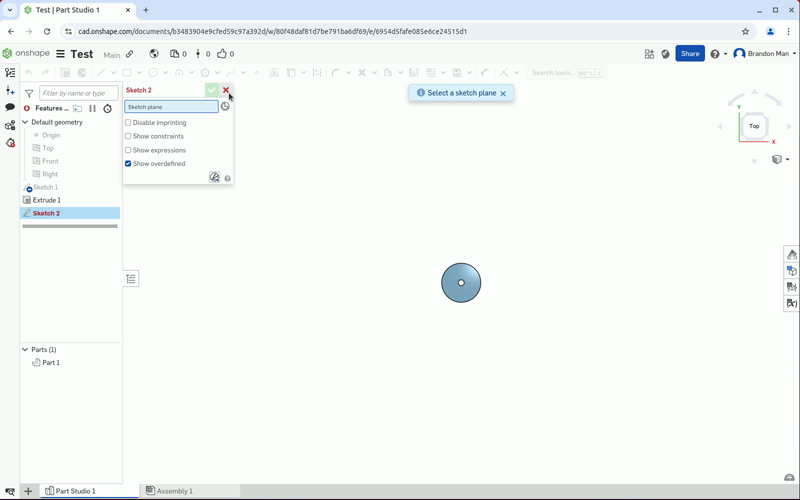
mouse_move(73, 150)
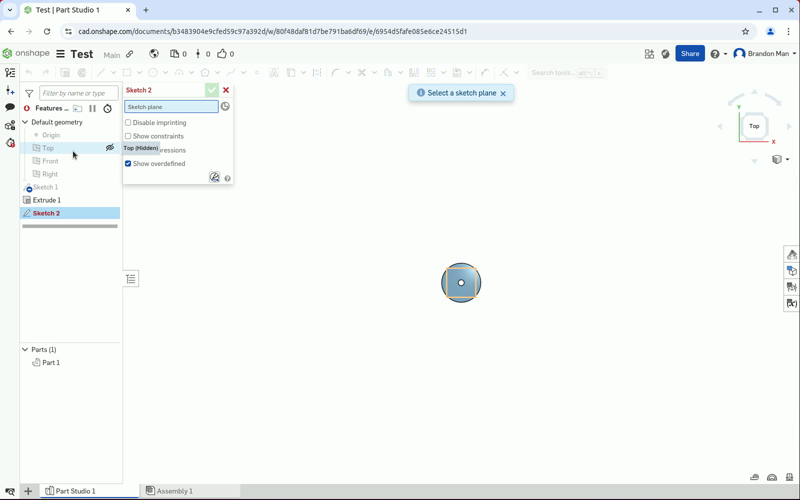
click(73, 150)
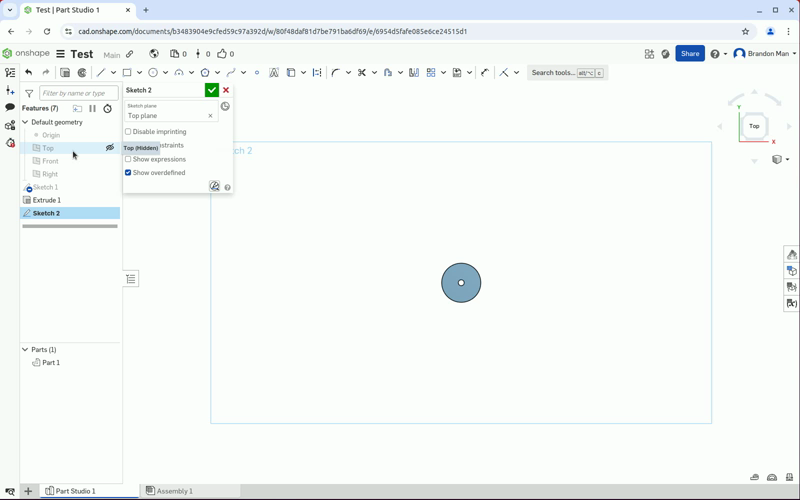
mouse_move(73, 352)
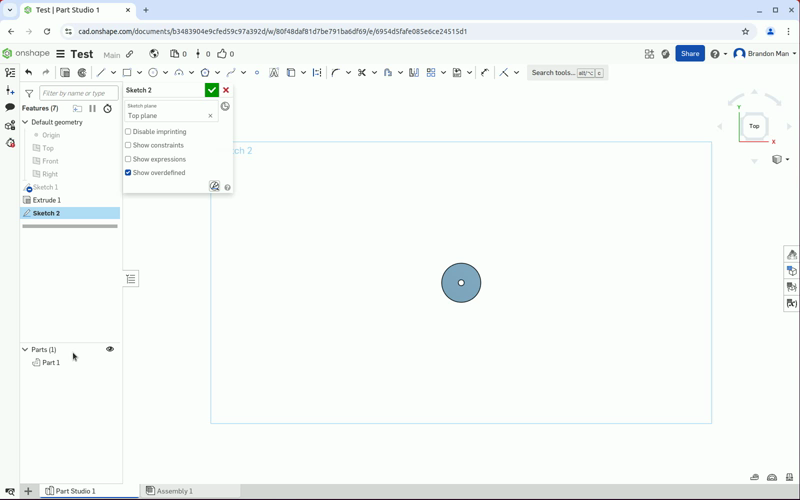
key(y)
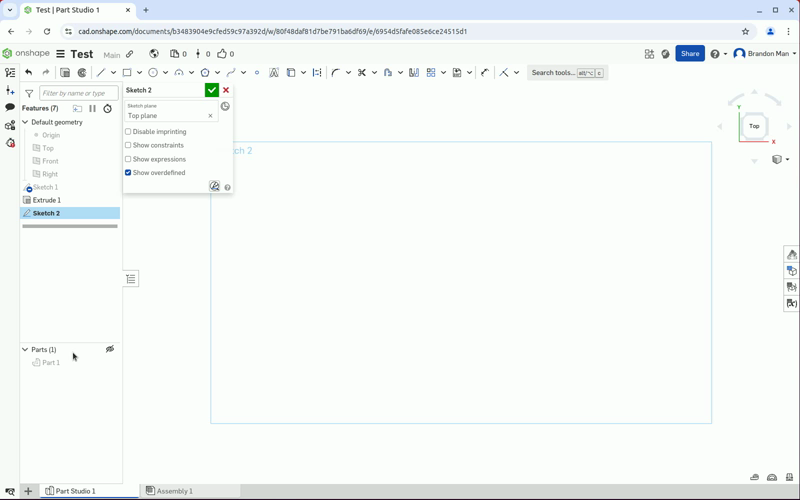
key(c)
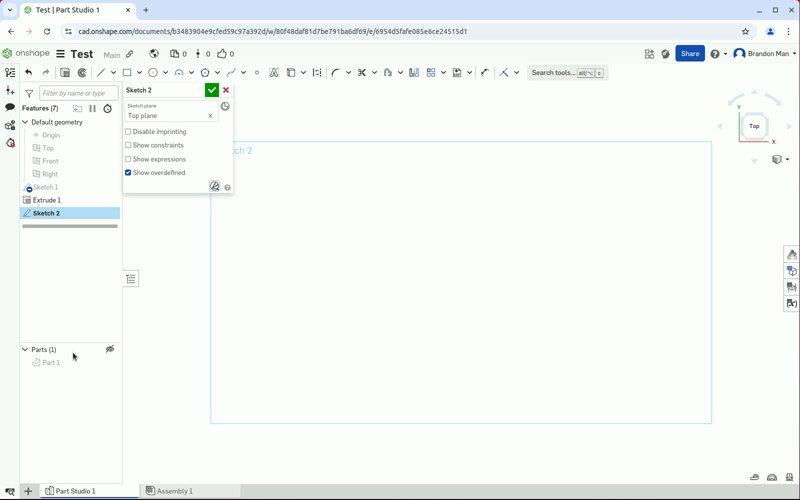
key_down(shift)
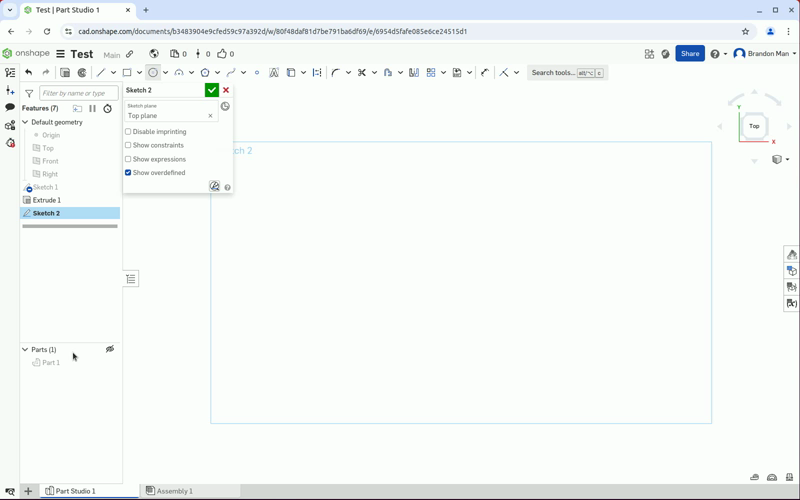
mouse_move(461, 282)
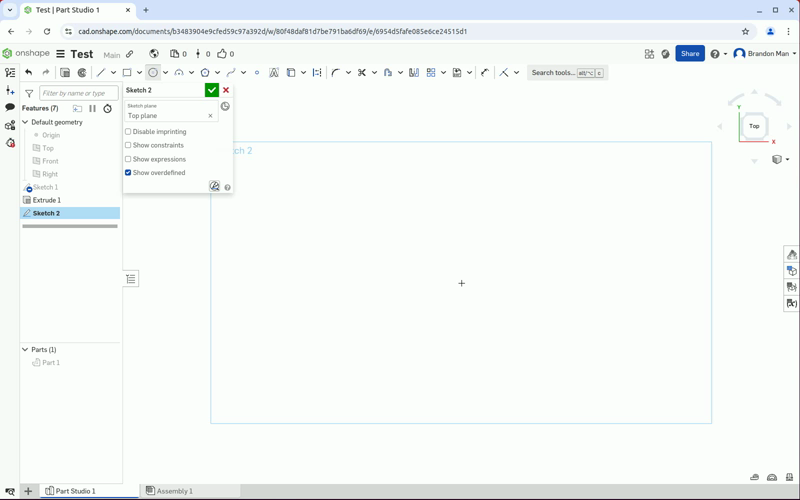
click(461, 282)
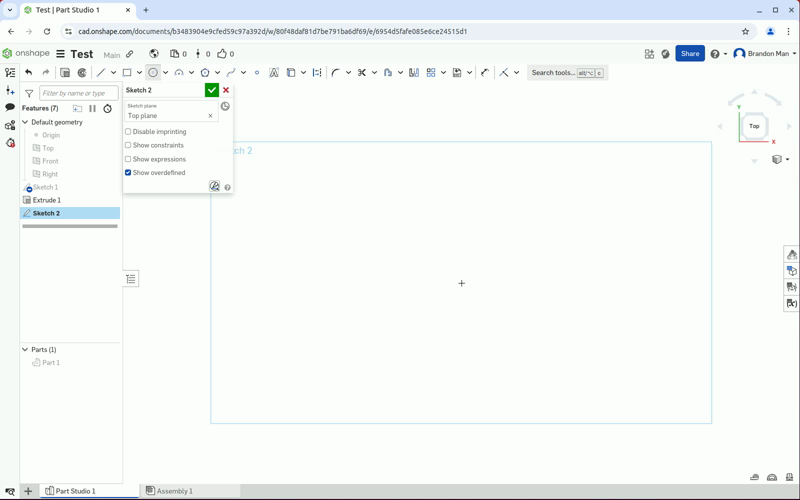
key_up(shift)
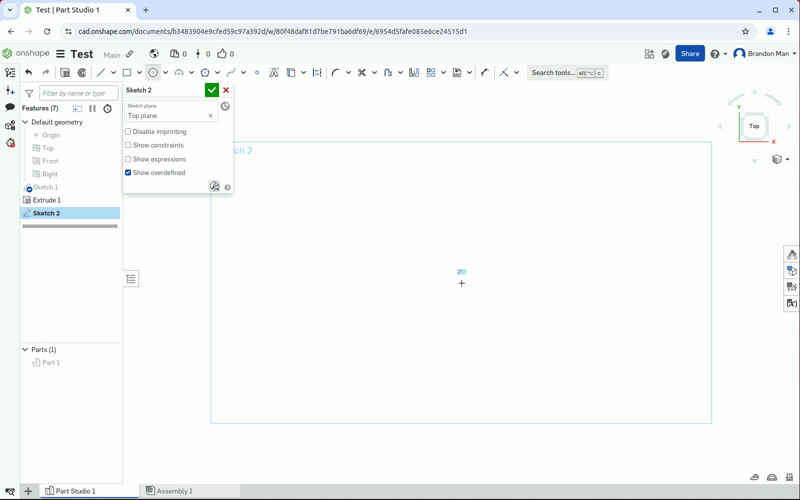
mouse_move(465, 282)
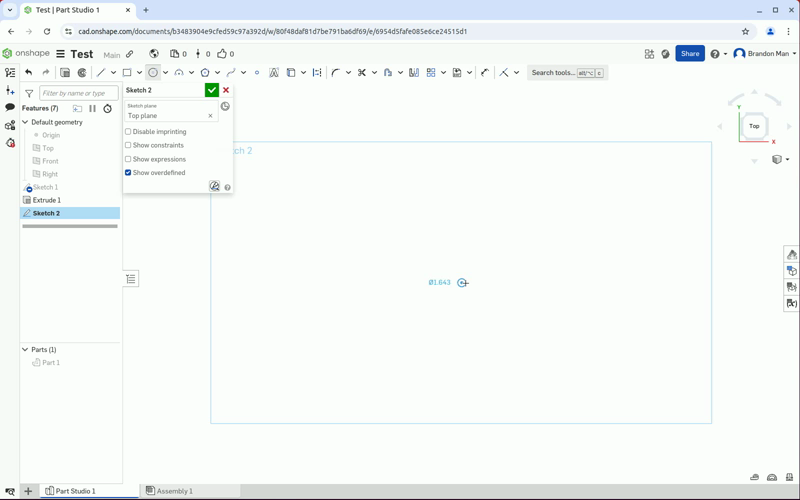
click(465, 282)
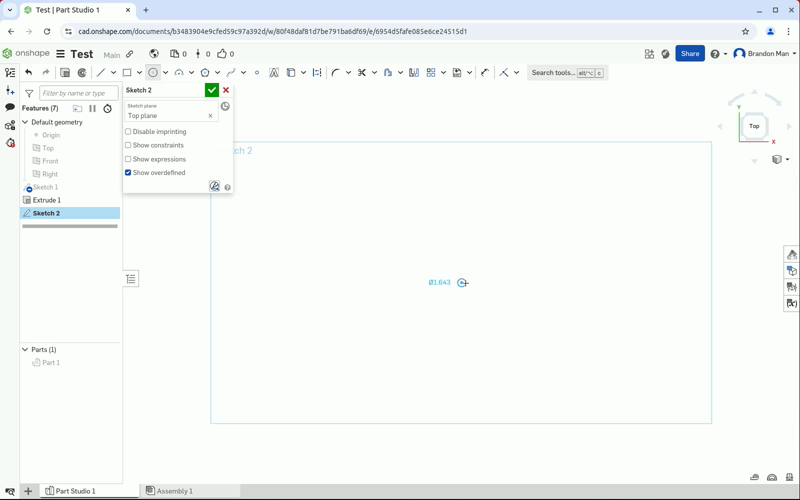
key(esc)
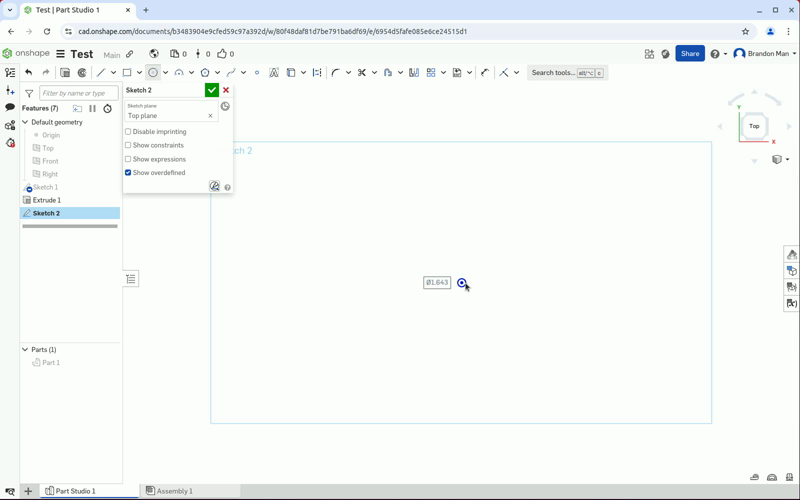
mouse_move(463, 282)
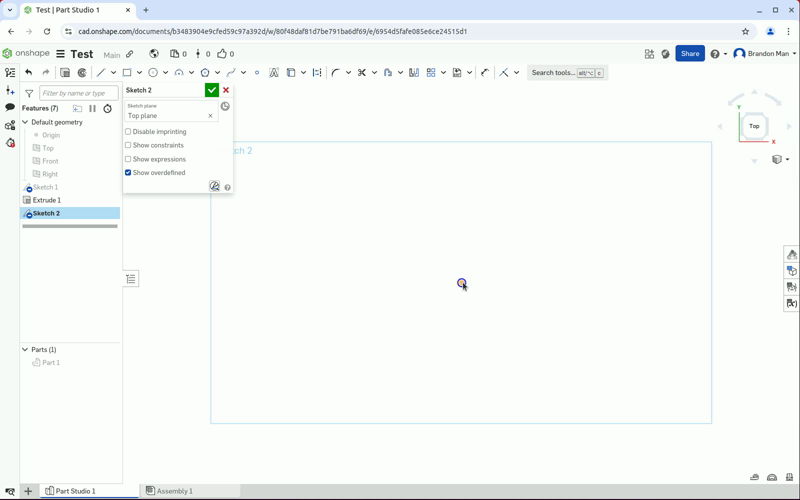
scroll(6)
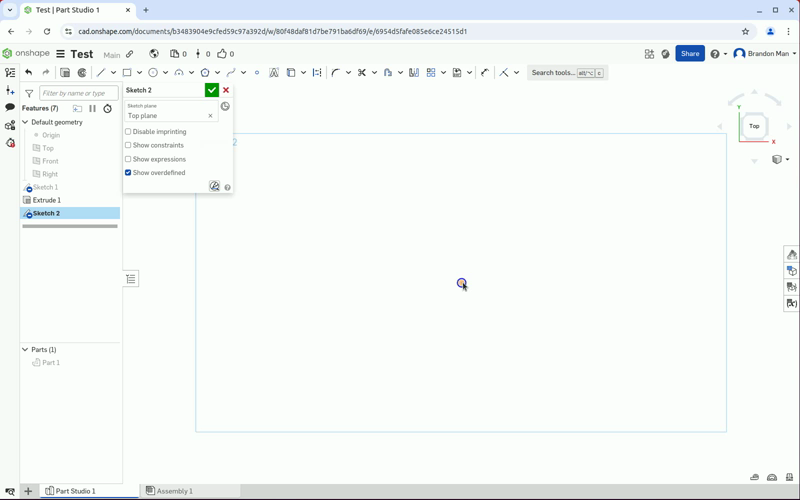
scroll(6)
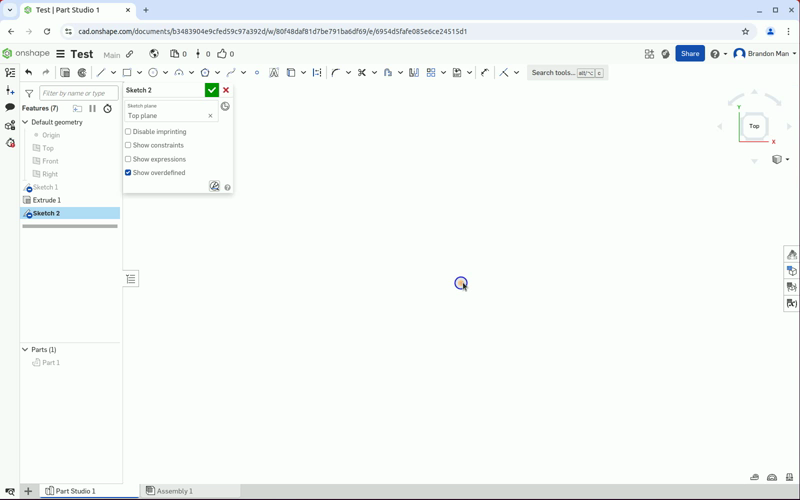
scroll(6)
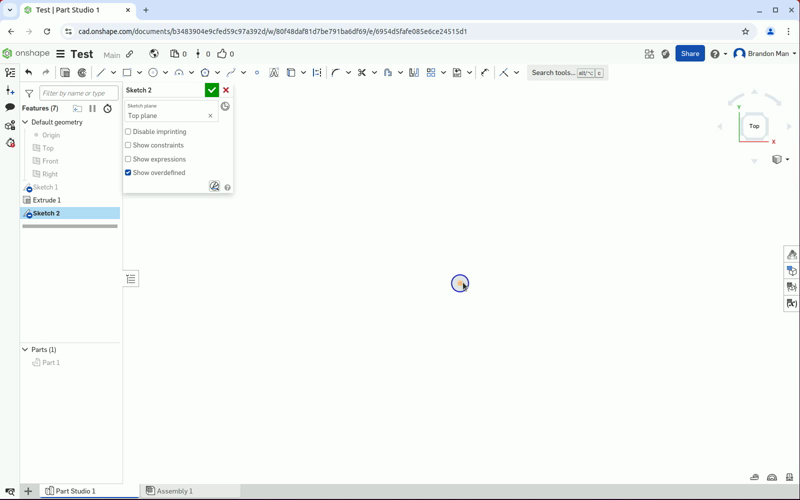
scroll(6)
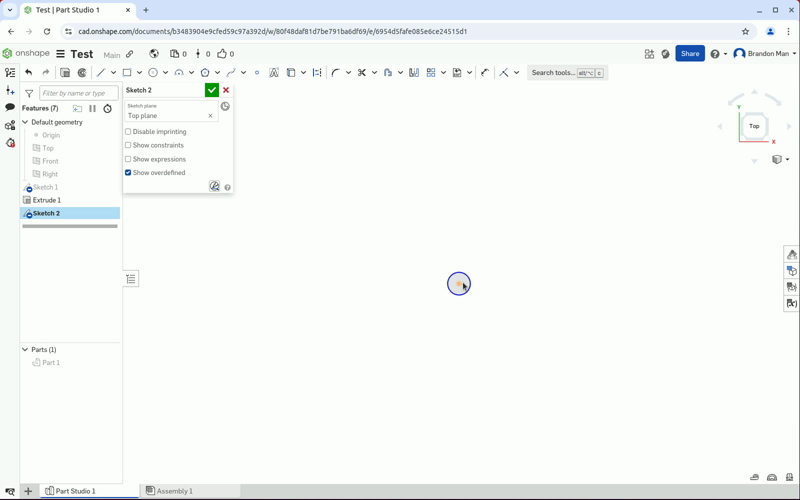
scroll(6)
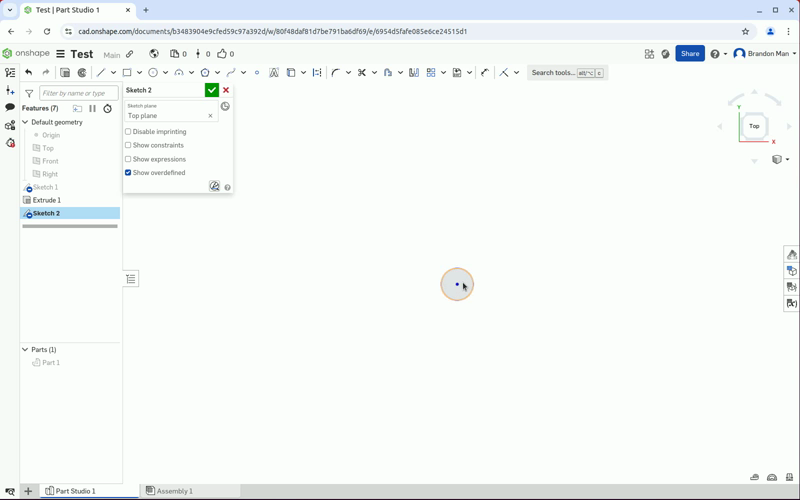
scroll(6)
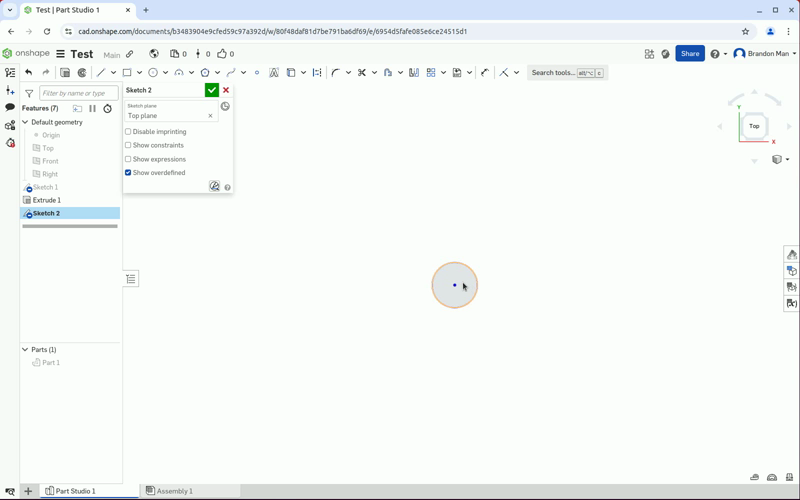
scroll(6)
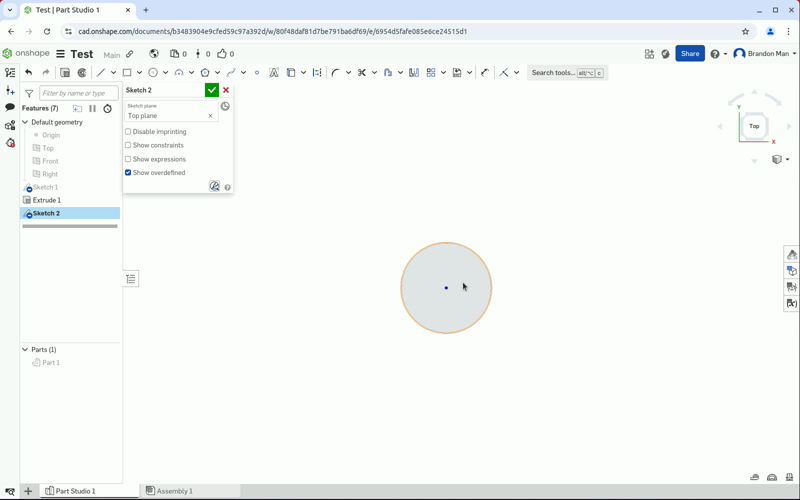
click(463, 282)
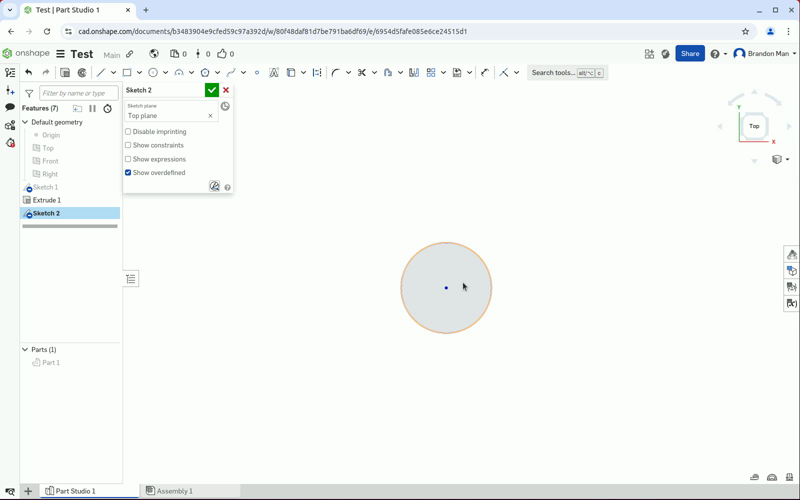
scroll(-6)
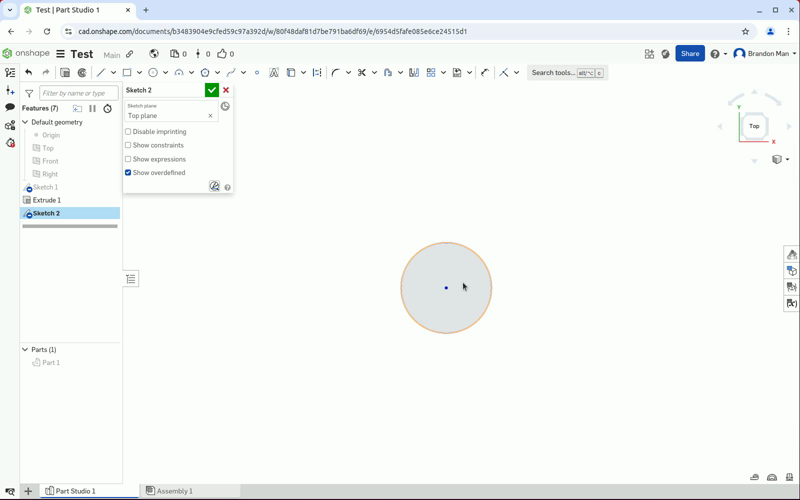
scroll(-6)
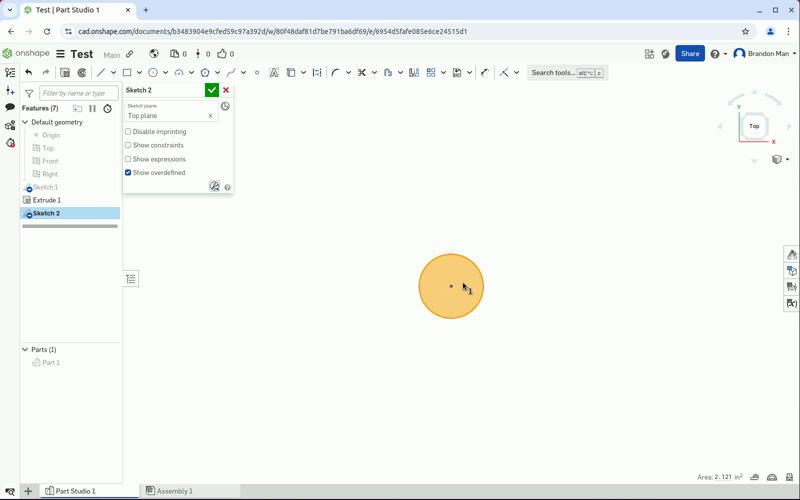
scroll(-6)
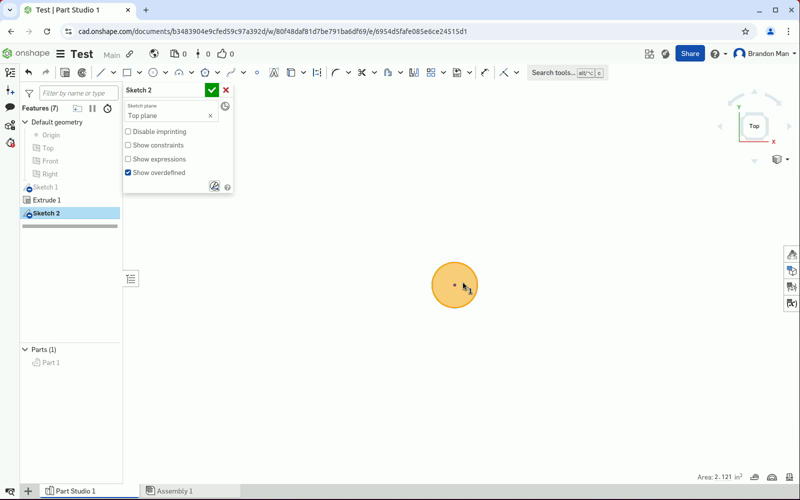
scroll(-6)
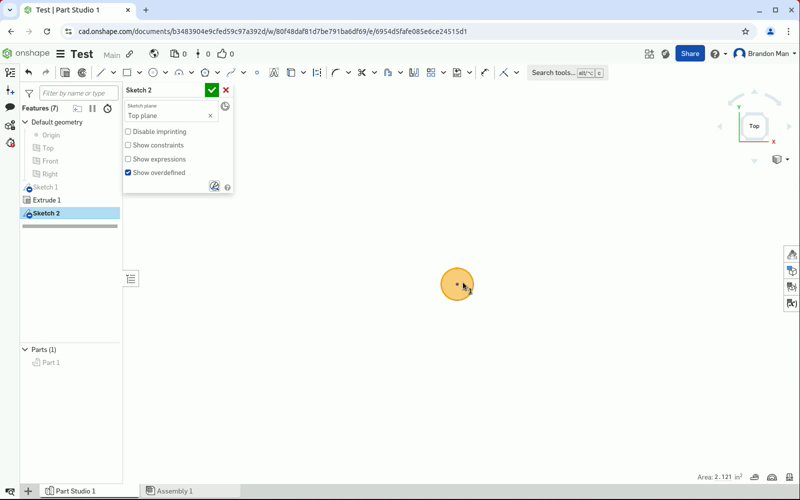
scroll(-6)
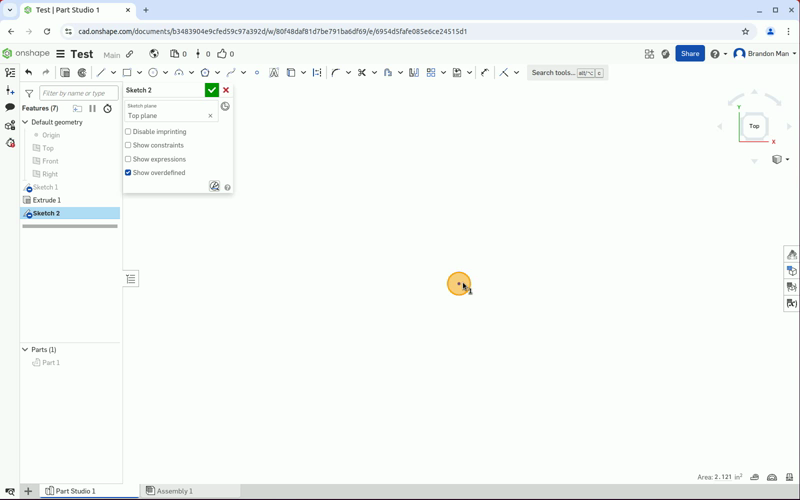
scroll(-6)
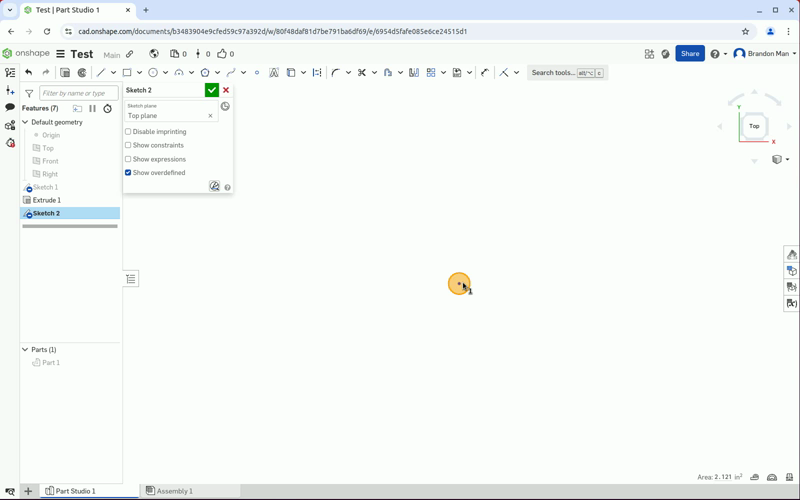
scroll(-6)
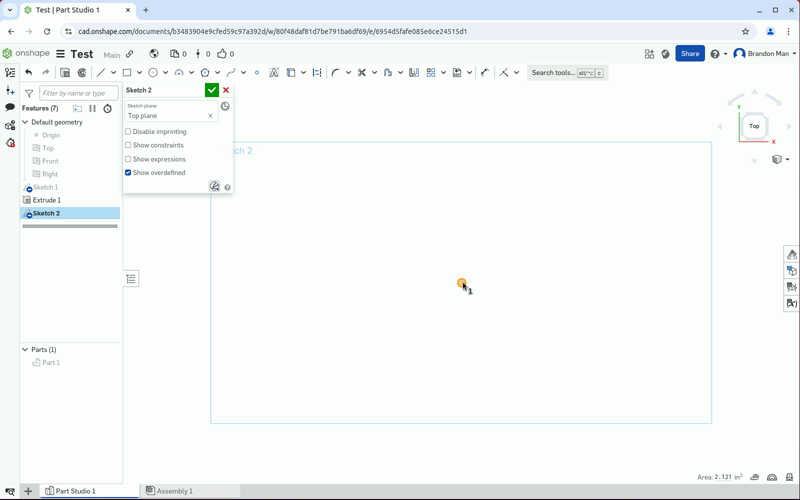
mouse_move(73, 352)
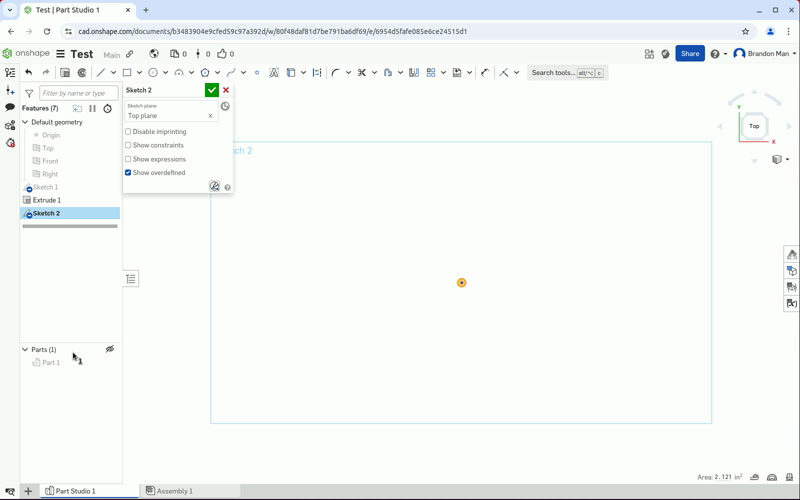
key(shift+y)
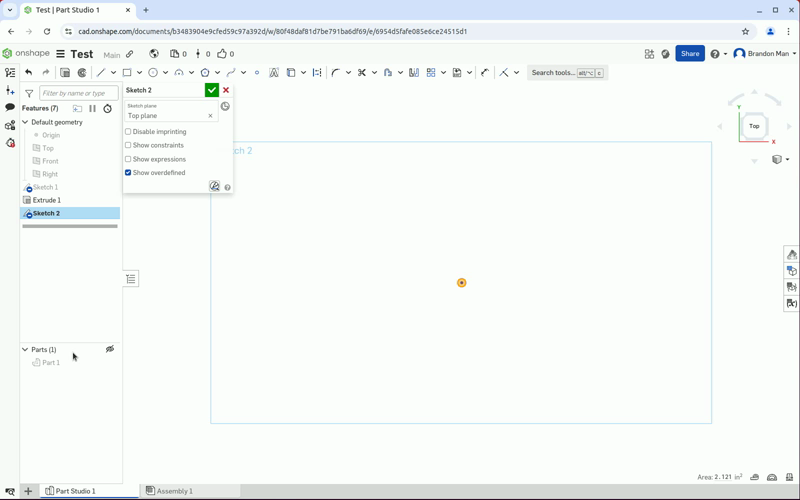
key(shift+e)
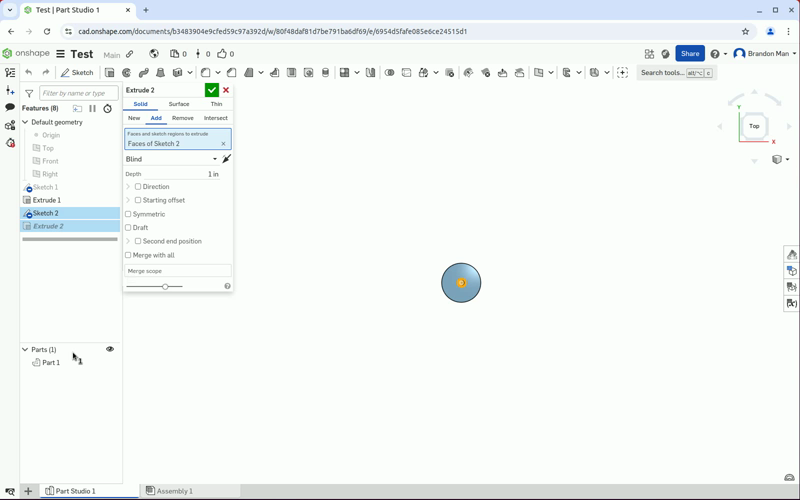
mouse_move(143, 106)
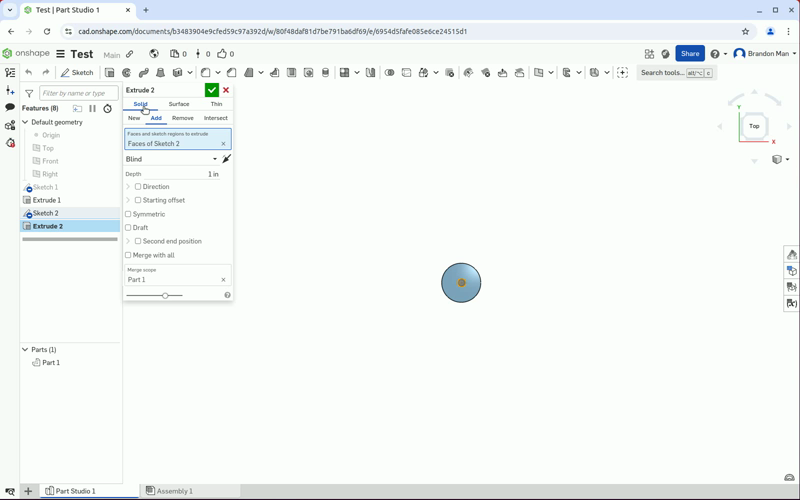
click(143, 106)
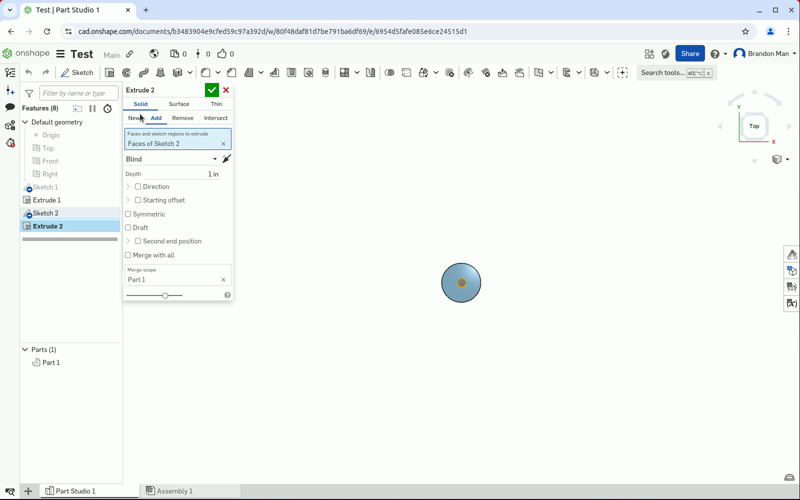
mouse_move(137, 120)
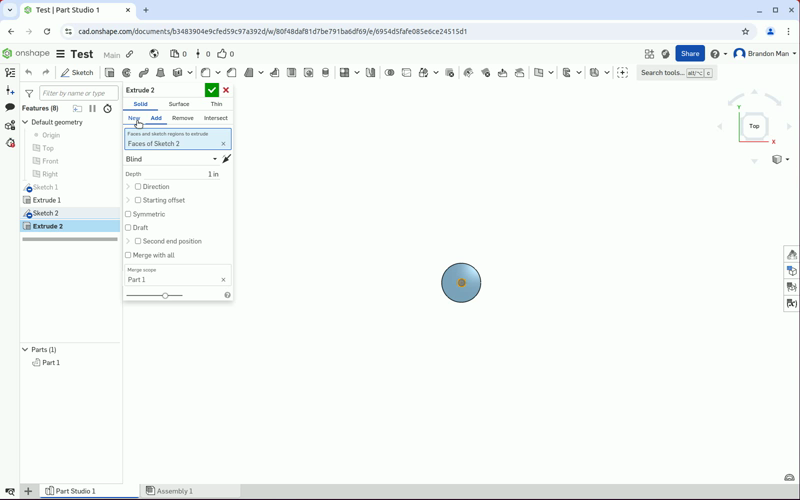
click(137, 120)
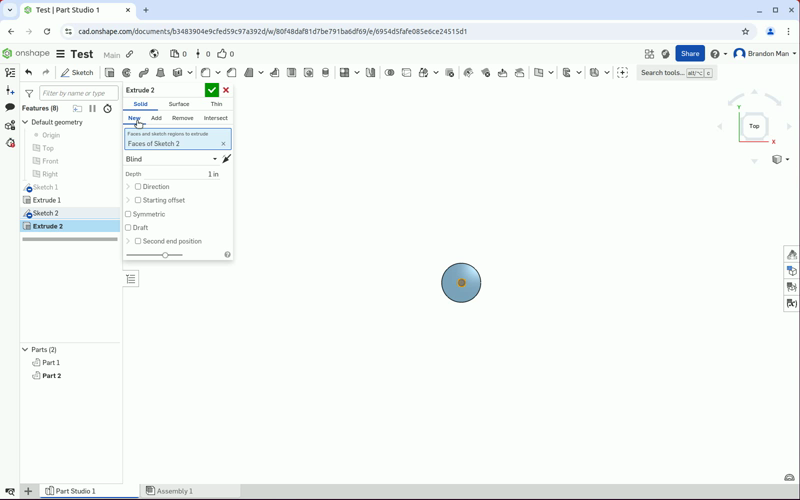
key(tab, 4)
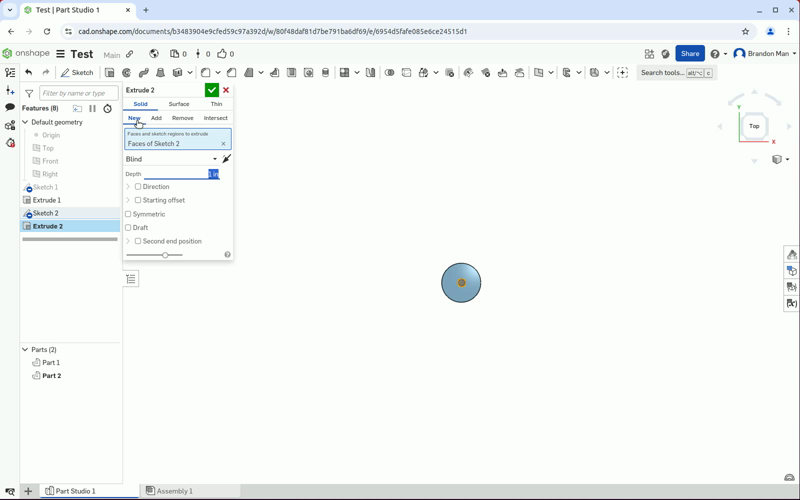
text(19.016)
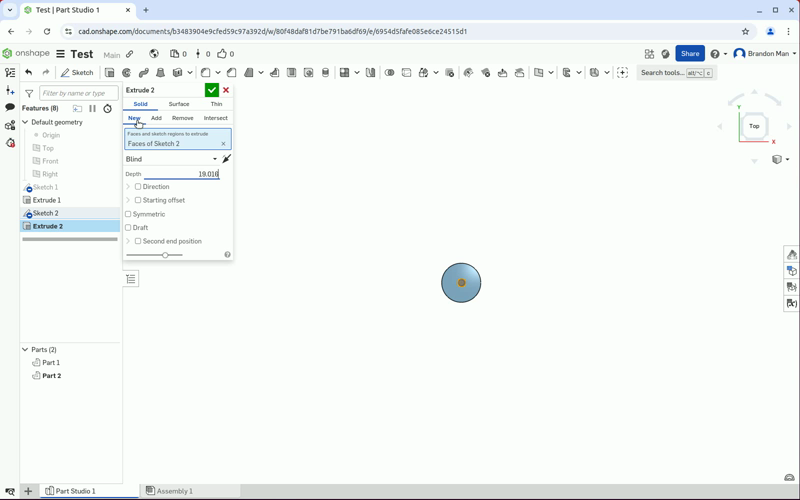
key(enter)
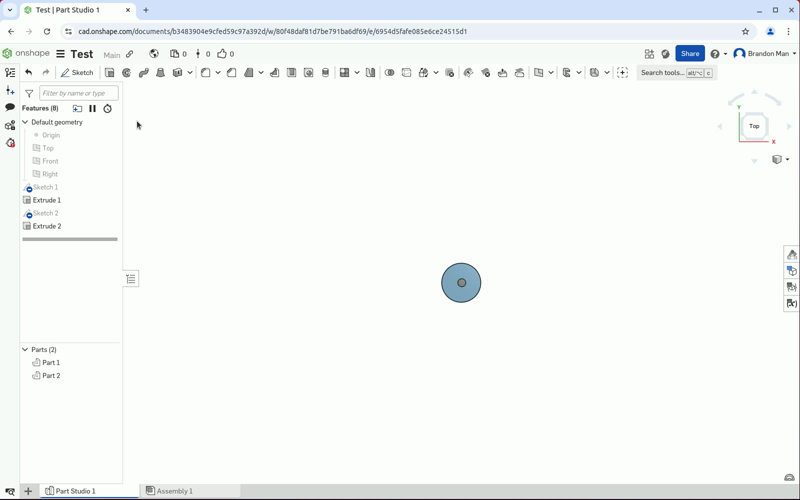
key(shift+h)
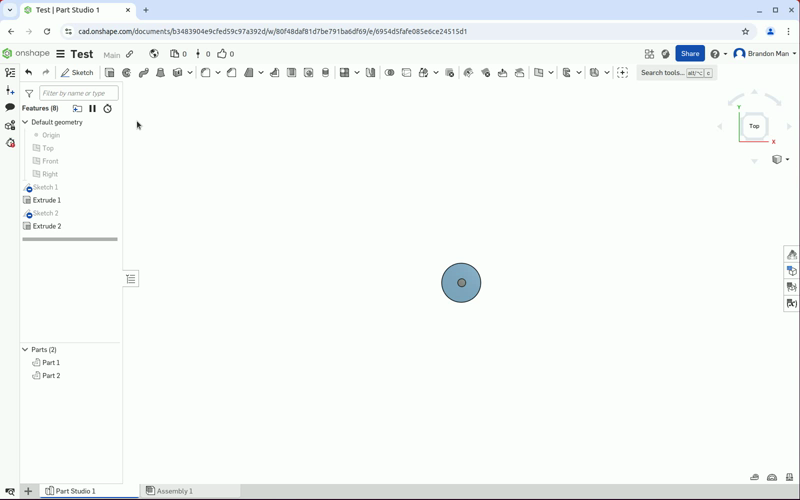
key(shift+h)
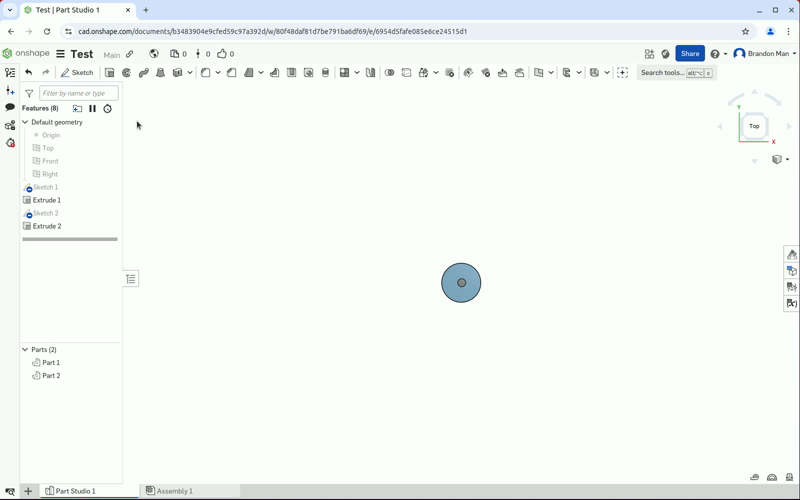
mouse_move(73, 189)
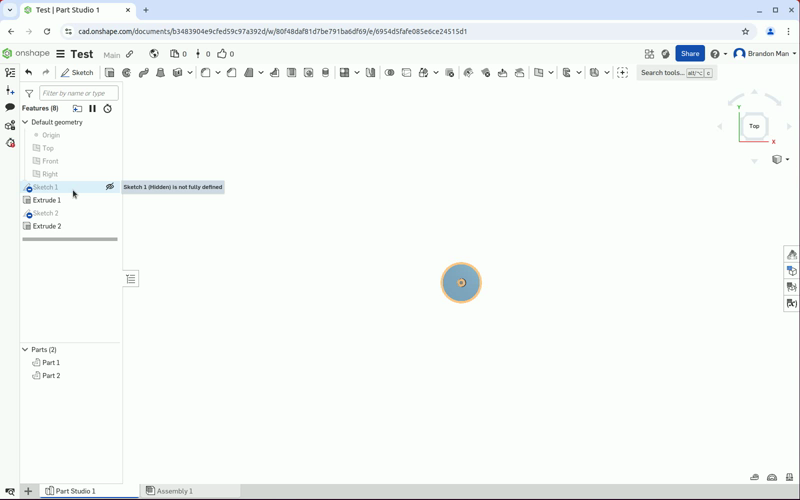
click(73, 189)
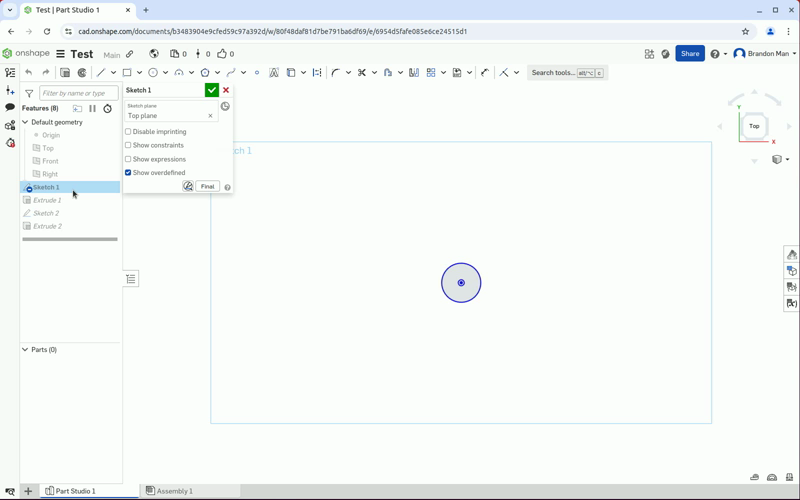
mouse_move(229, 92)
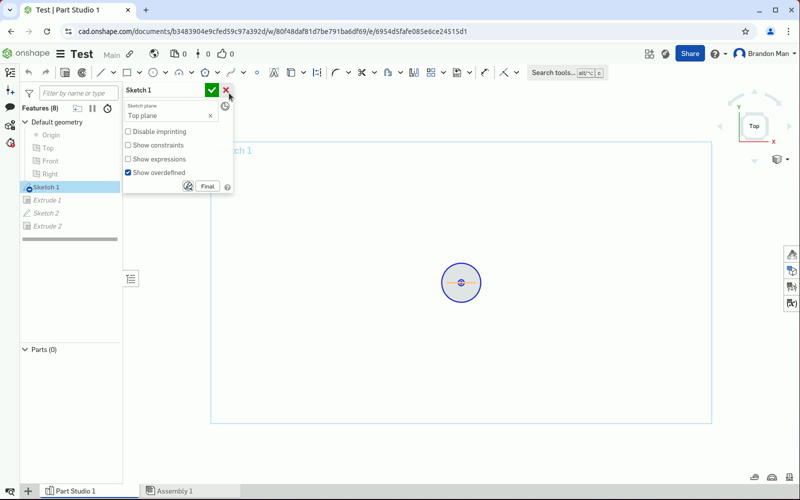
click(229, 92)
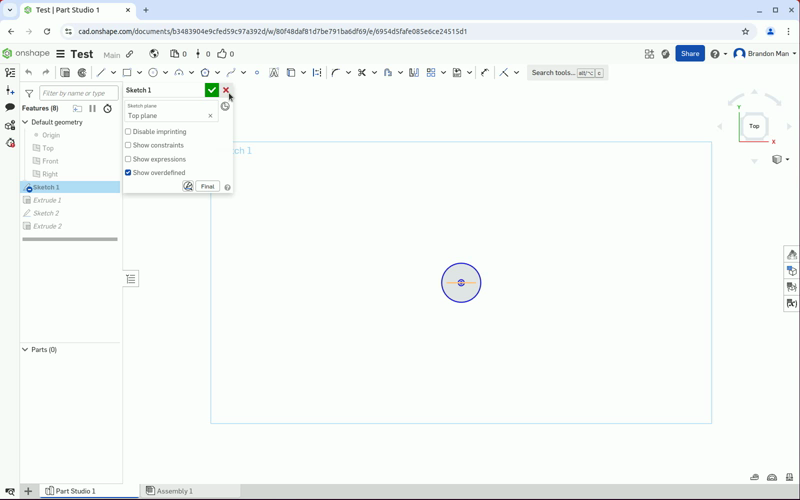
key(shift+s)
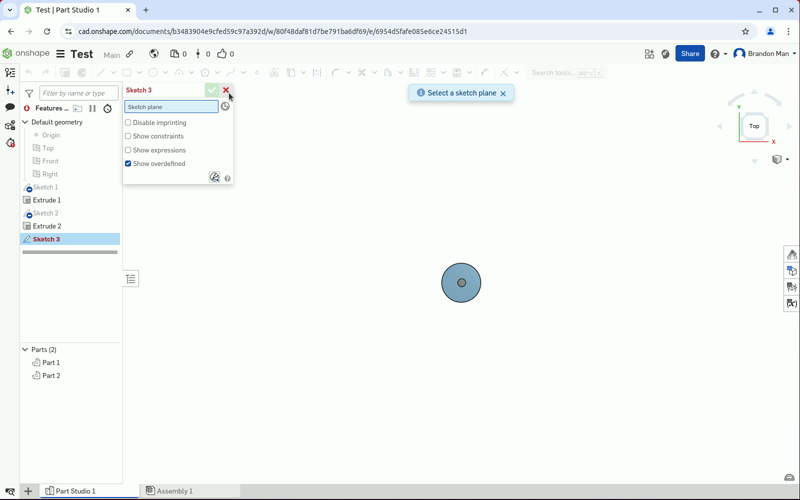
mouse_move(73, 150)
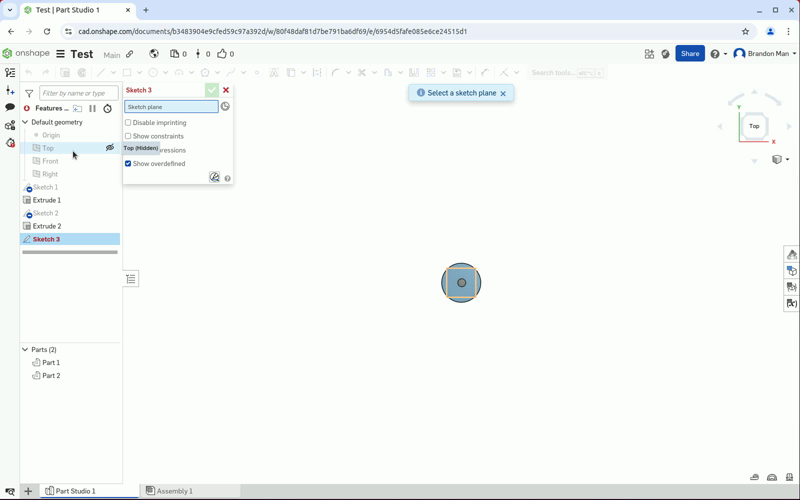
click(73, 150)
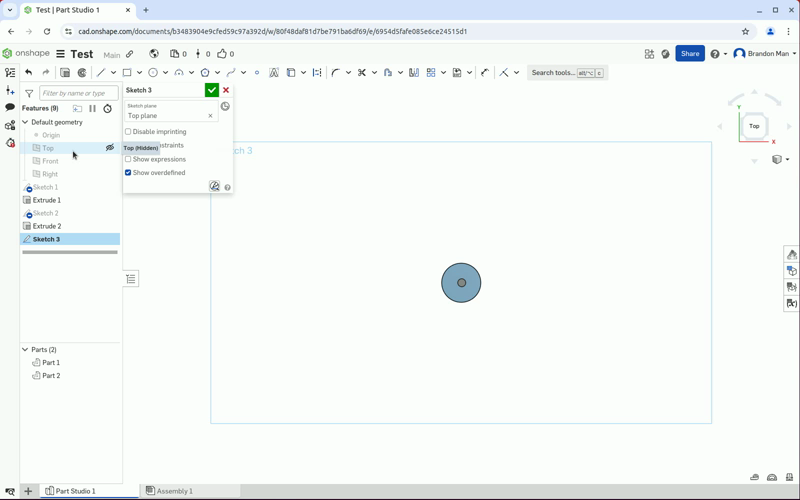
mouse_move(73, 352)
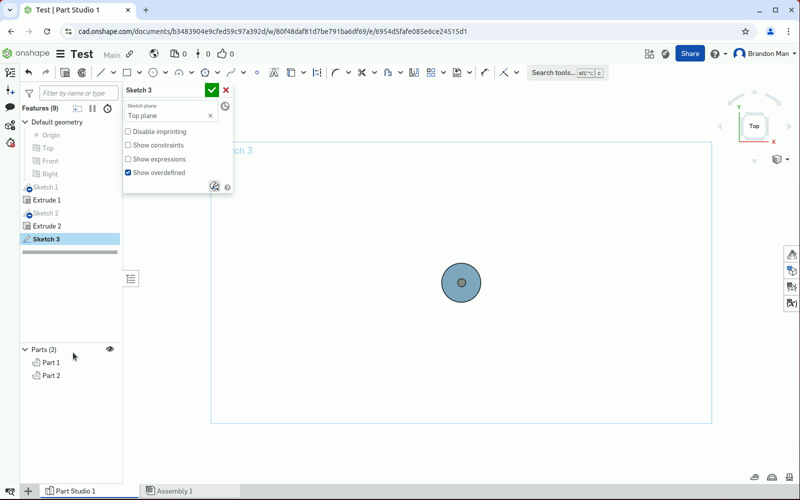
key(y)
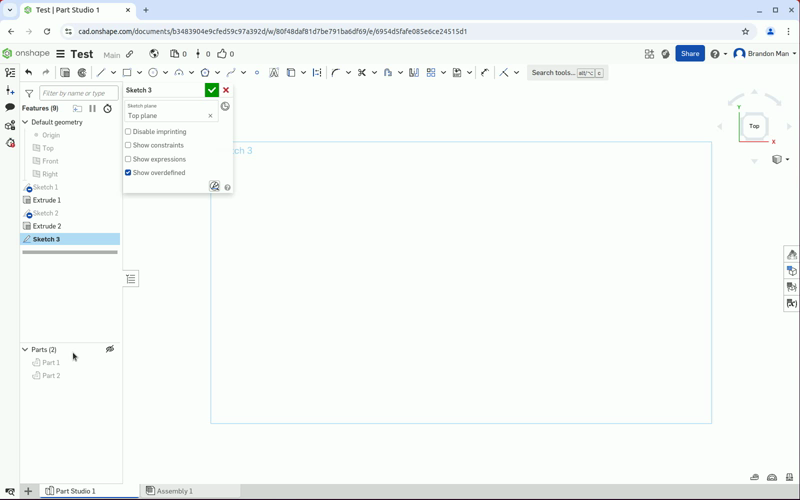
key(c)
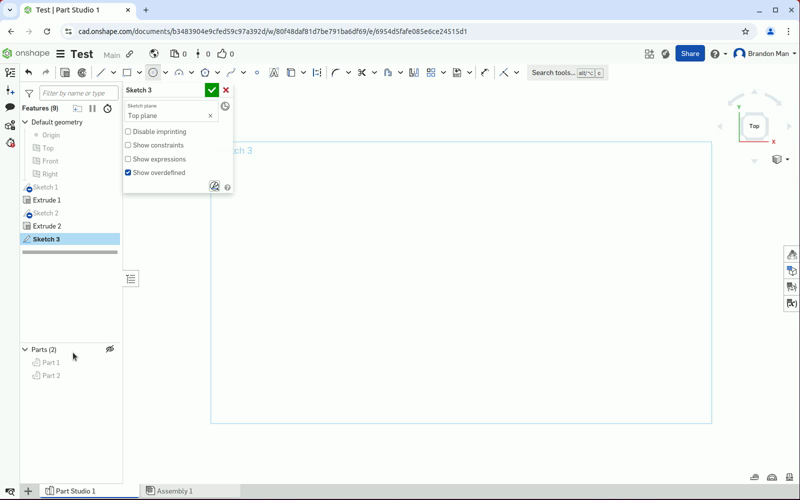
key_down(shift)
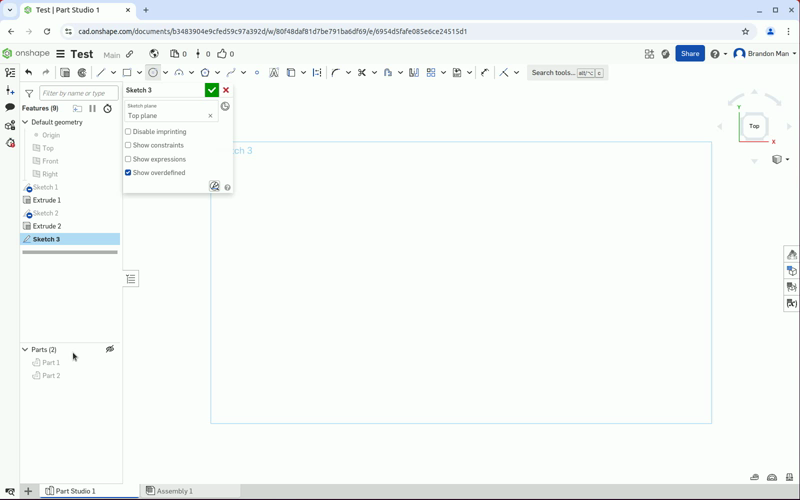
mouse_move(555, 320)
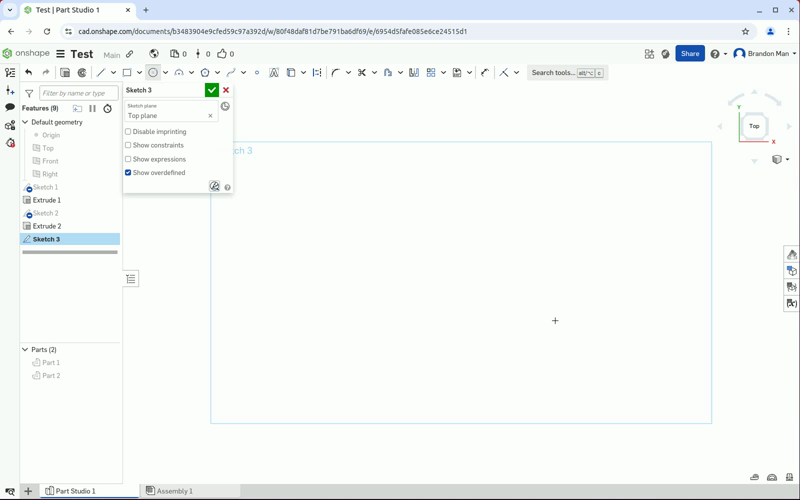
click(555, 320)
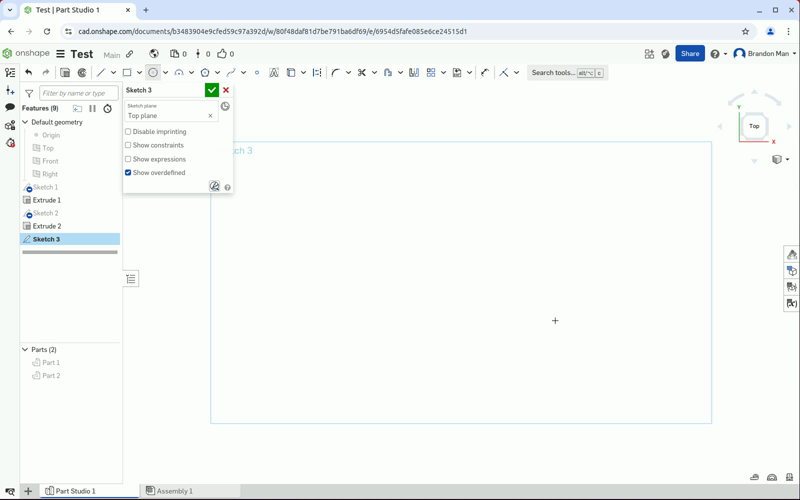
key_up(shift)
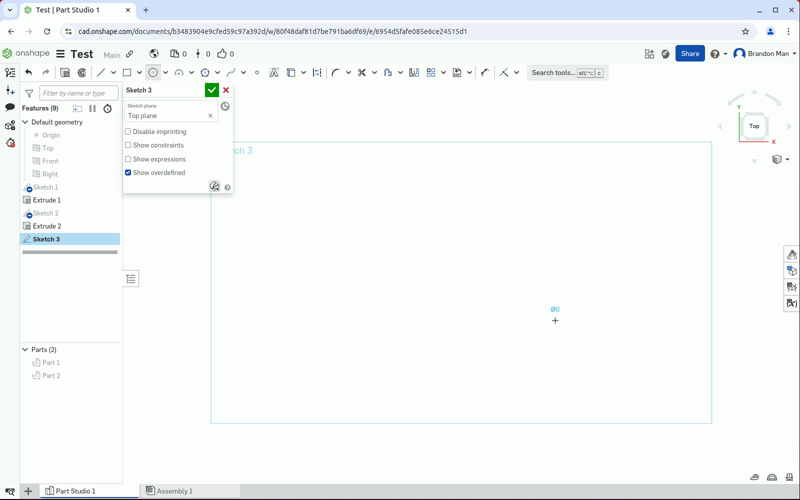
mouse_move(573, 320)
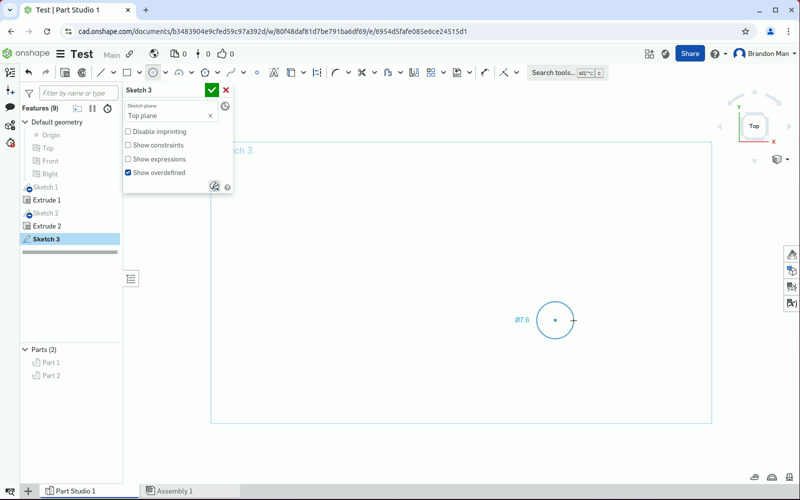
click(573, 320)
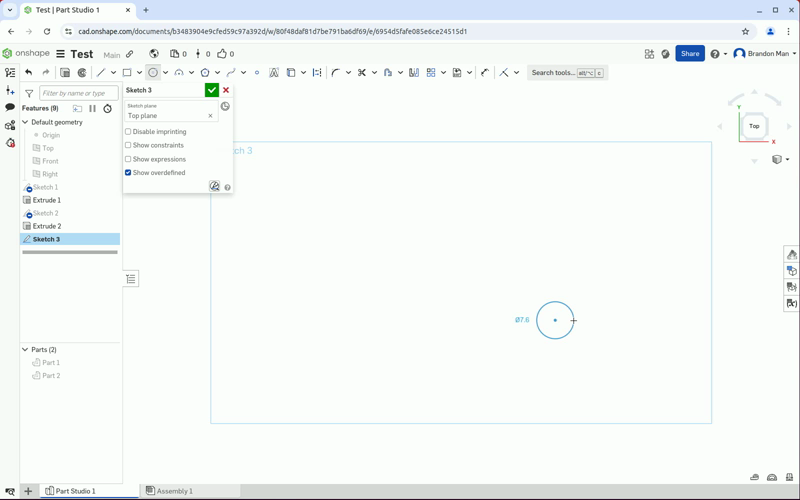
key(esc)
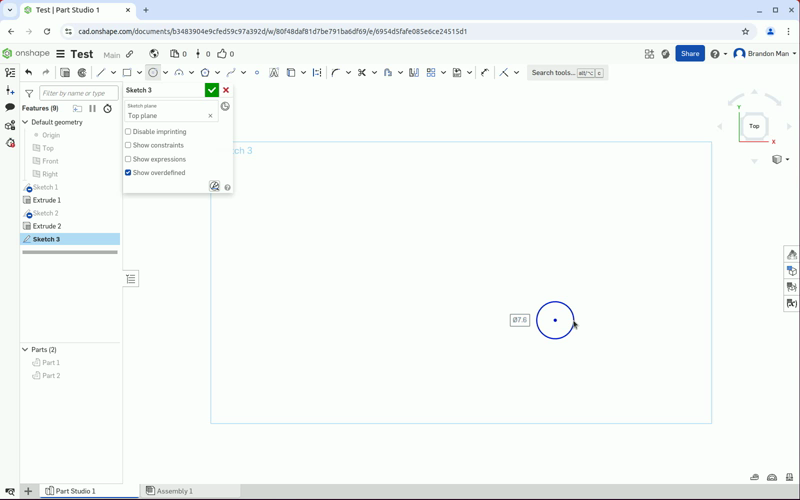
mouse_move(567, 331)
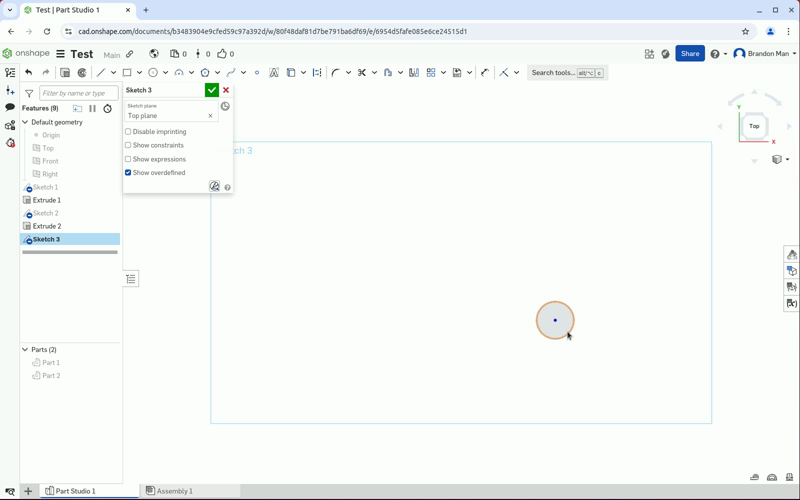
scroll(6)
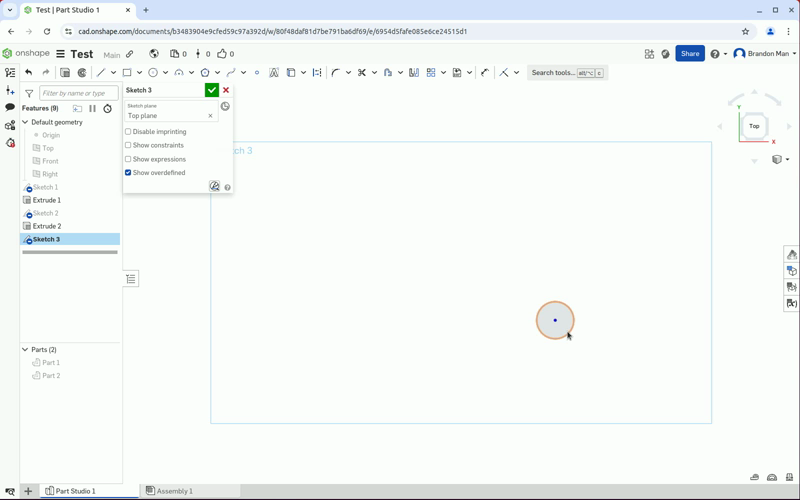
scroll(6)
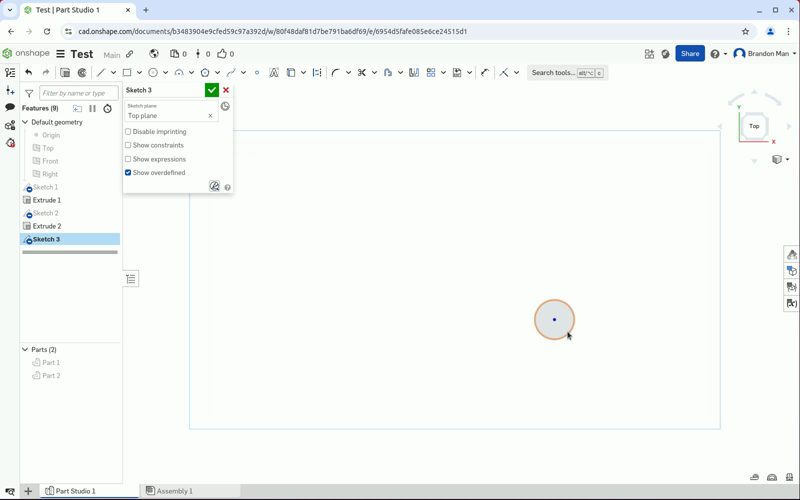
scroll(6)
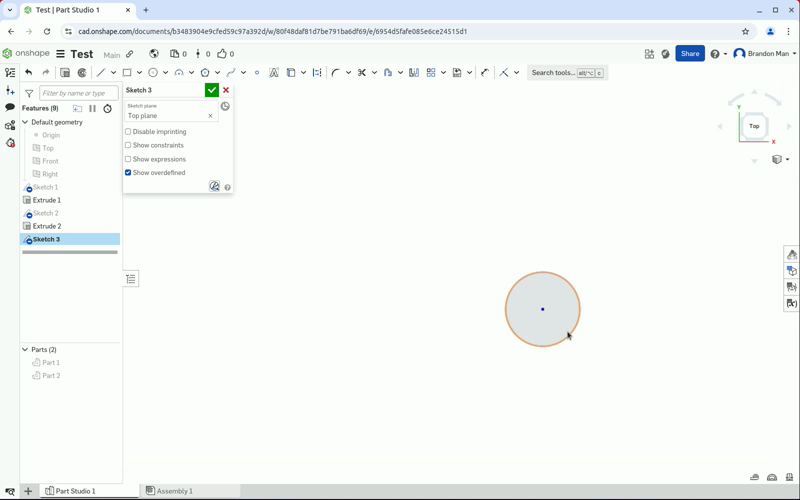
scroll(6)
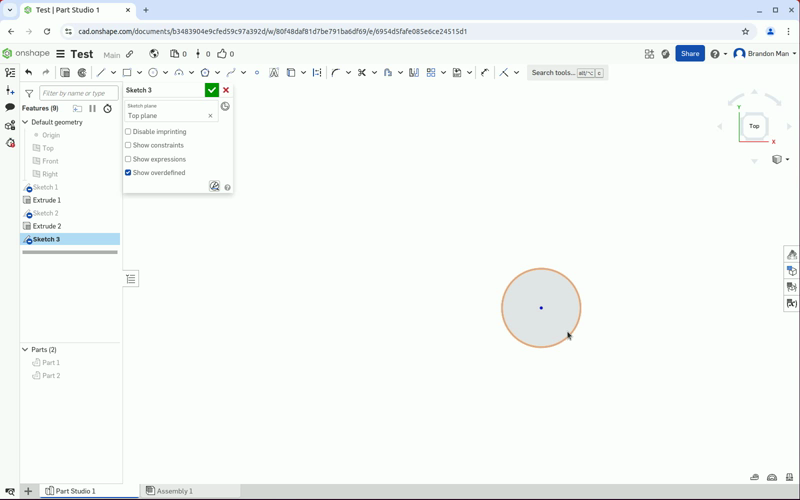
scroll(6)
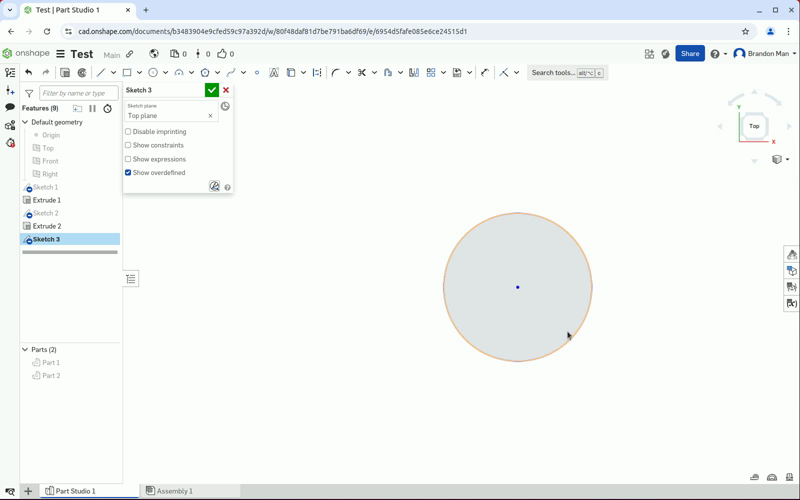
scroll(6)
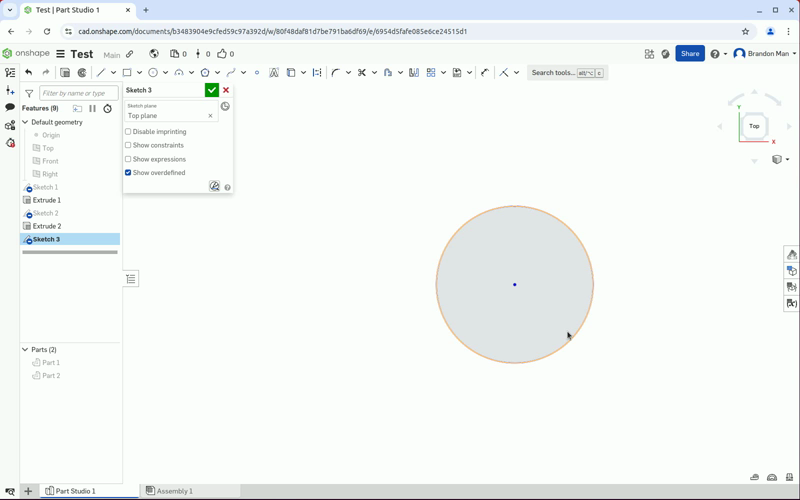
scroll(6)
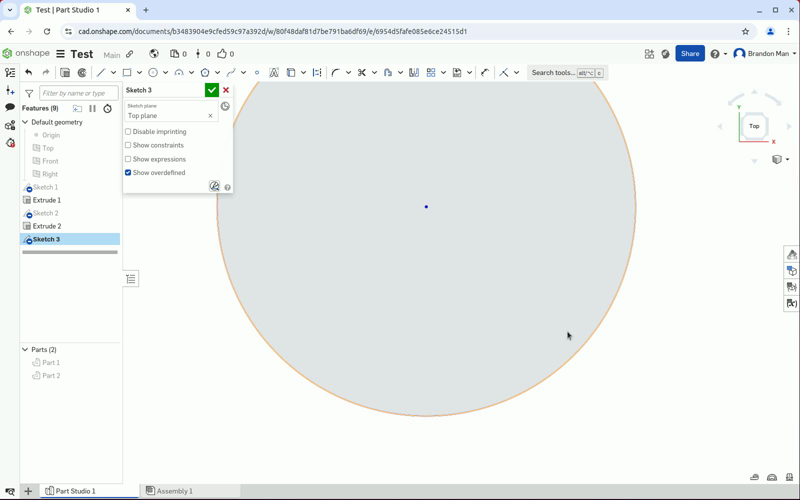
click(567, 331)
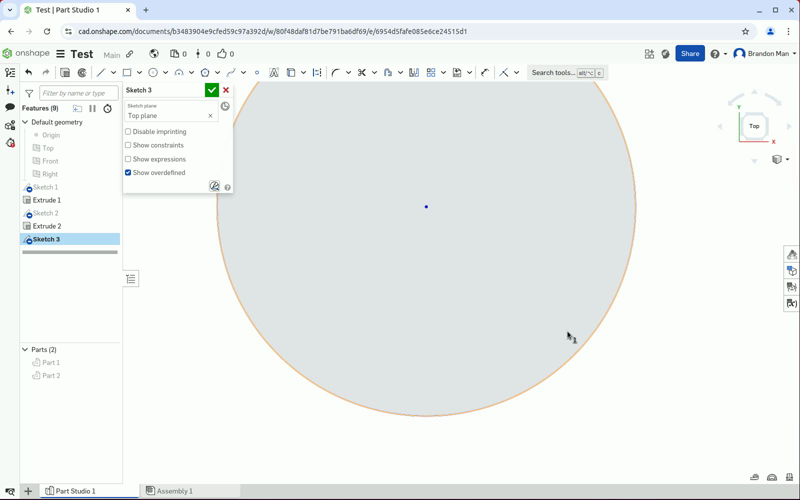
scroll(-6)
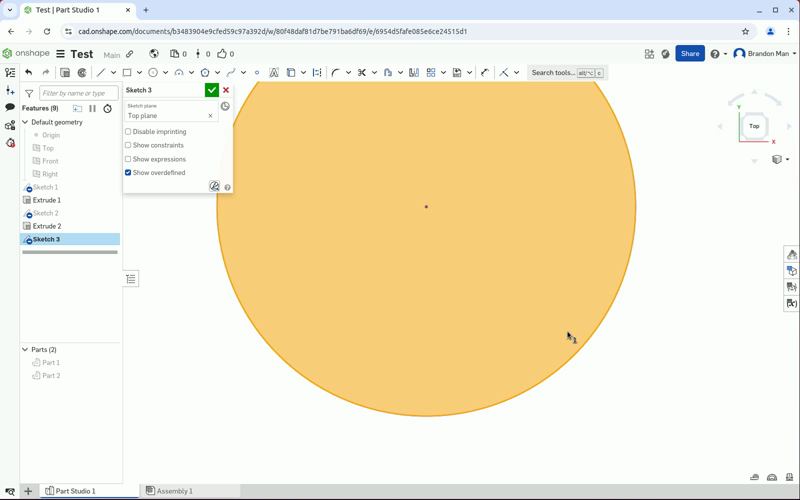
scroll(-6)
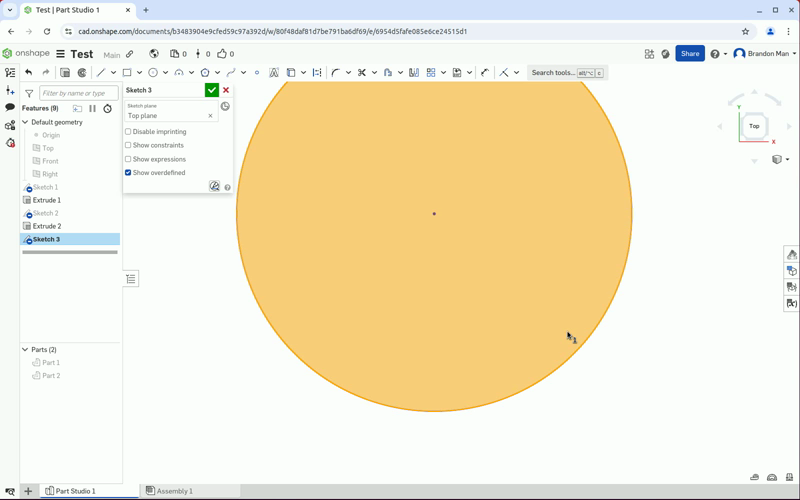
scroll(-6)
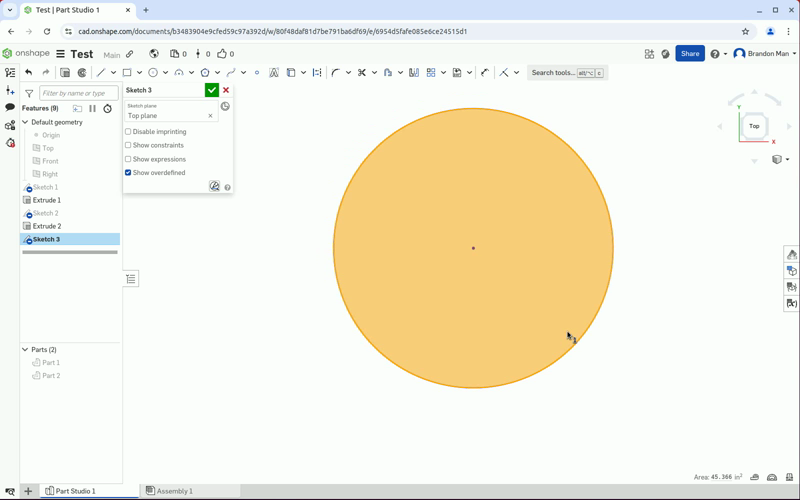
scroll(-6)
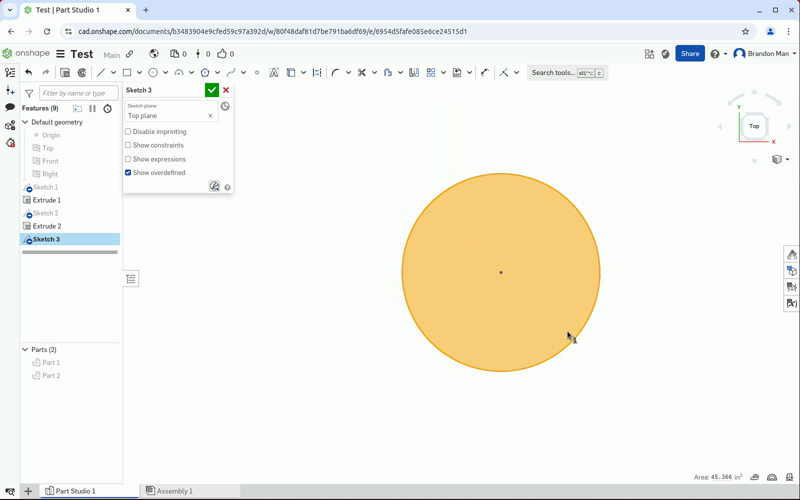
scroll(-6)
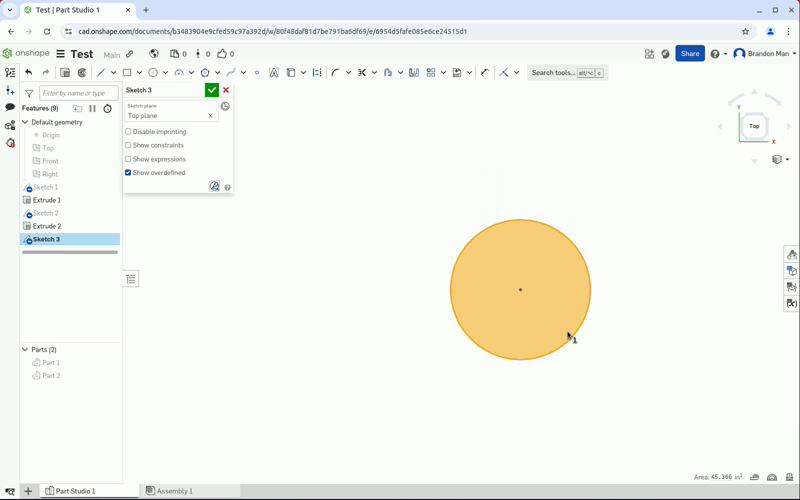
scroll(-6)
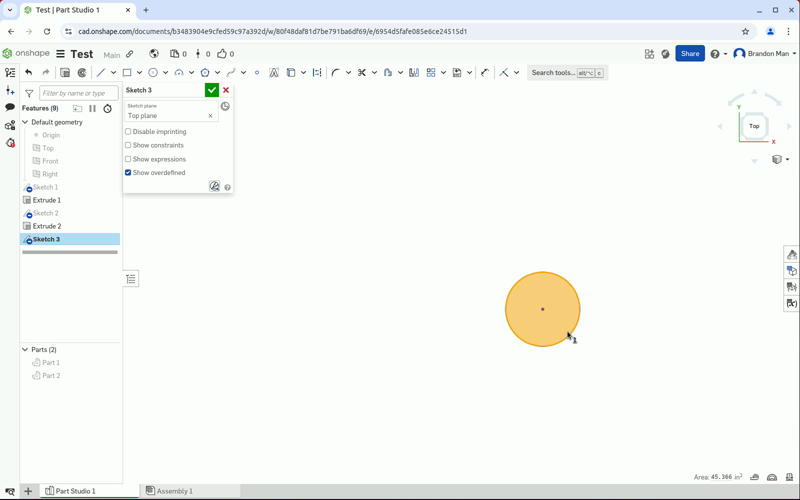
scroll(-6)
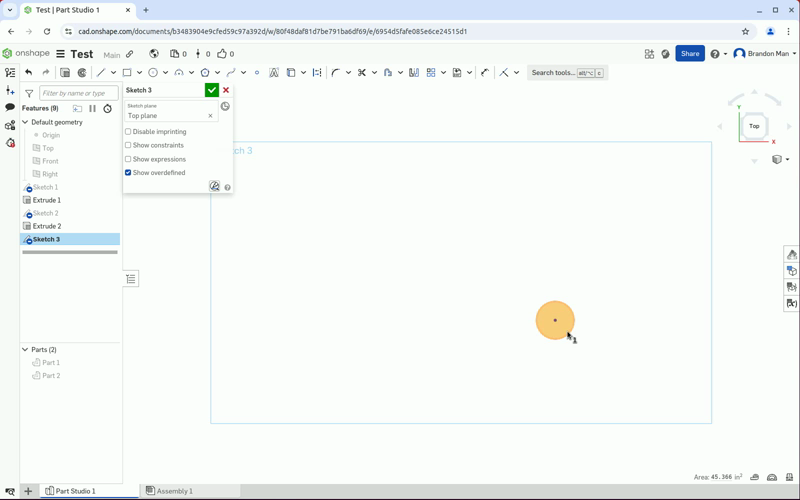
mouse_move(73, 352)
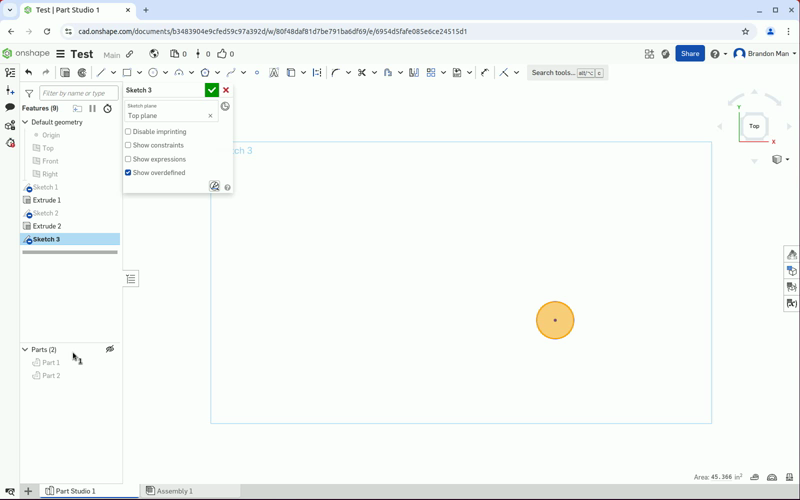
key(shift+y)
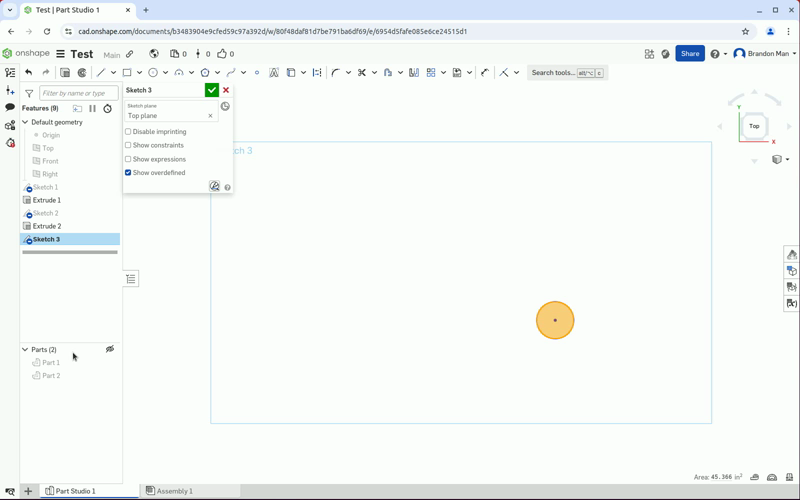
key(shift+e)
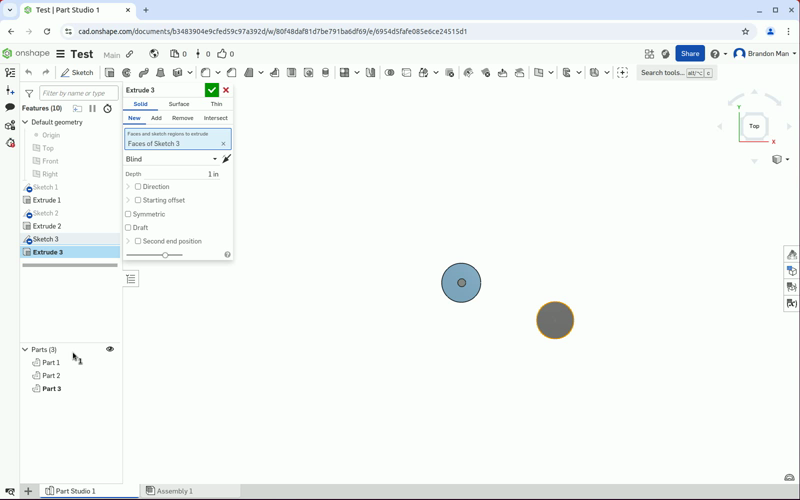
mouse_move(143, 106)
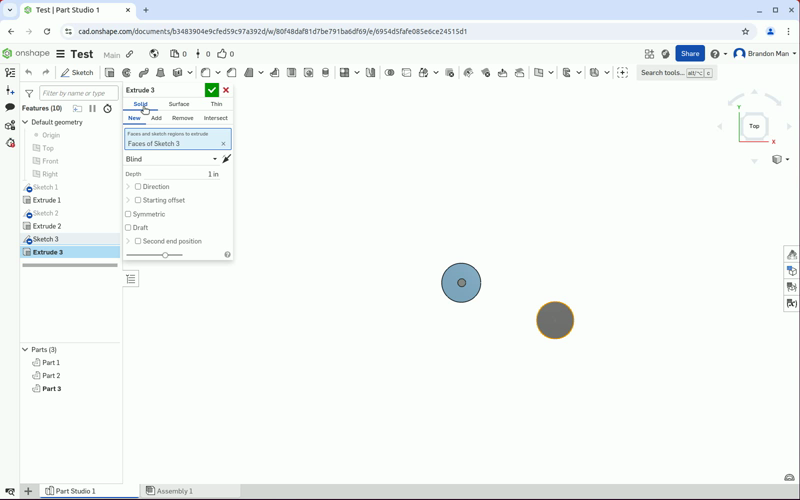
click(143, 106)
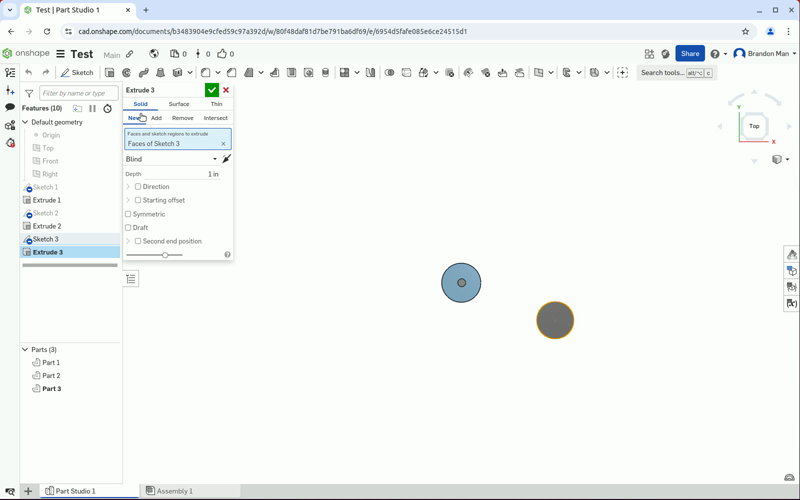
mouse_move(137, 120)
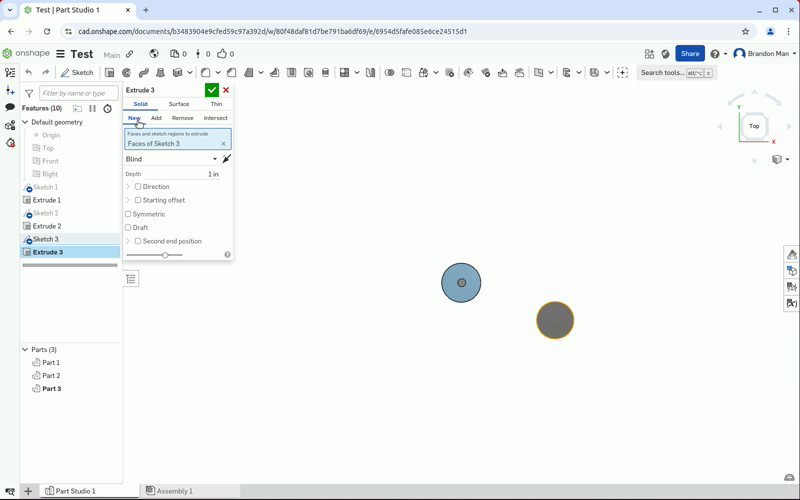
click(137, 120)
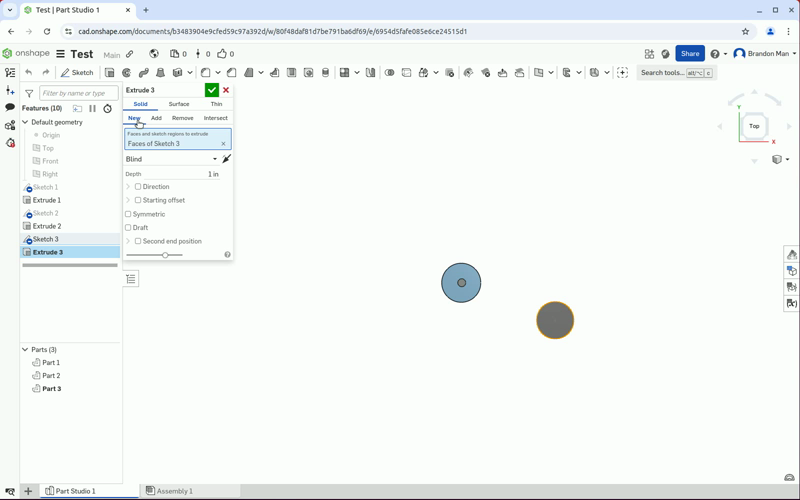
key(tab, 4)
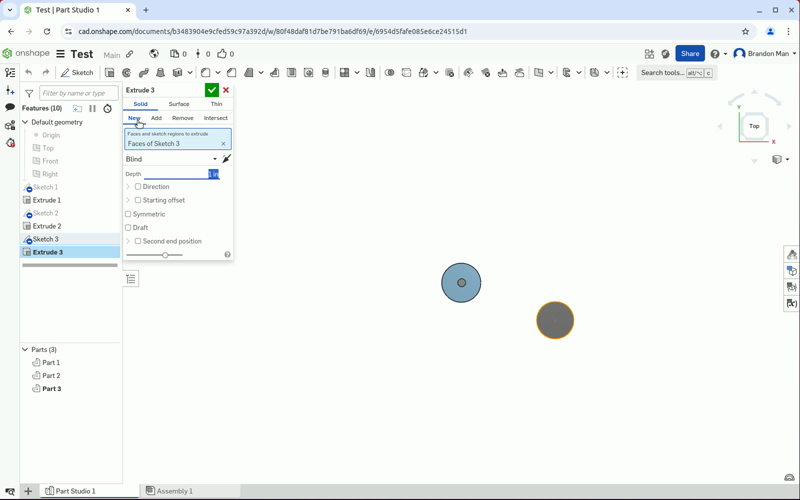
text(7.703)
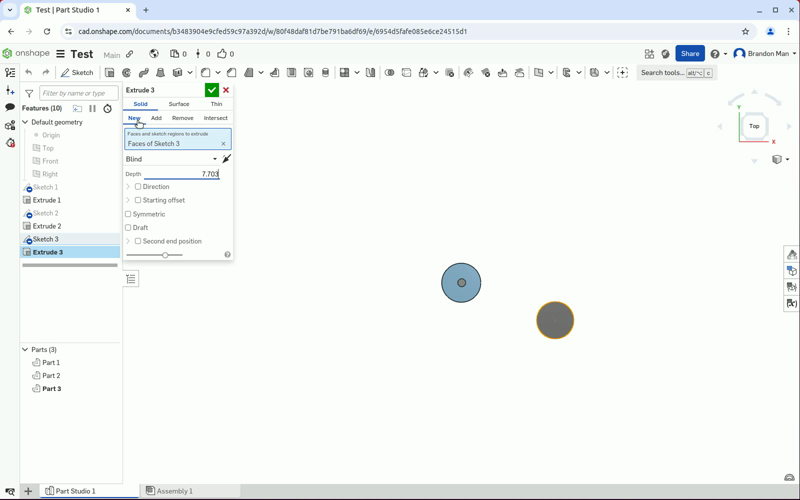
key(enter)
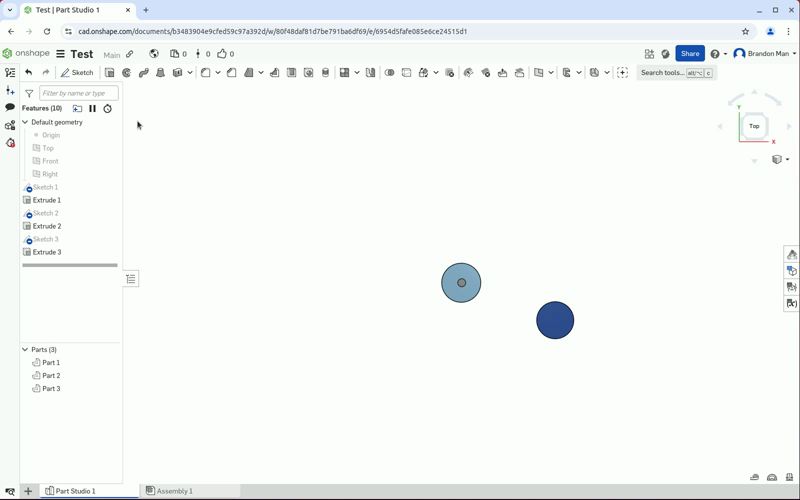
key(shift+h)
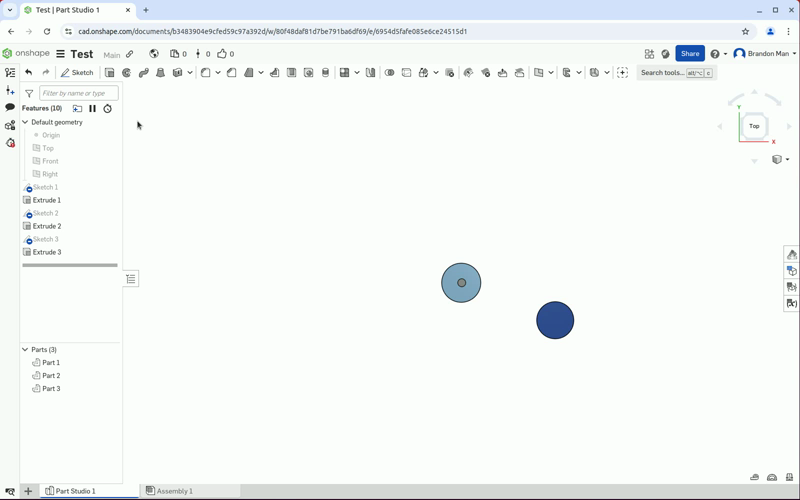
key(shift+h)
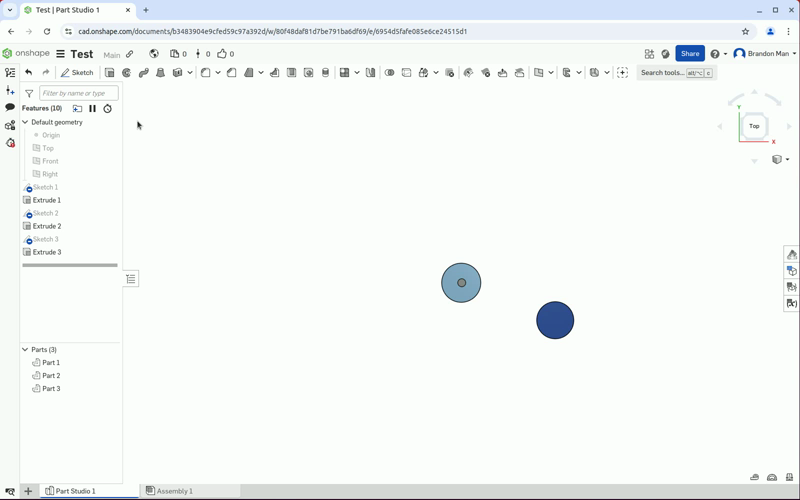
mouse_move(73, 189)
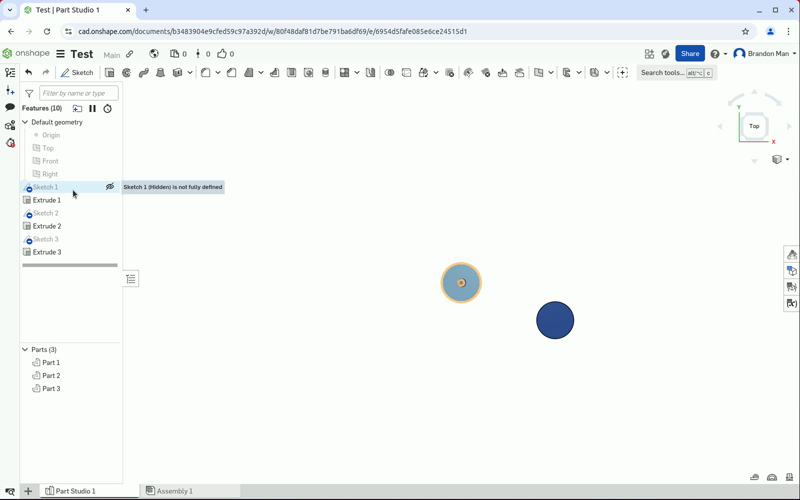
click(73, 189)
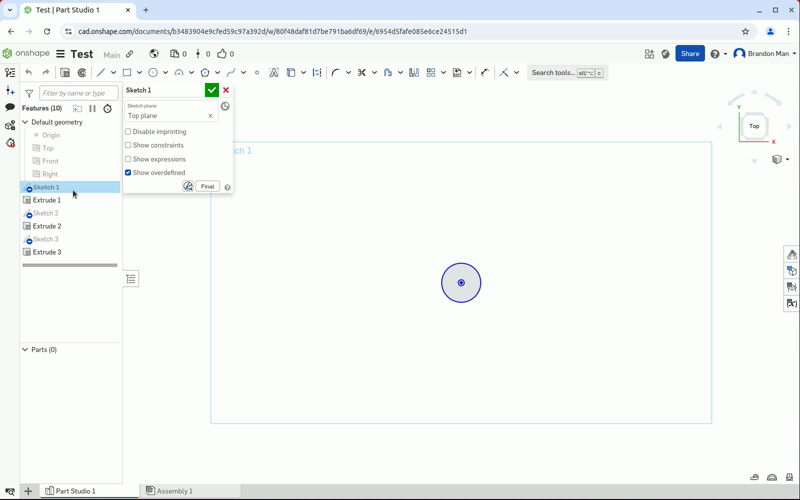
mouse_move(229, 92)
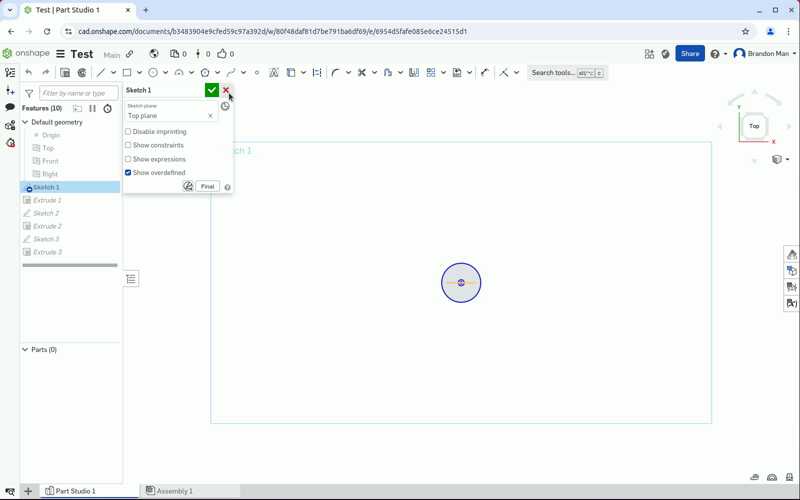
click(229, 92)
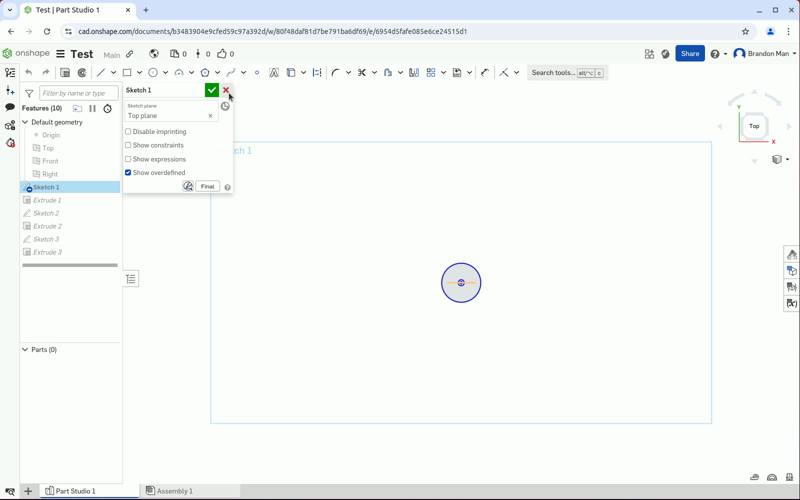
key(shift+s)
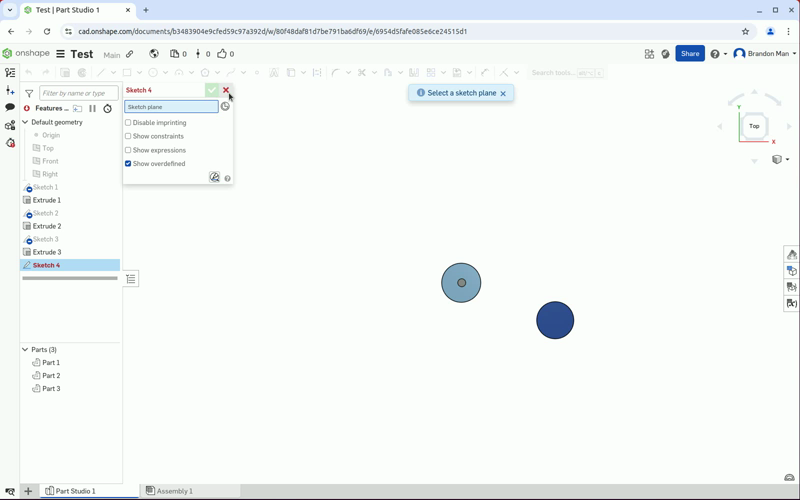
mouse_move(73, 150)
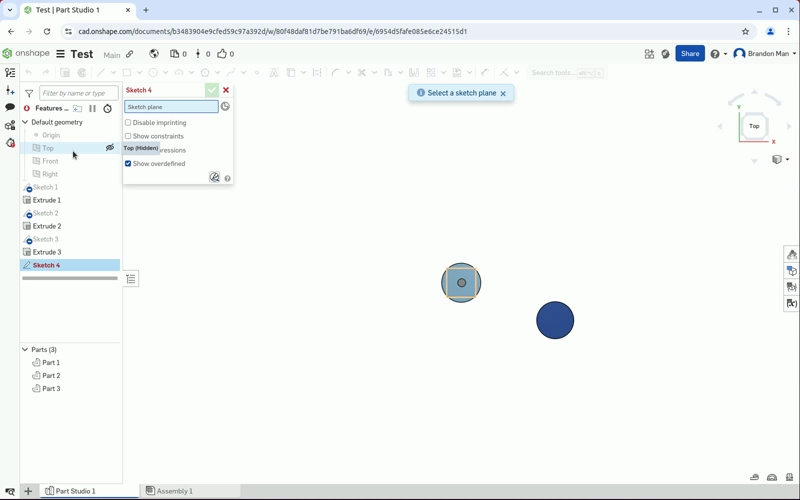
click(73, 150)
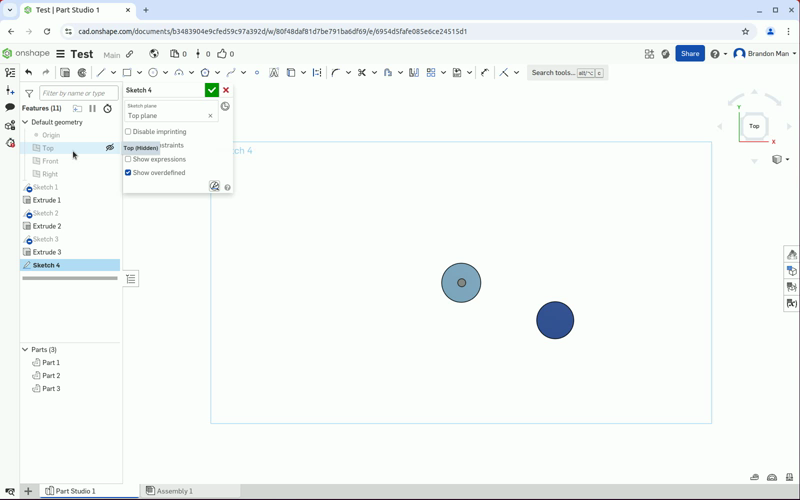
mouse_move(73, 352)
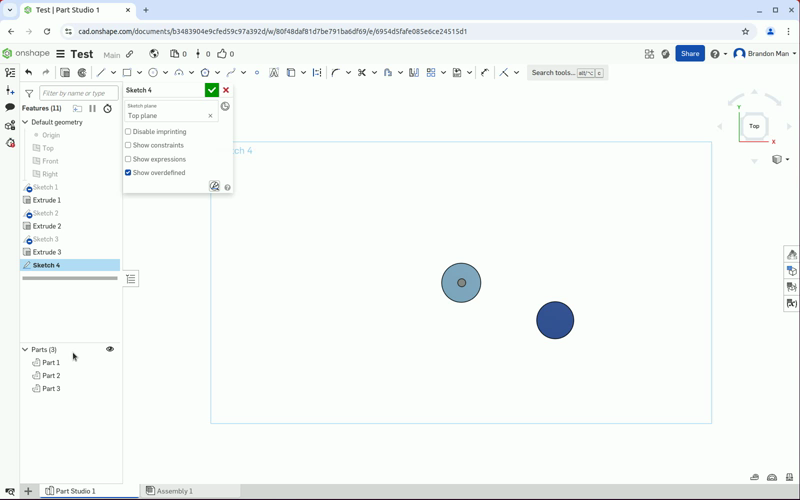
key(y)
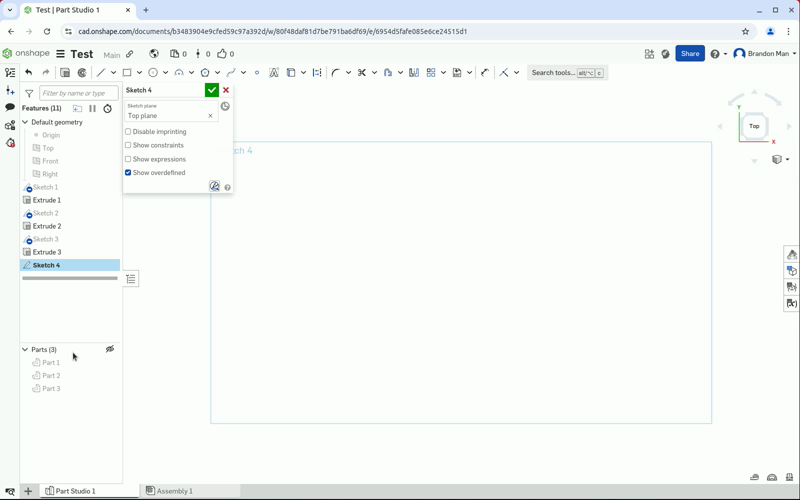
key(c)
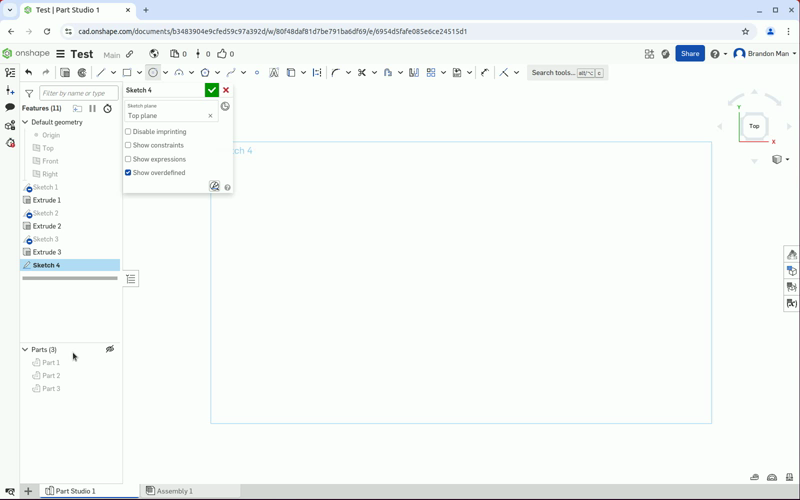
key_down(shift)
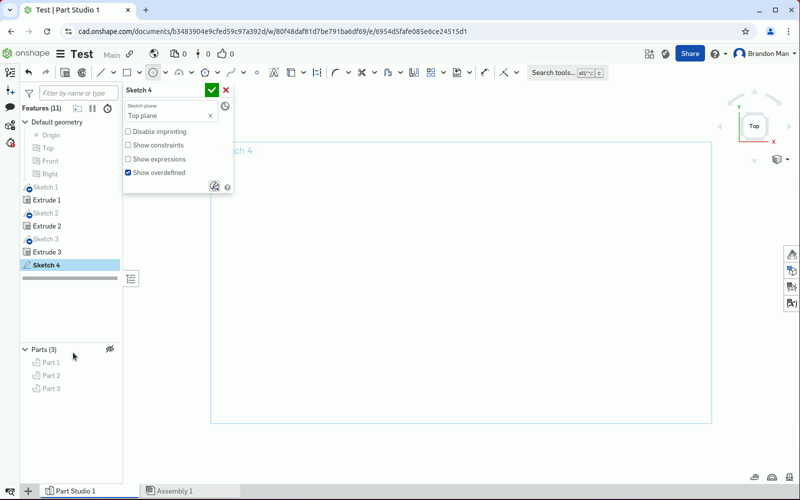
mouse_move(555, 320)
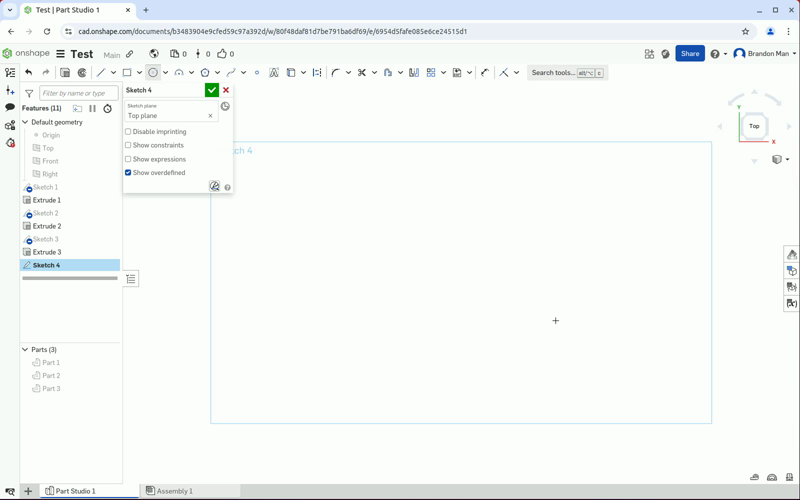
click(555, 320)
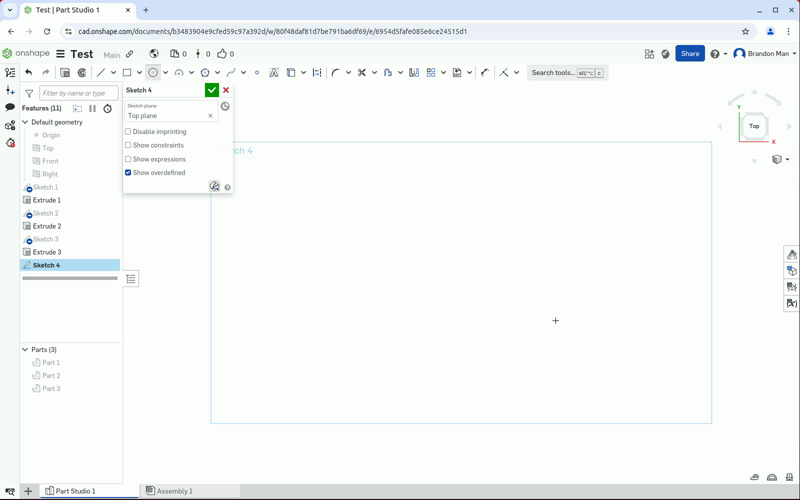
key_up(shift)
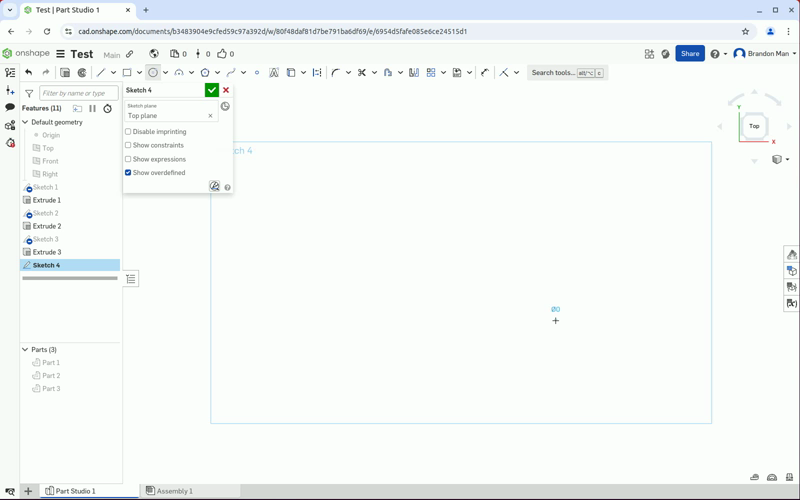
mouse_move(559, 320)
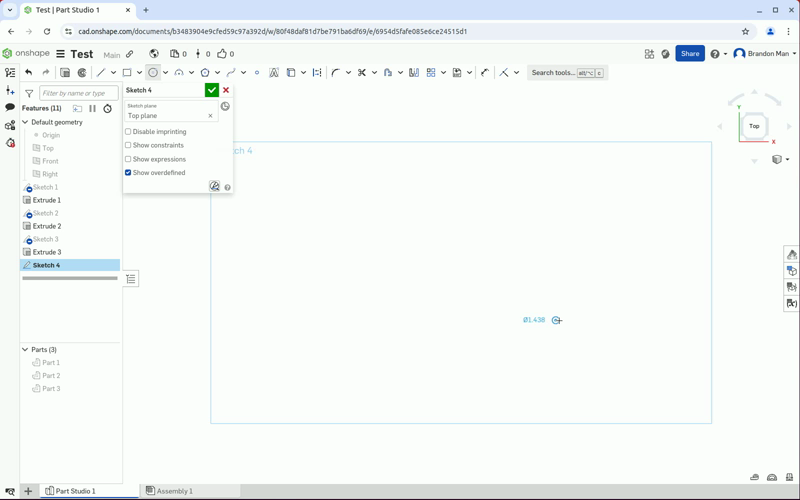
click(559, 320)
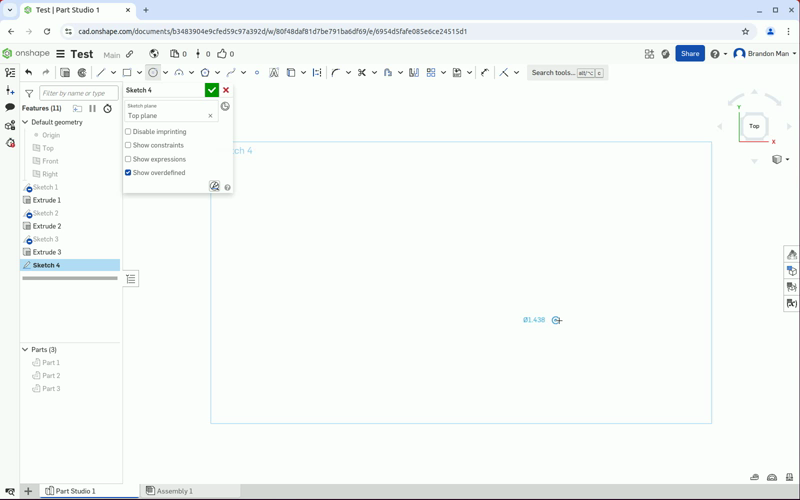
key(esc)
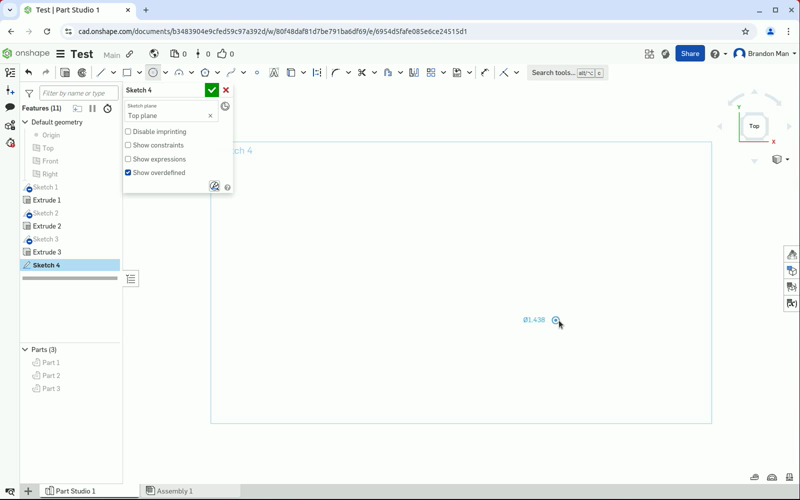
mouse_move(556, 323)
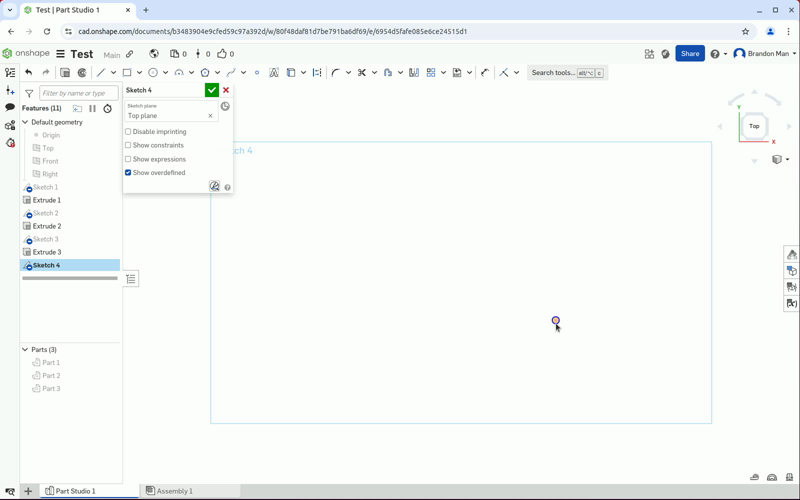
scroll(6)
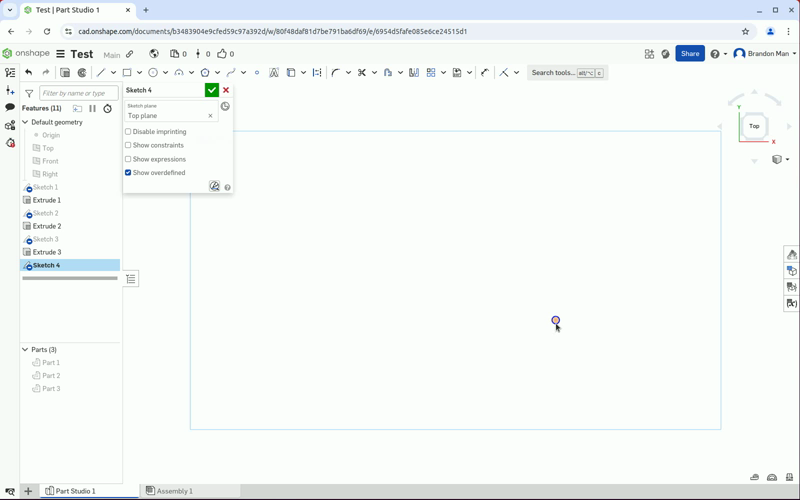
scroll(6)
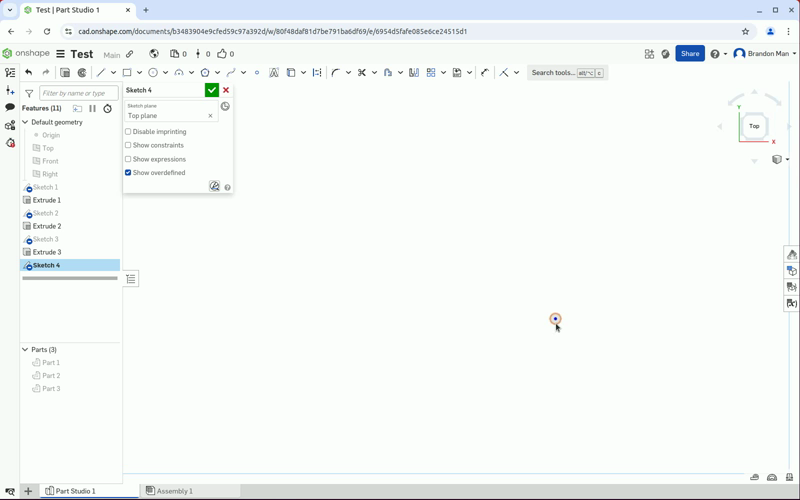
scroll(6)
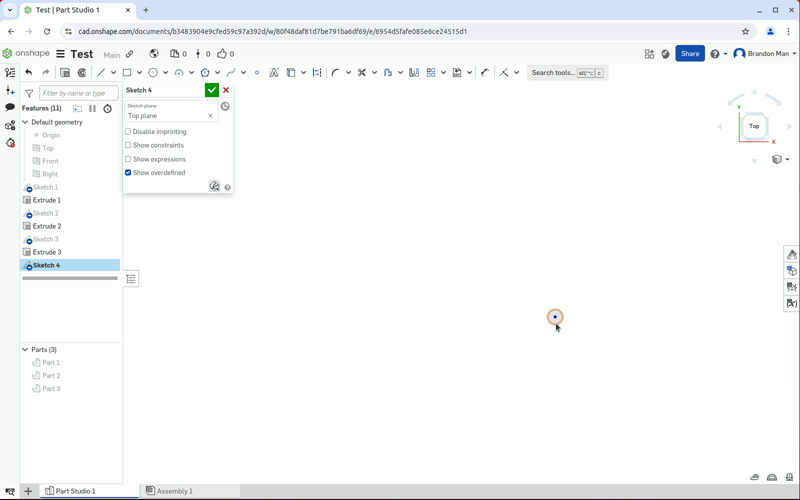
scroll(6)
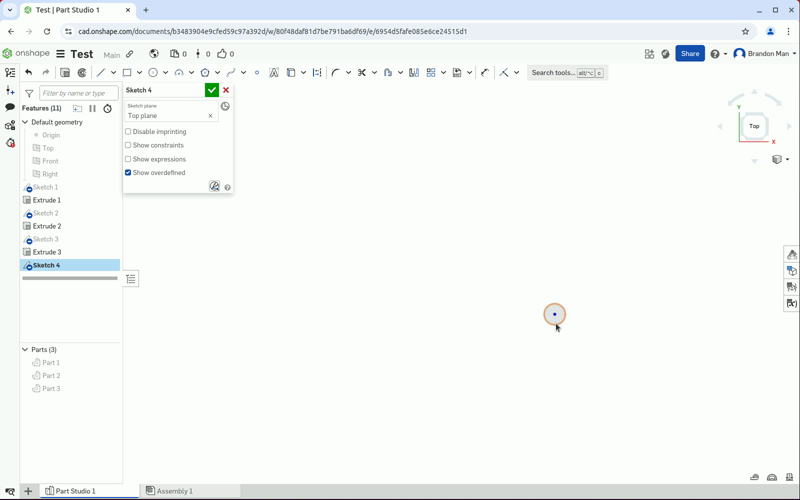
scroll(6)
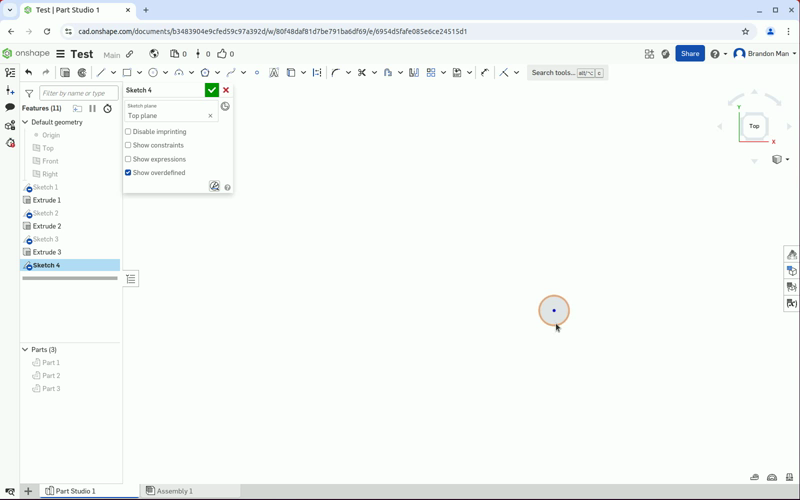
scroll(6)
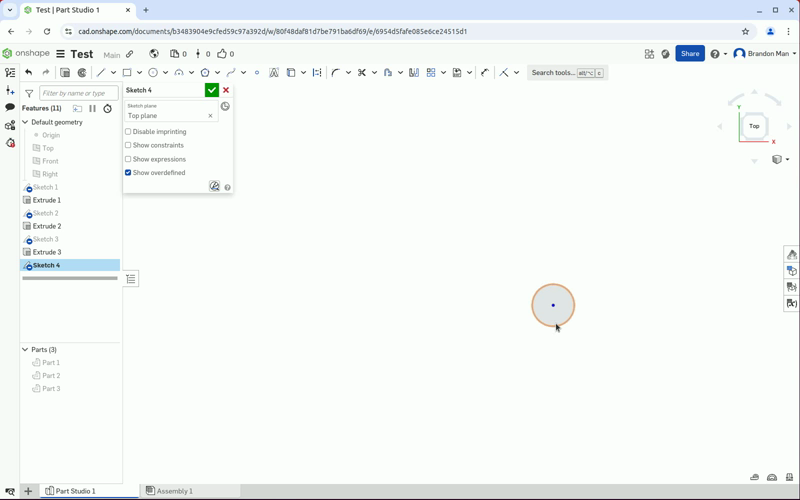
scroll(6)
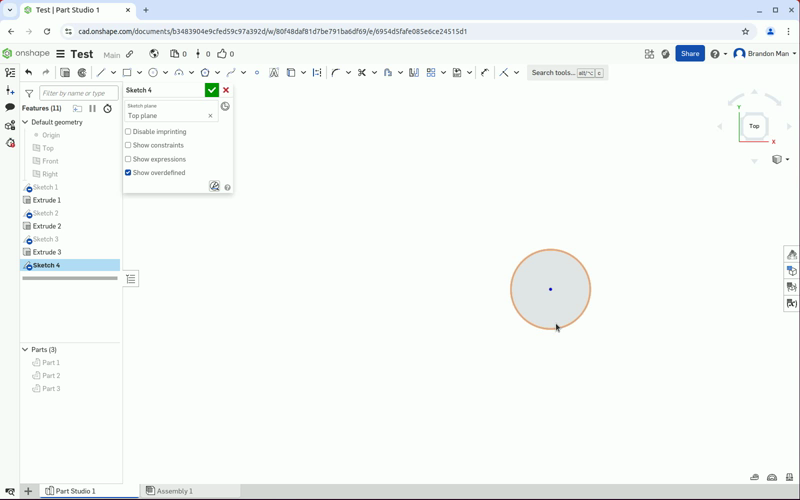
click(556, 323)
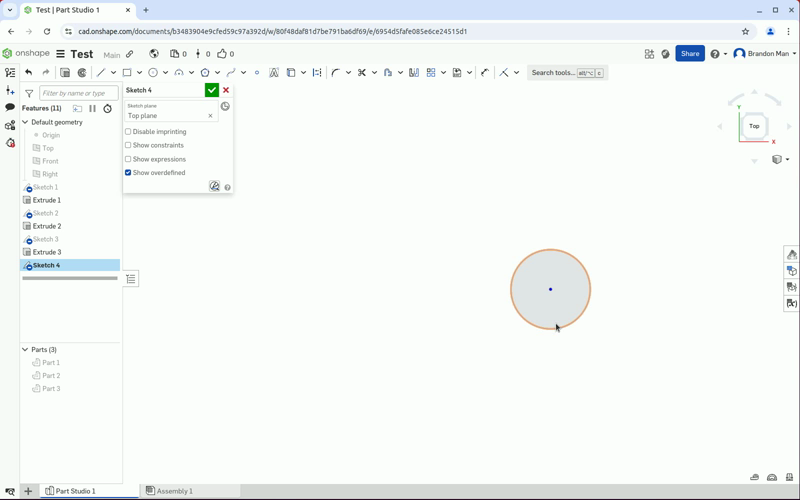
scroll(-6)
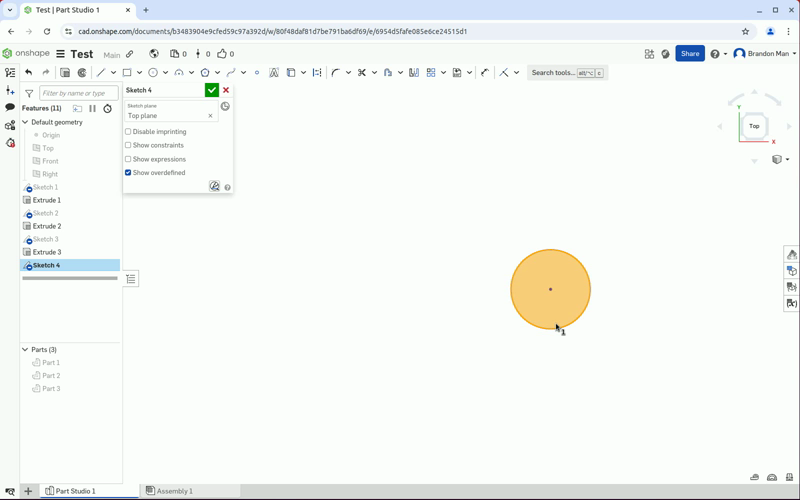
scroll(-6)
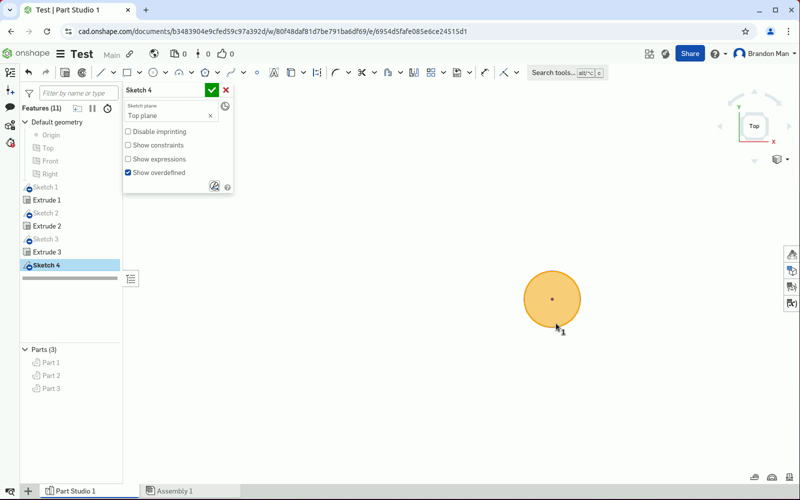
scroll(-6)
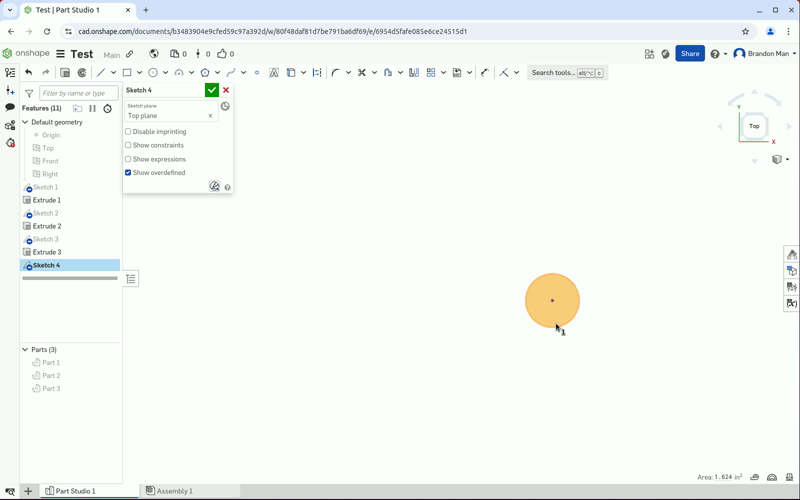
scroll(-6)
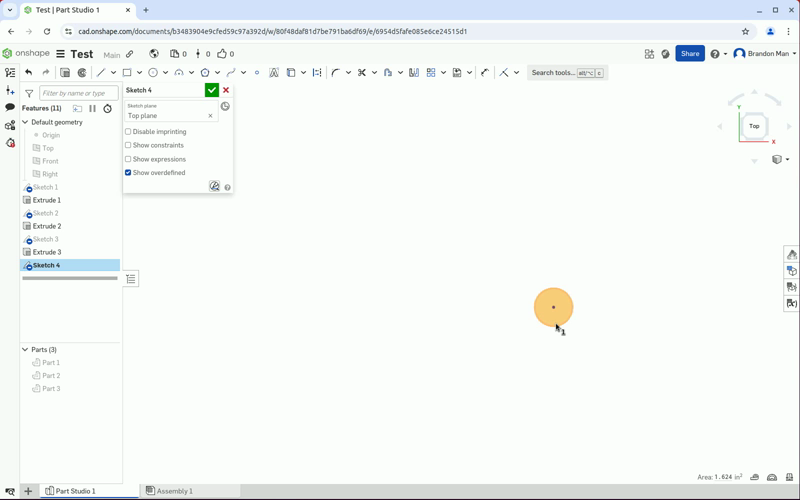
scroll(-6)
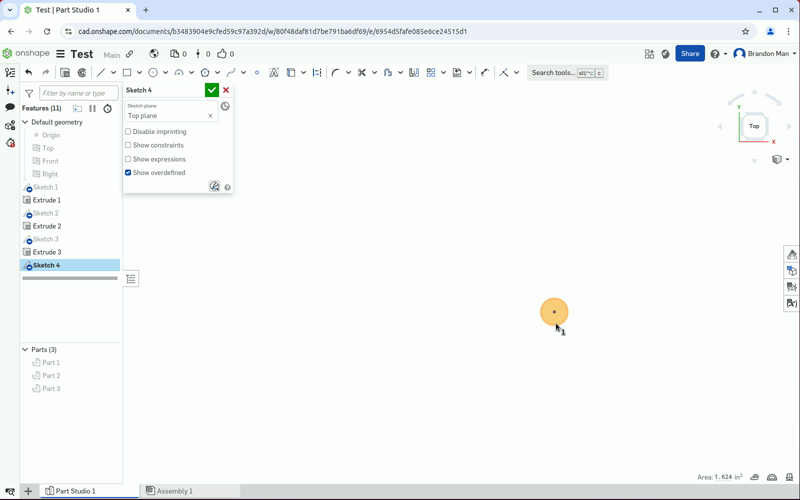
scroll(-6)
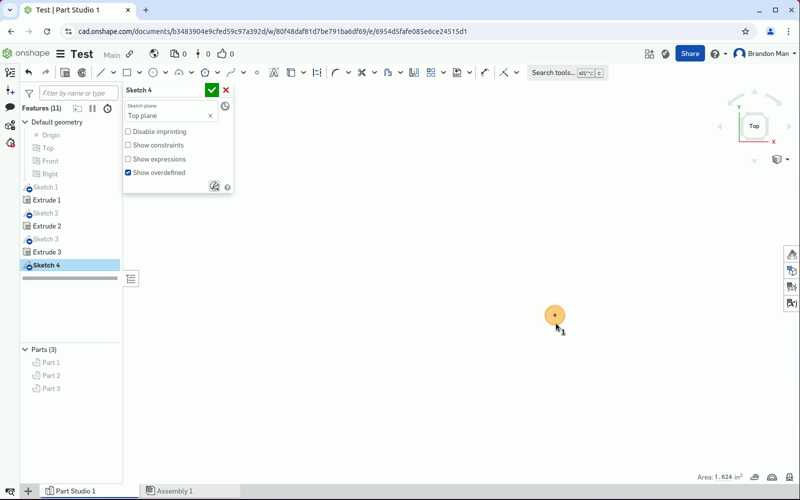
scroll(-6)
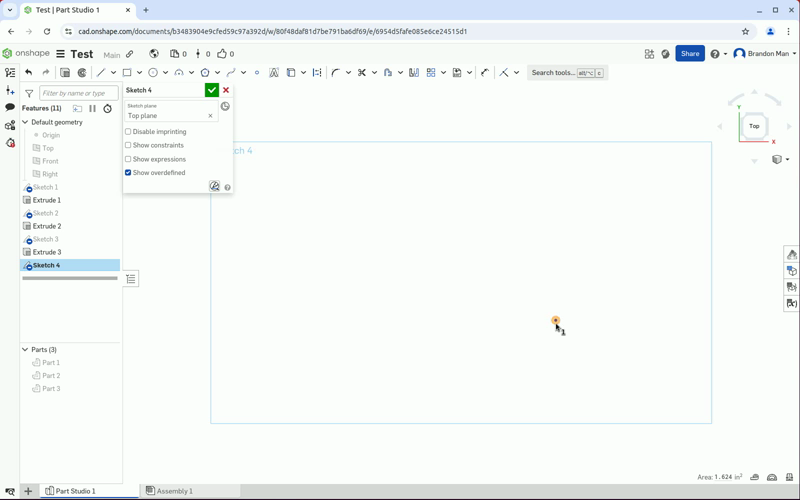
mouse_move(73, 352)
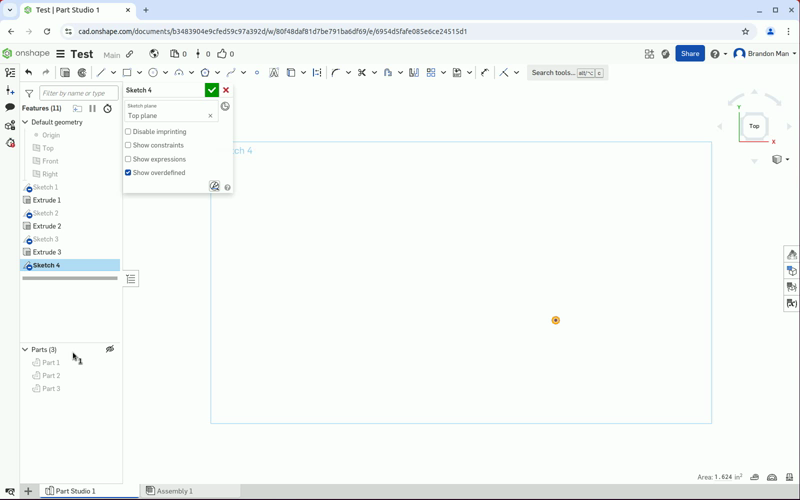
key(shift+y)
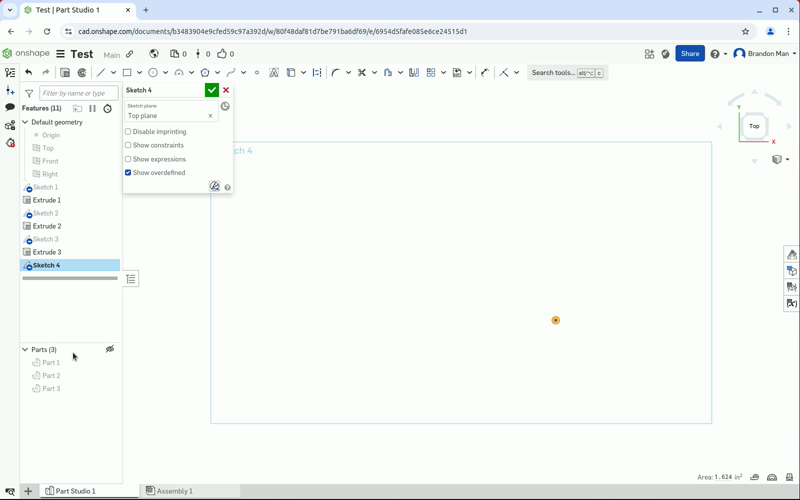
key(shift+e)
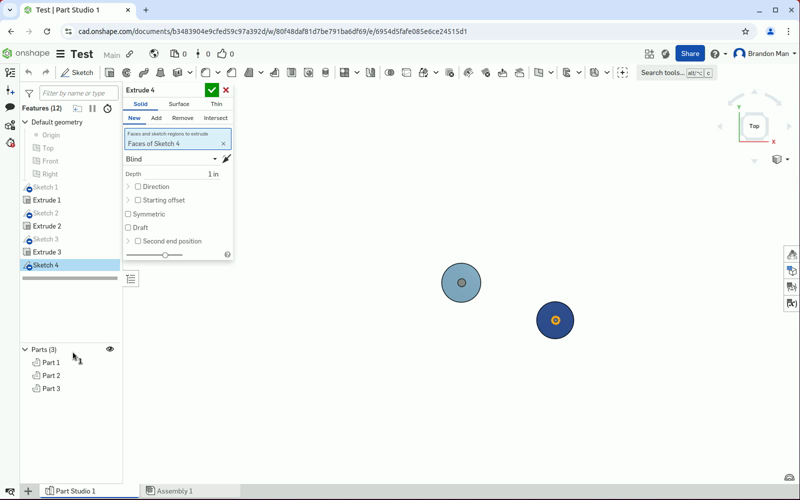
mouse_move(143, 106)
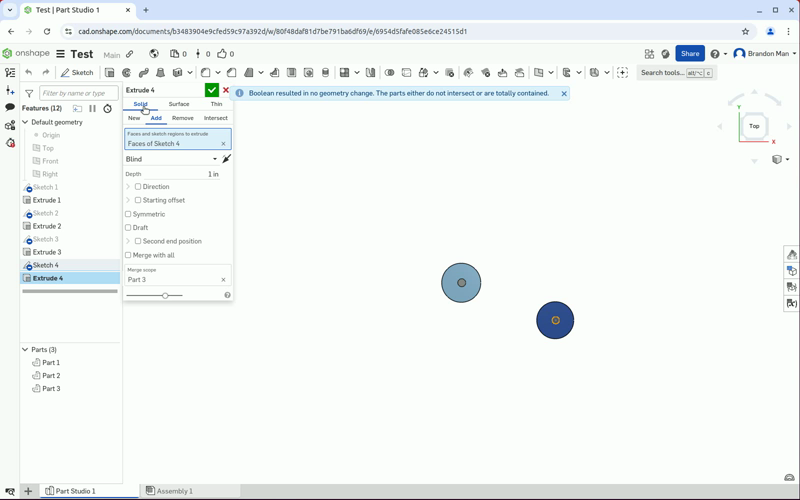
click(143, 106)
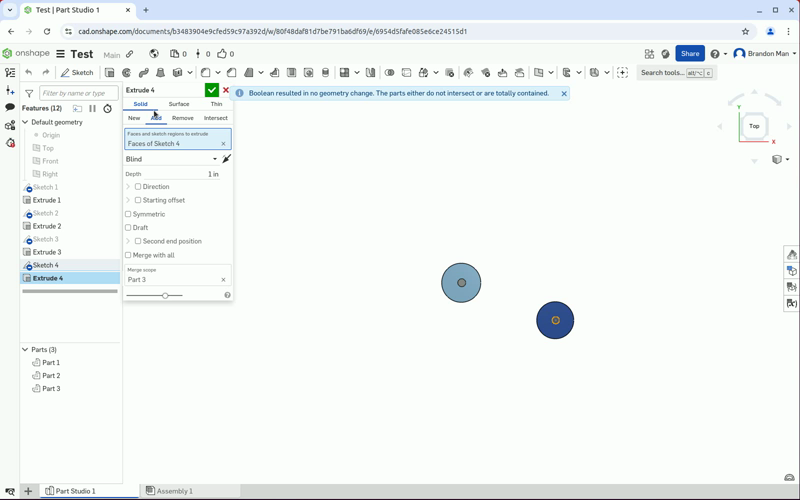
mouse_move(186, 120)
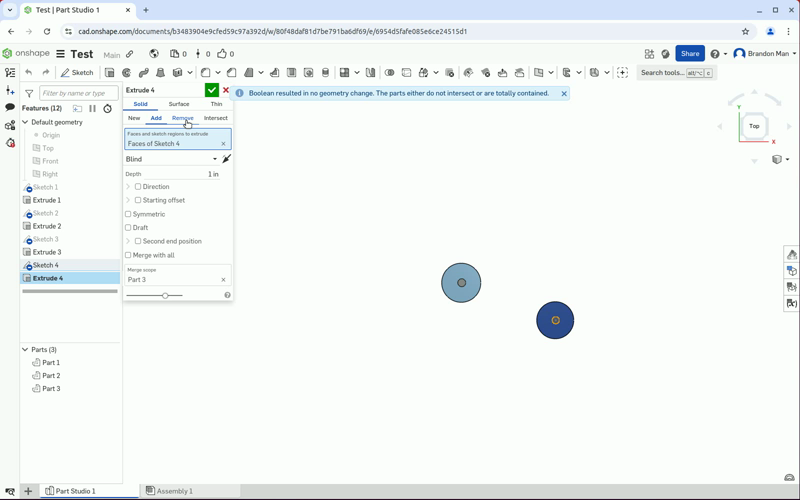
click(186, 120)
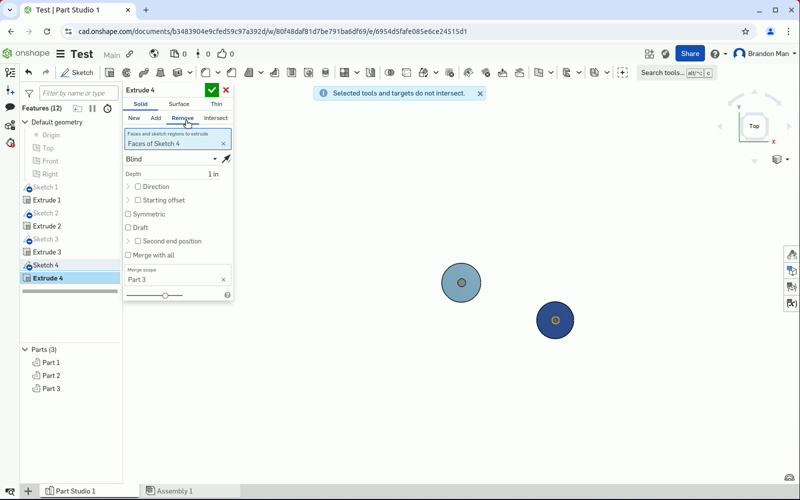
key(tab, 4)
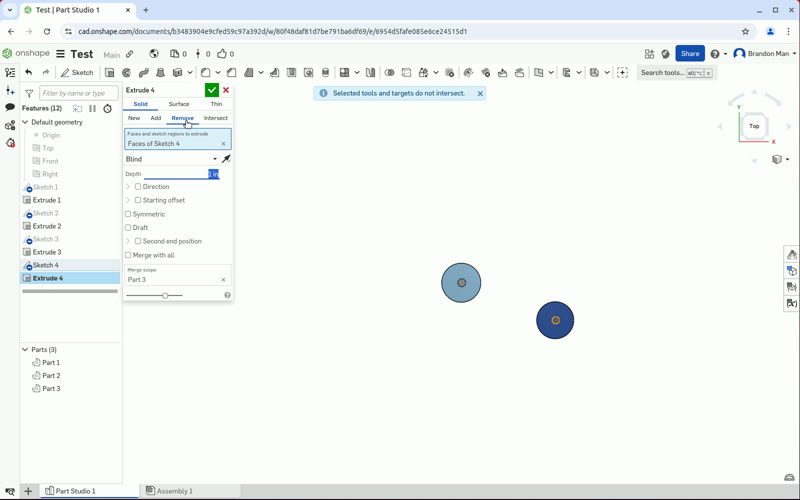
text(-2.648)
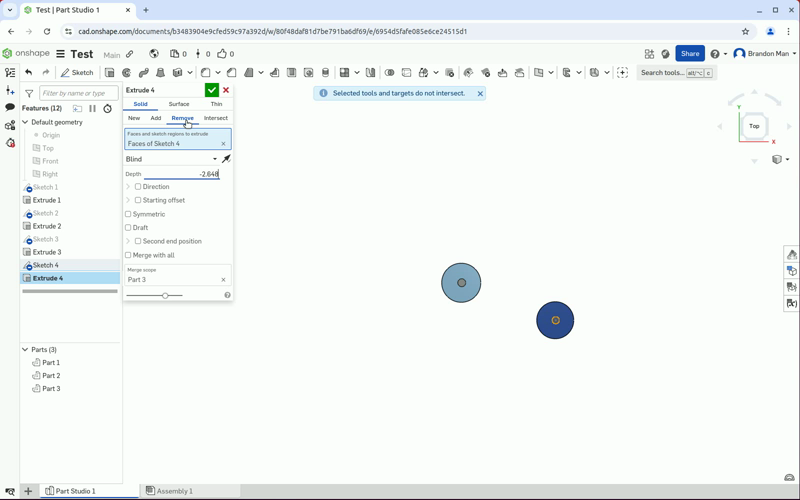
key(tab, 6)
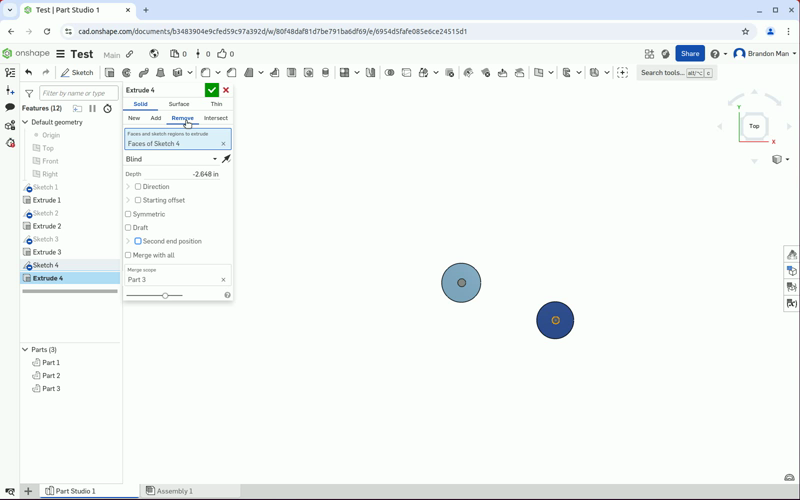
key(space)
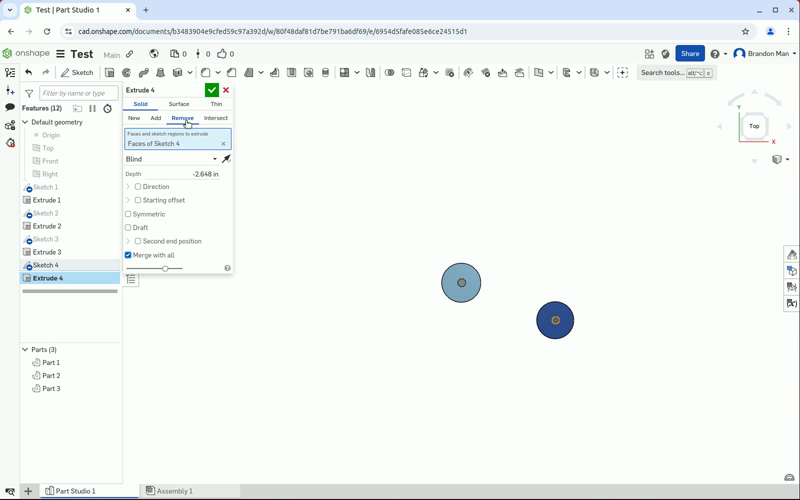
key(enter)
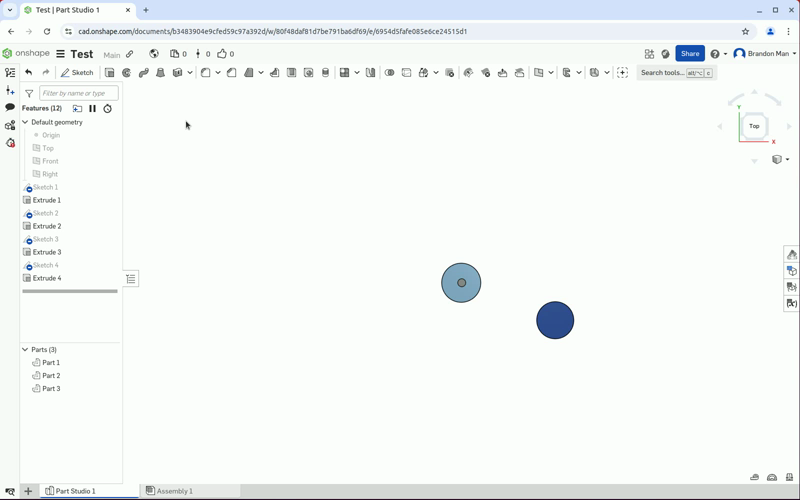
key(shift+h)
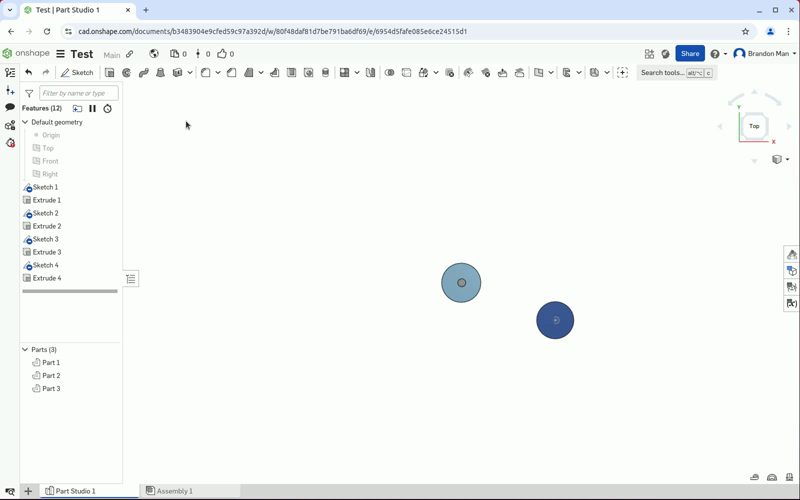
key(shift+h)
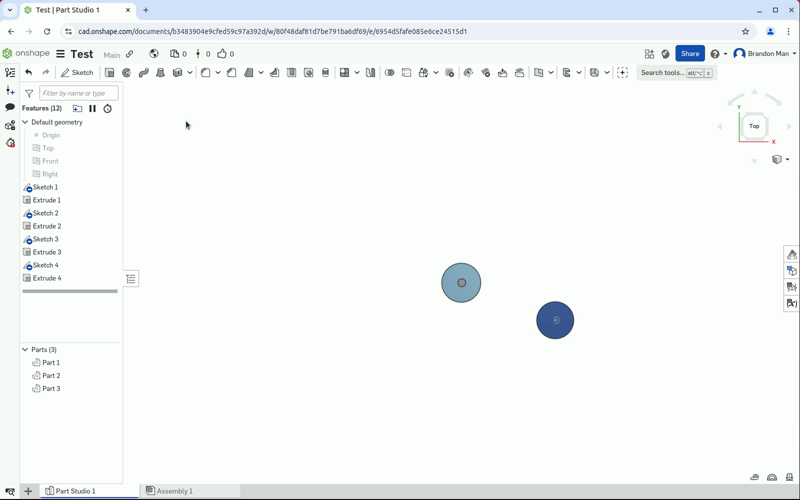
key(shift+7)
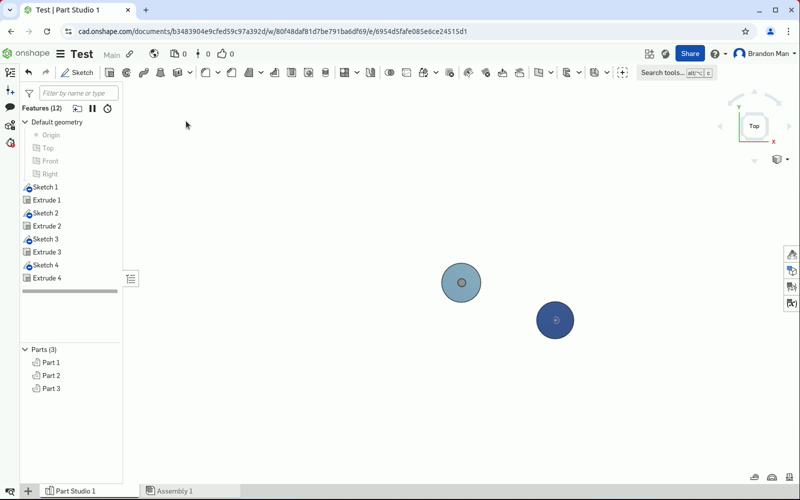
key(up, 3)
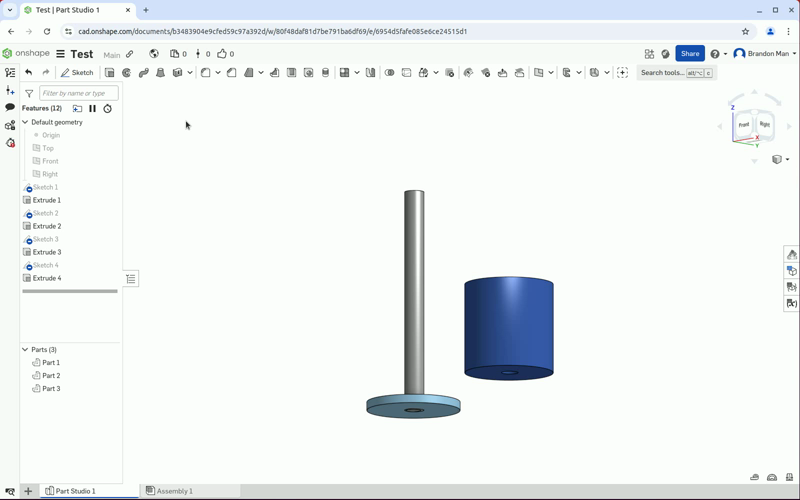
key(left, 3)
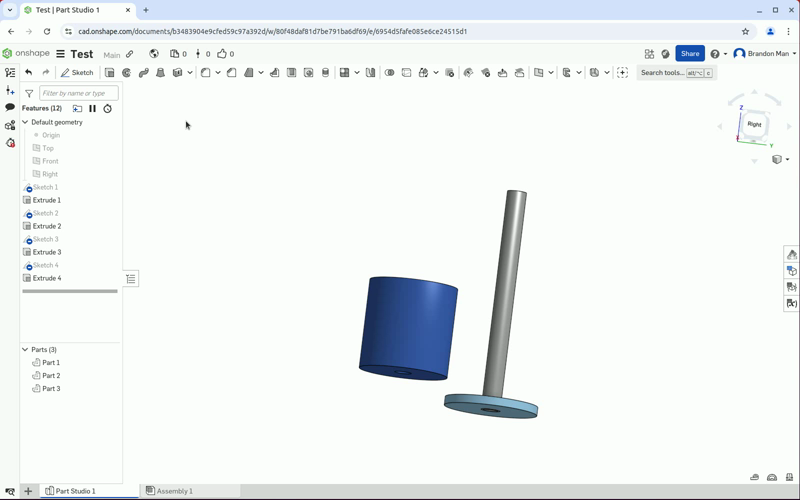
key(right, 3)
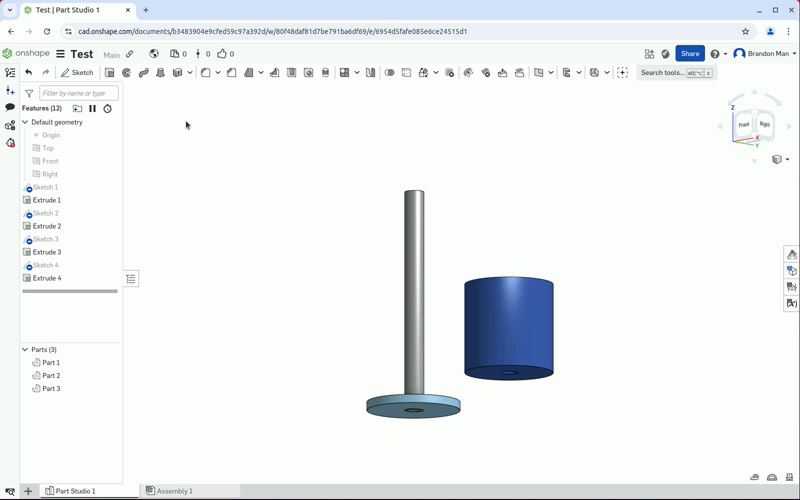
key(down, 3)
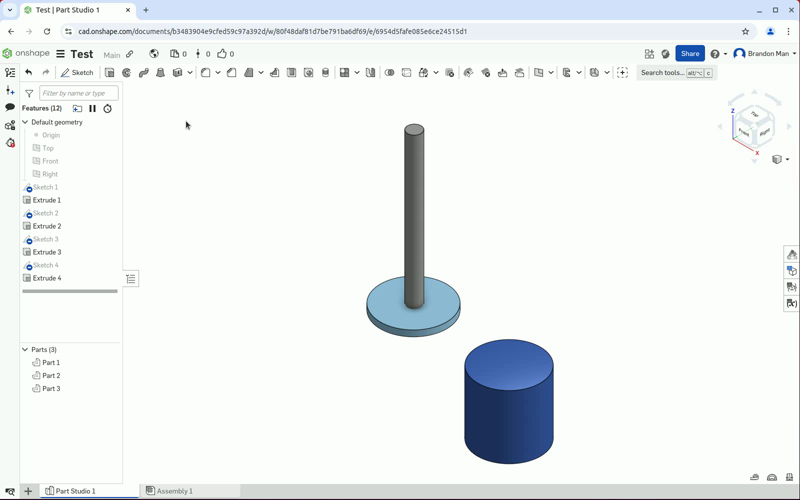
mouse_move(73, 189)
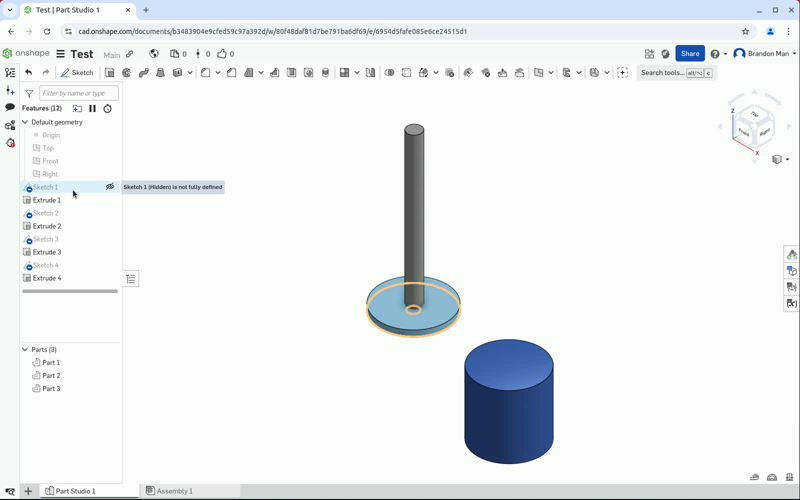
click(73, 189)